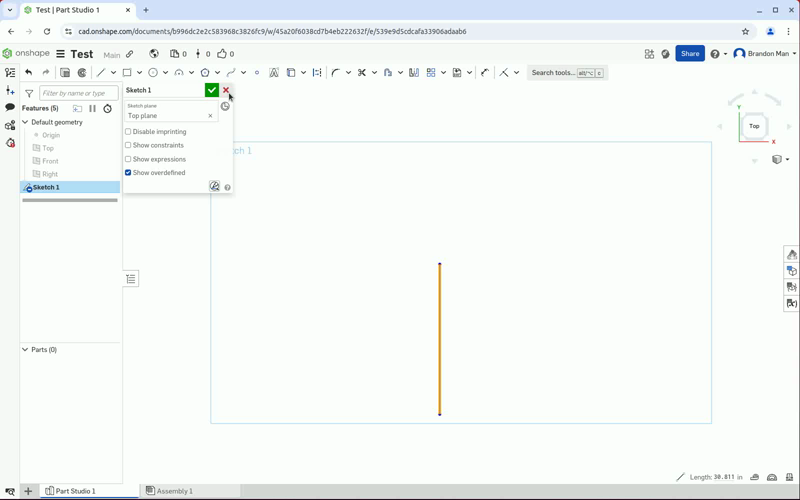
key(shift+h)
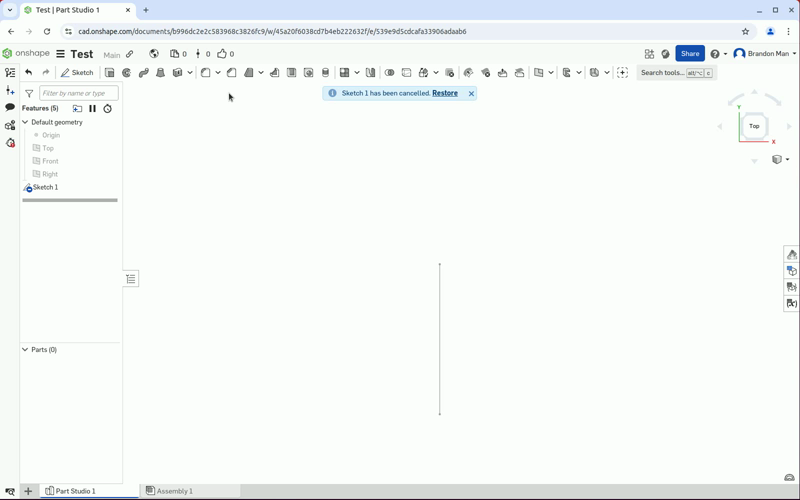
mouse_move(73, 352)
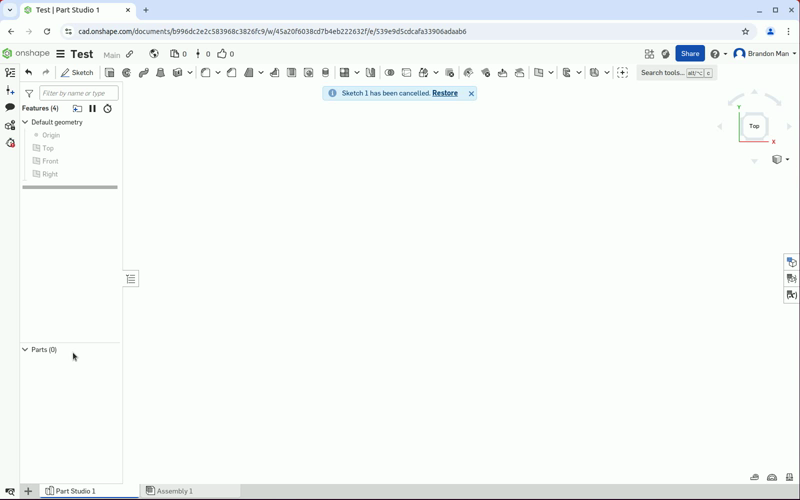
key(y)
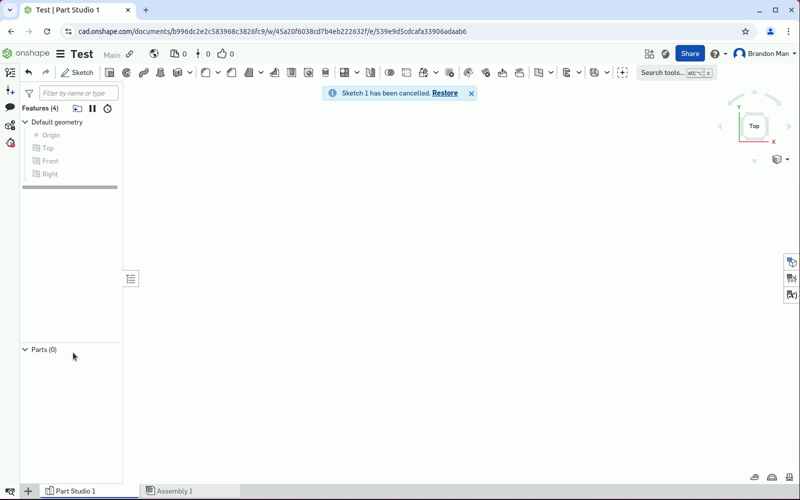
key(shift+p)
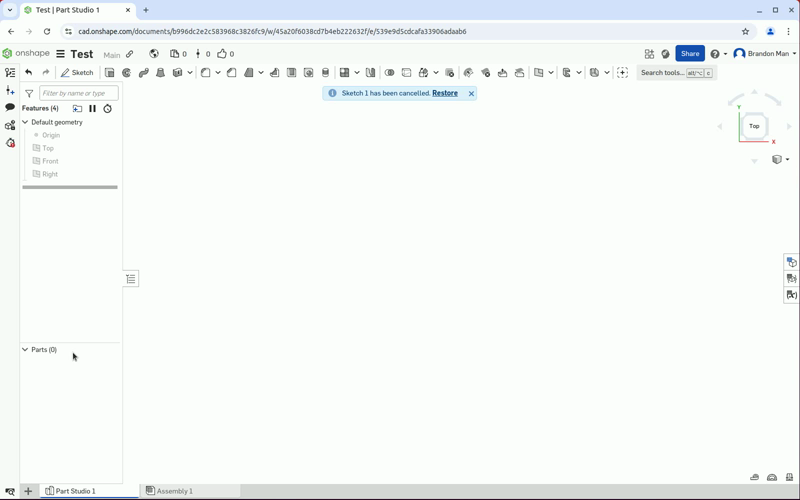
key(space)
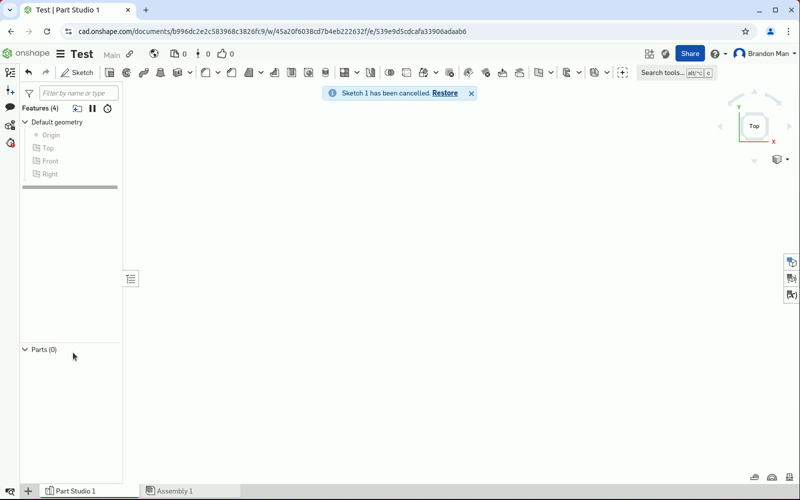
key_down(shift)
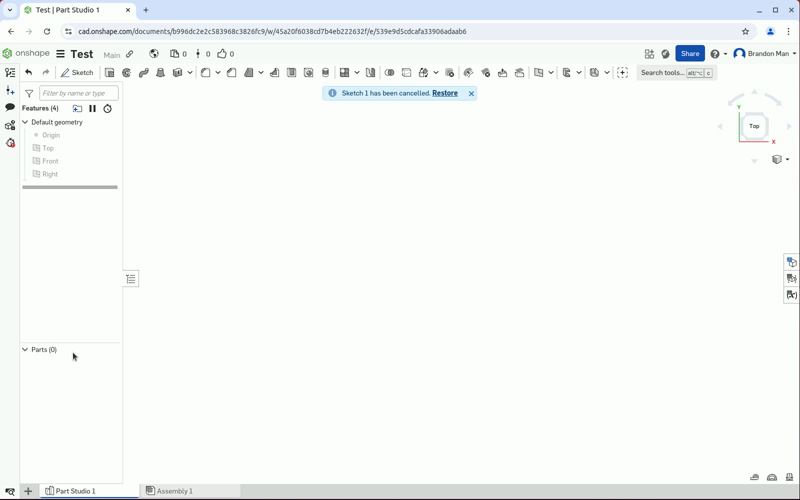
key(up)
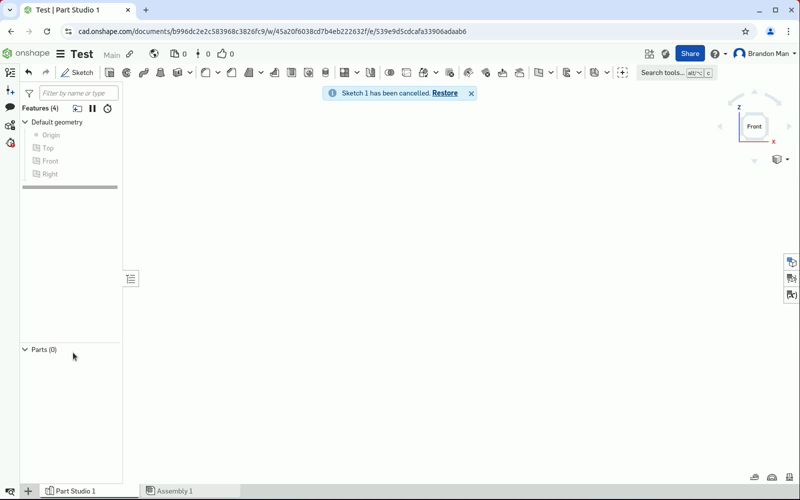
key_up(shift)
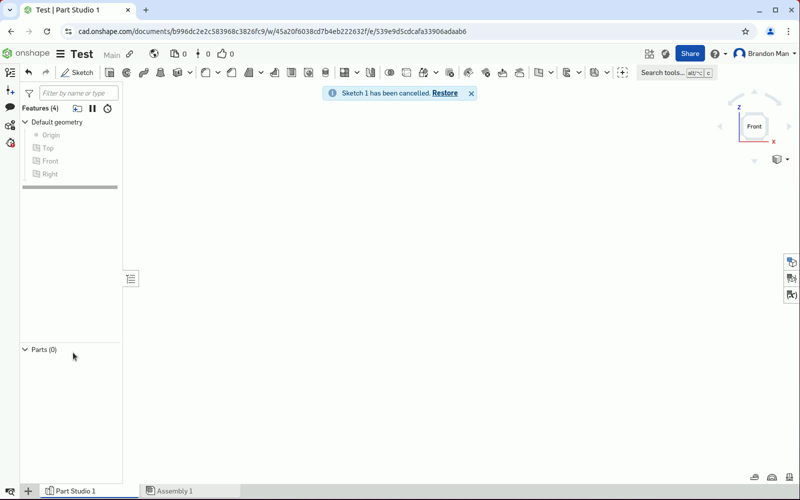
mouse_move(73, 352)
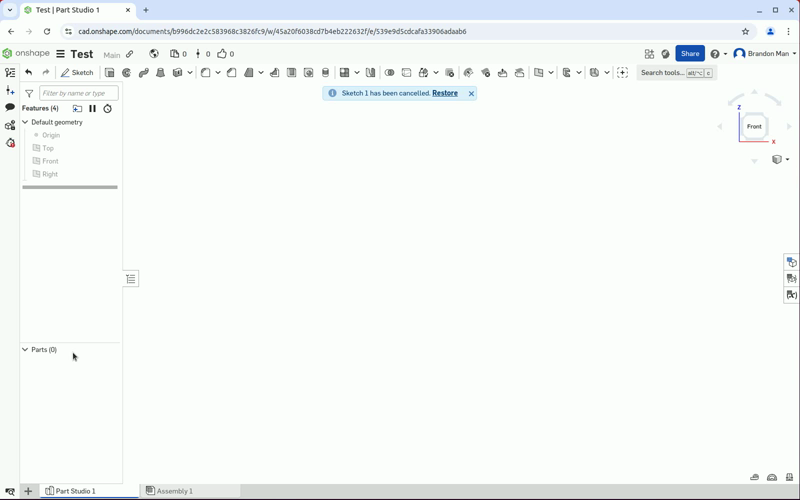
key(shift+y)
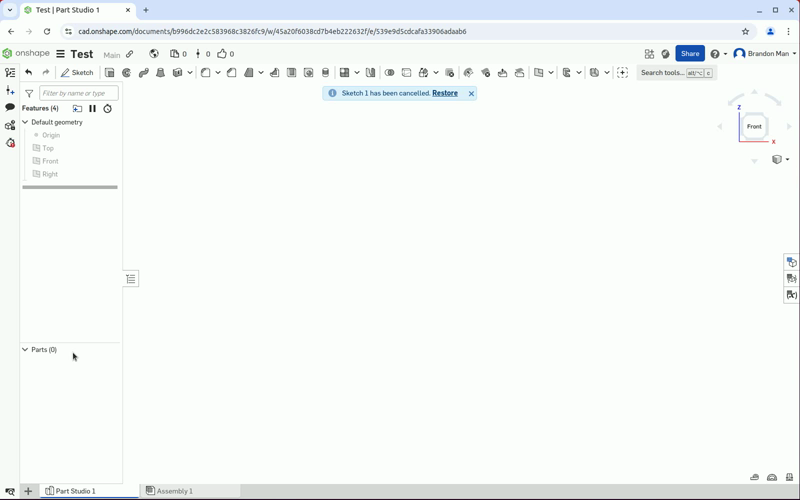
key(shift+s)
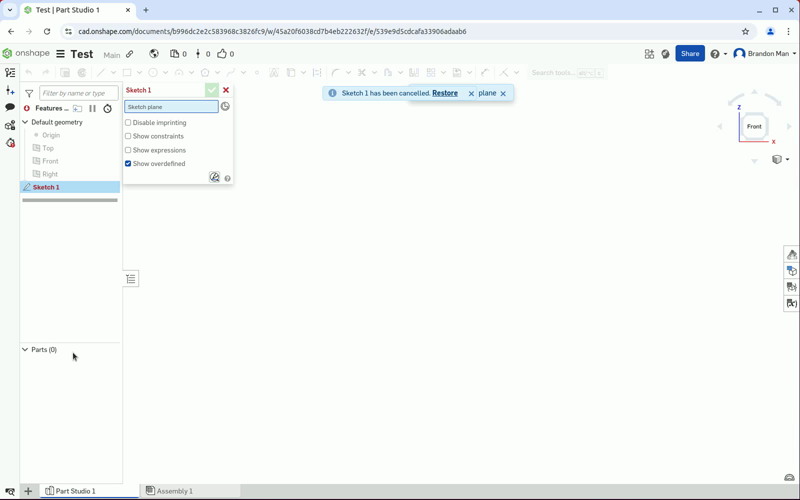
mouse_move(73, 163)
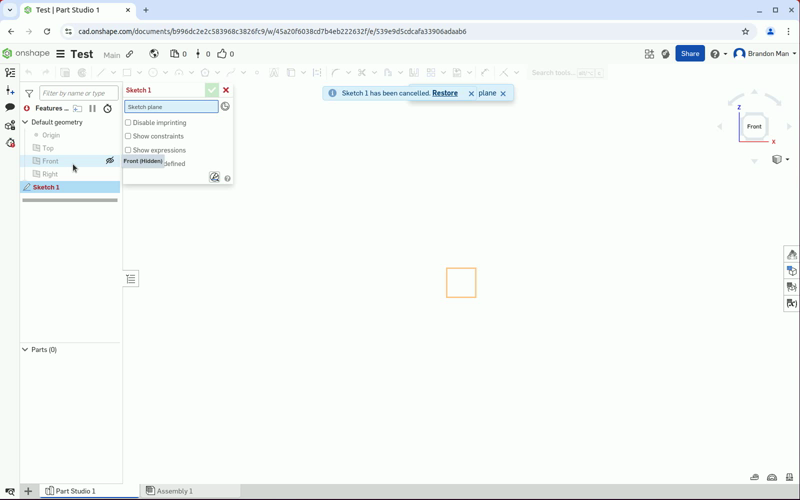
click(73, 163)
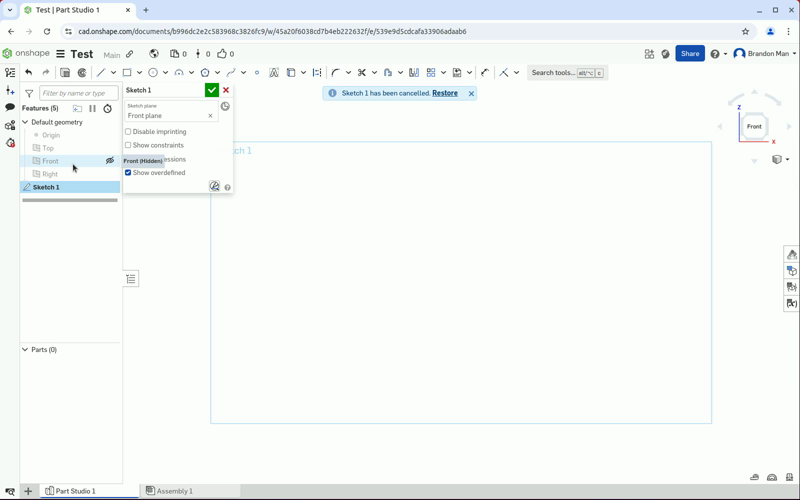
mouse_move(73, 352)
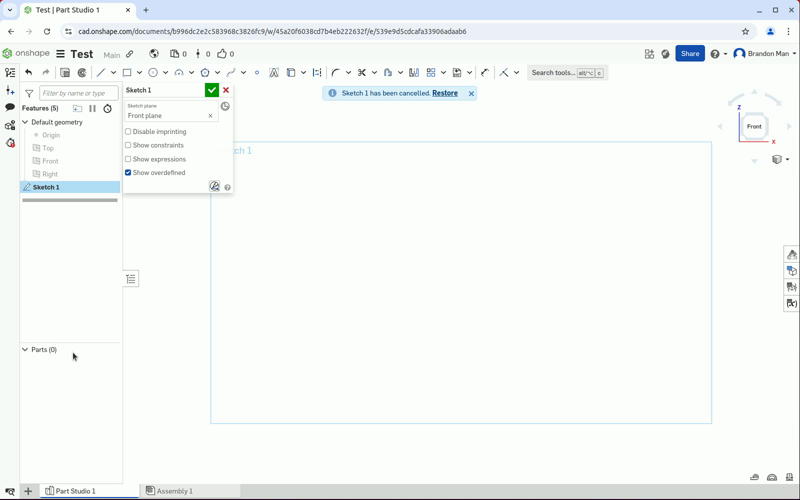
key(y)
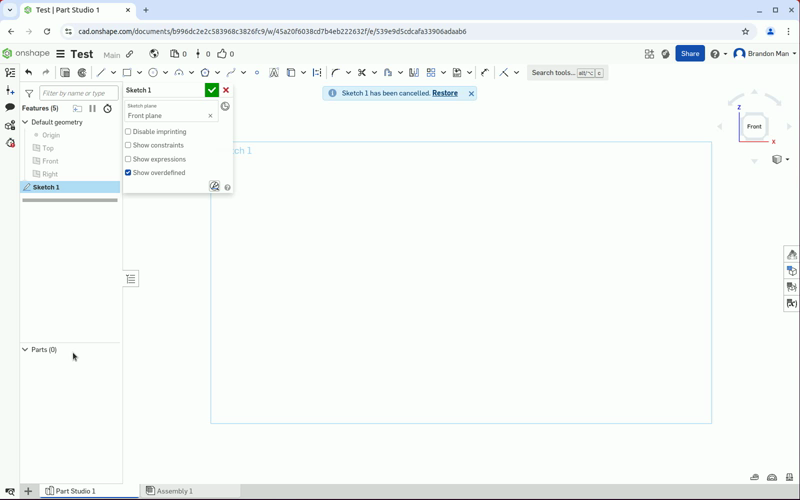
key(l)
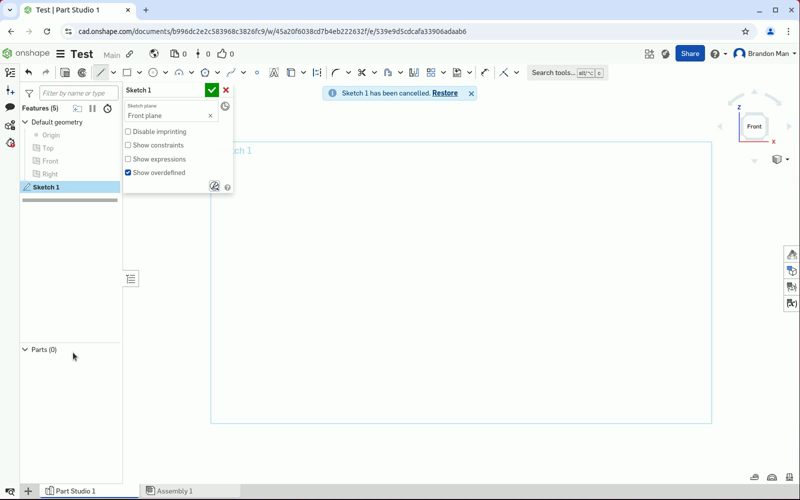
key_down(shift)
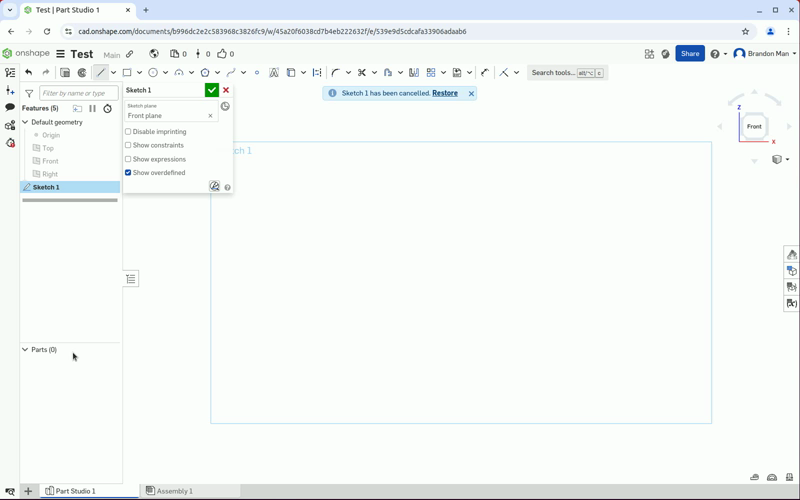
mouse_move(409, 342)
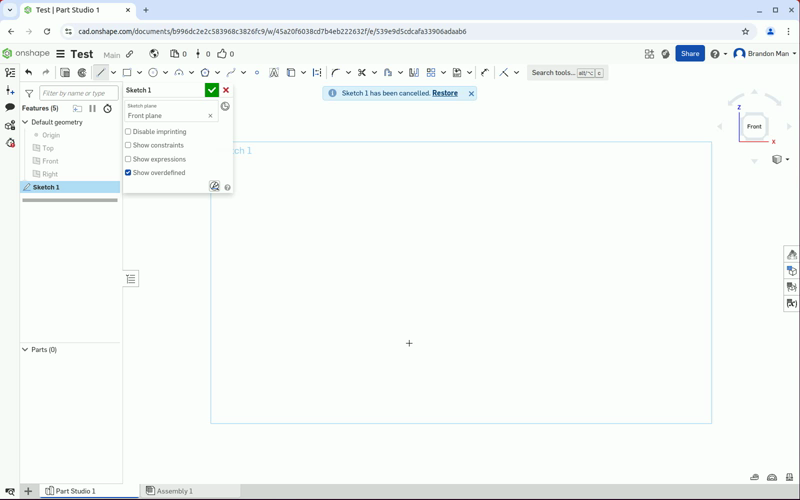
click(409, 342)
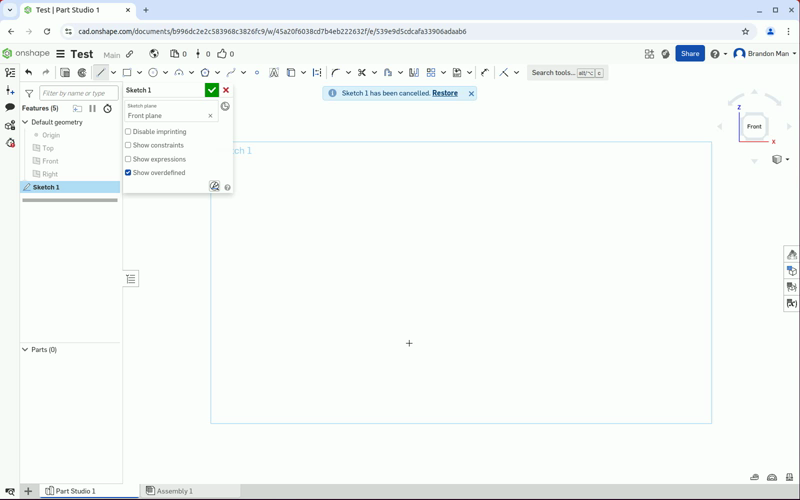
key_up(shift)
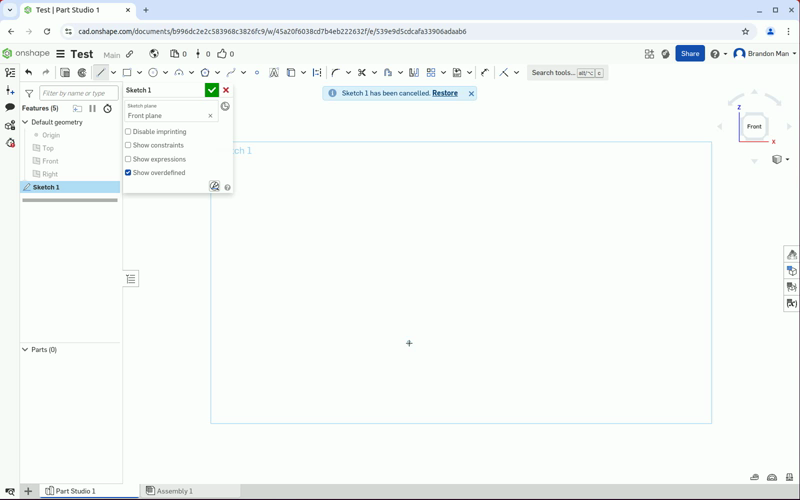
key_down(shift)
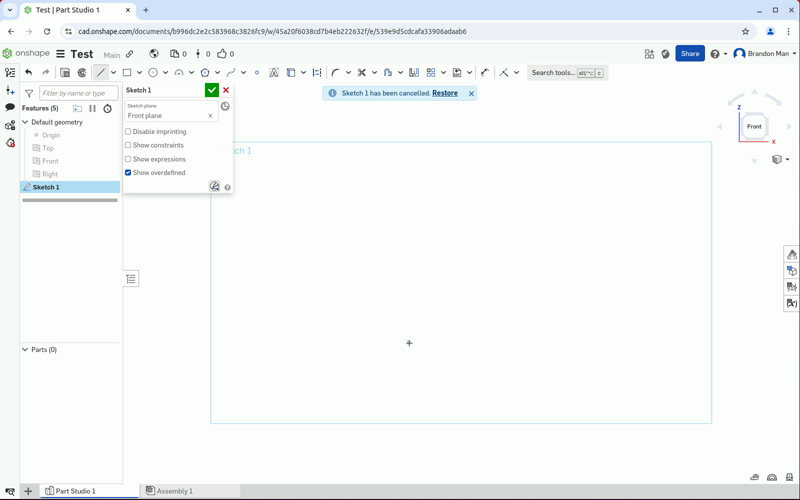
mouse_move(439, 342)
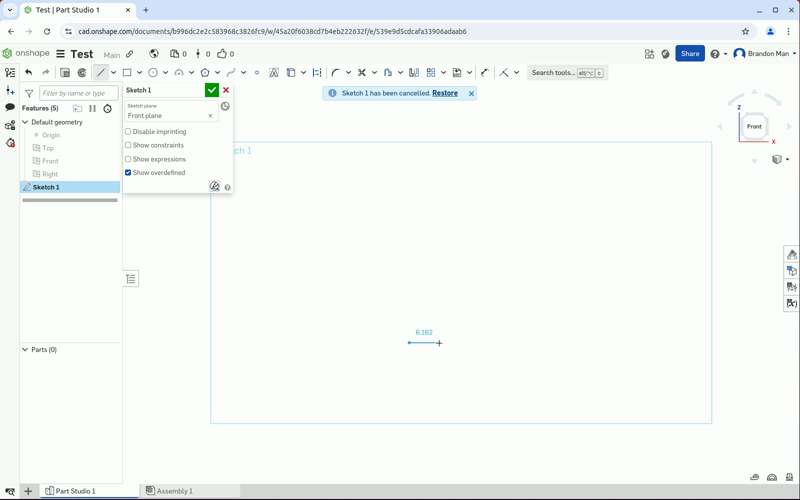
mouse_move(461, 342)
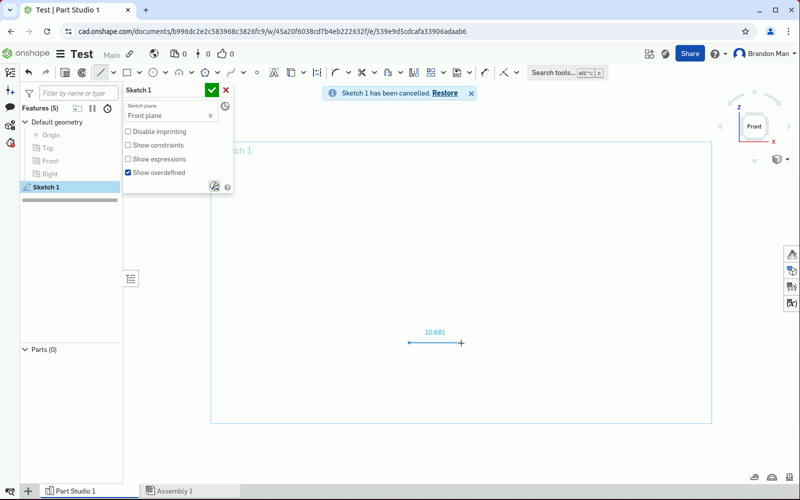
click(461, 342)
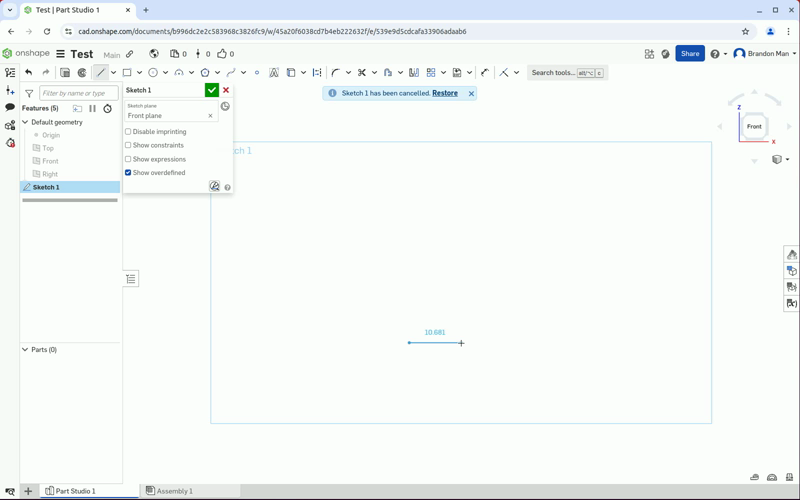
key_up(shift)
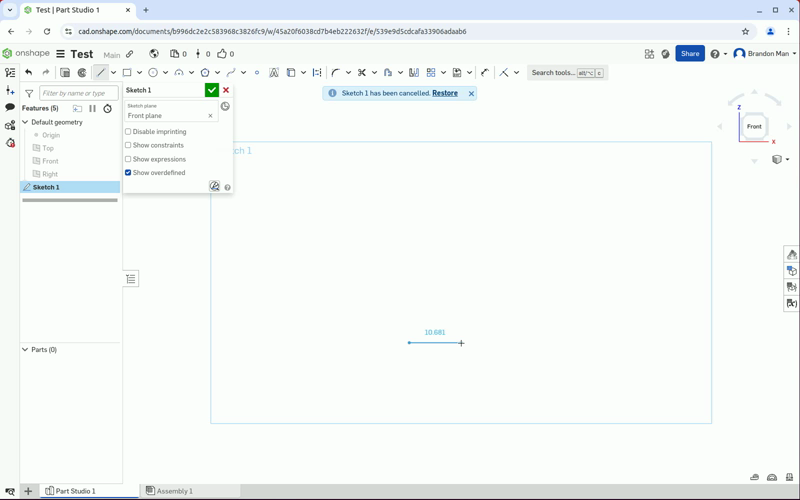
key_down(shift)
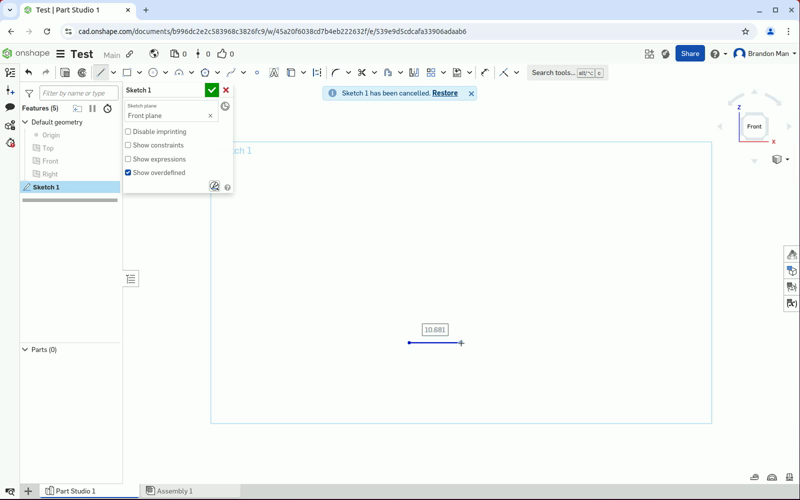
mouse_move(461, 256)
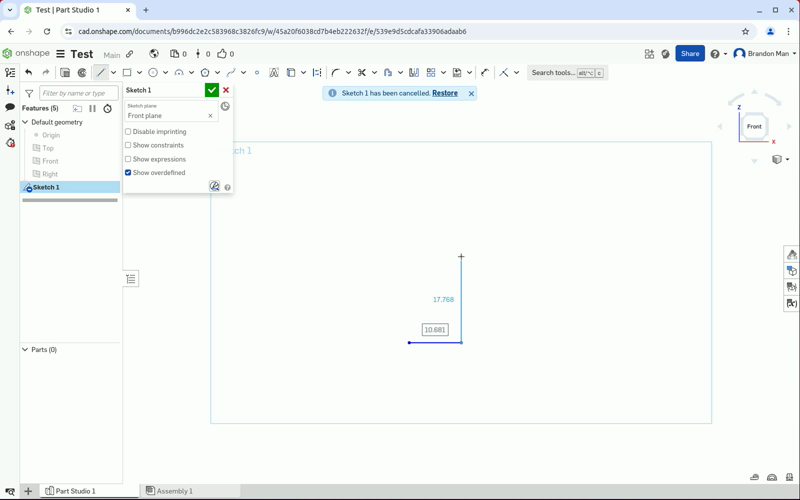
click(461, 256)
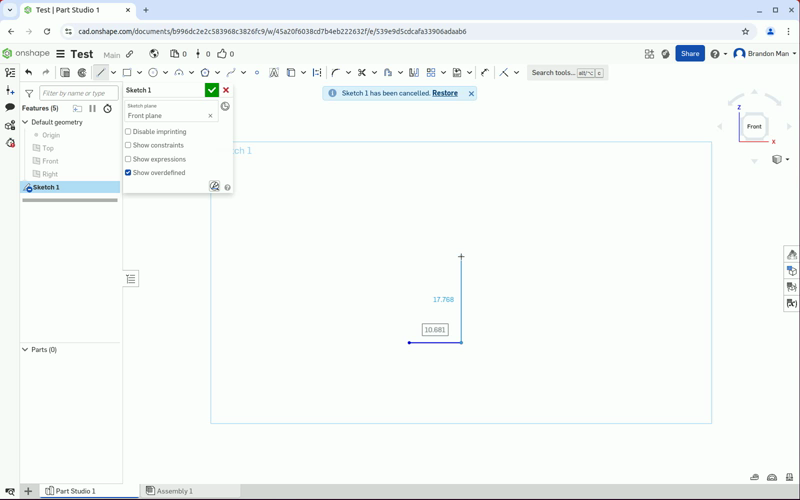
key_up(shift)
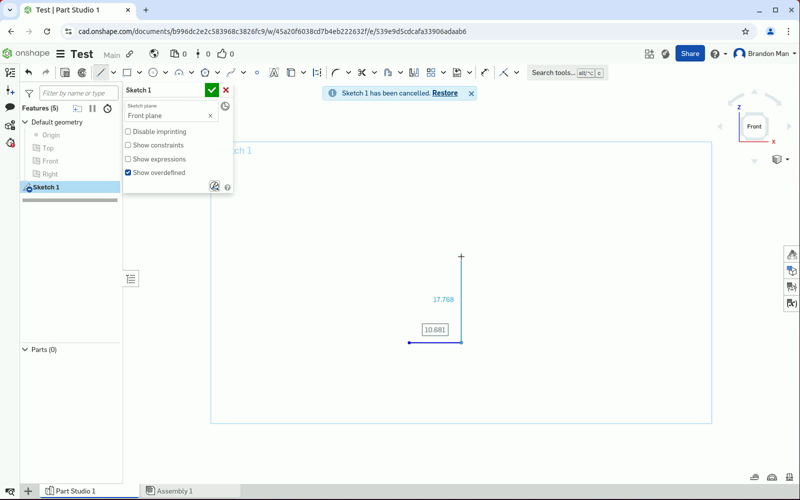
key_down(shift)
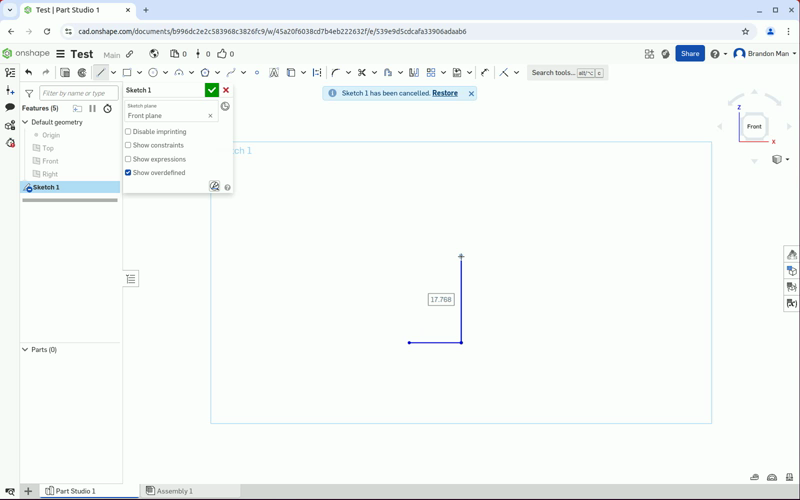
mouse_move(491, 256)
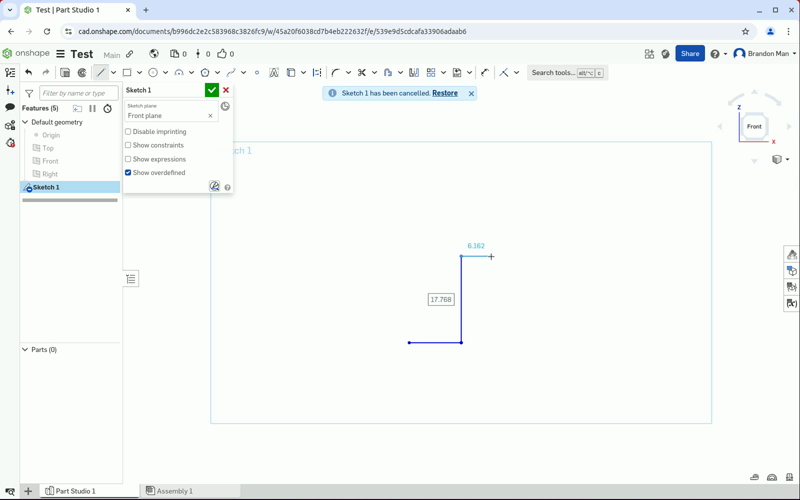
mouse_move(443, 256)
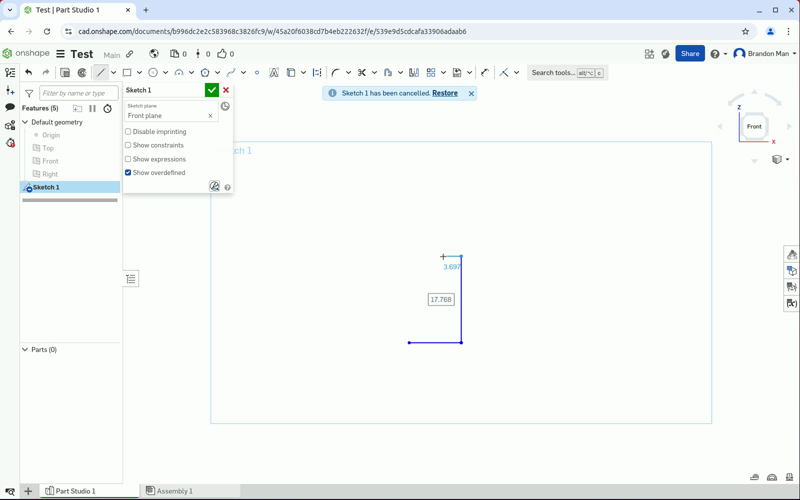
click(443, 256)
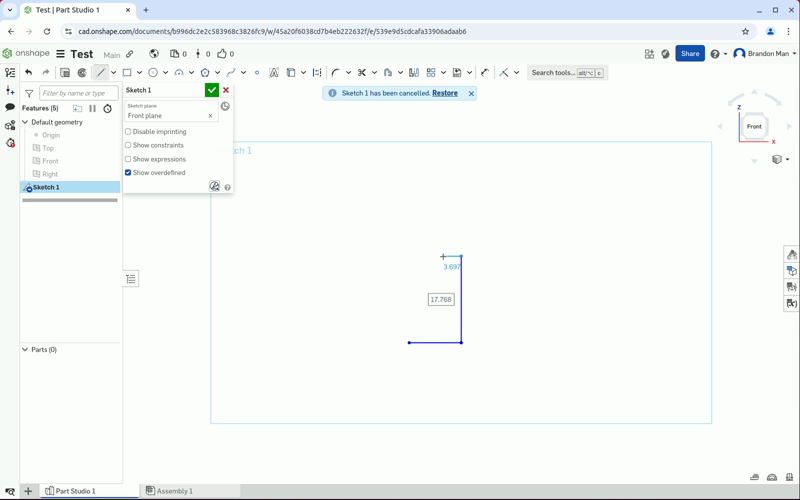
key_up(shift)
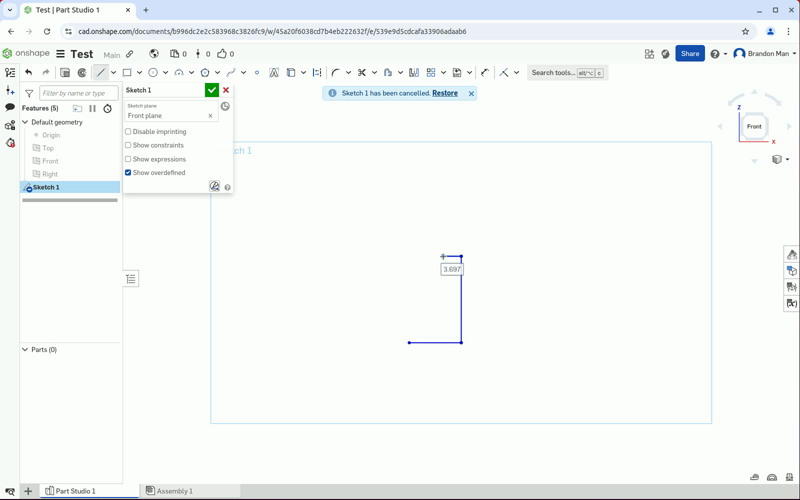
key_down(shift)
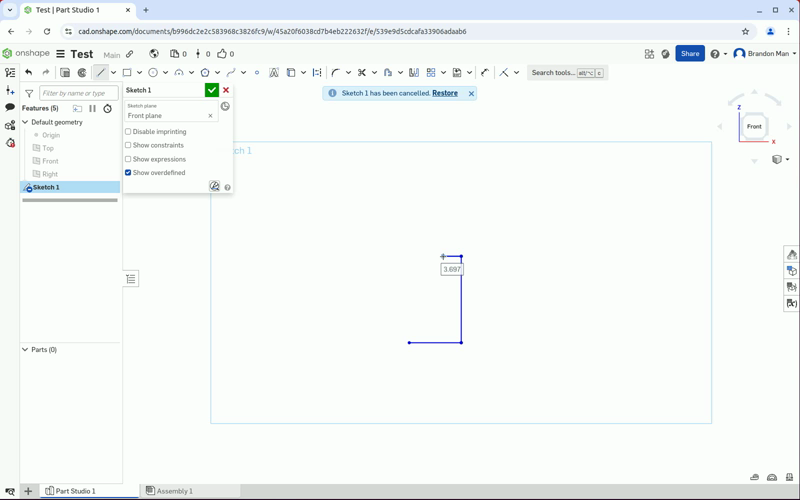
mouse_move(473, 256)
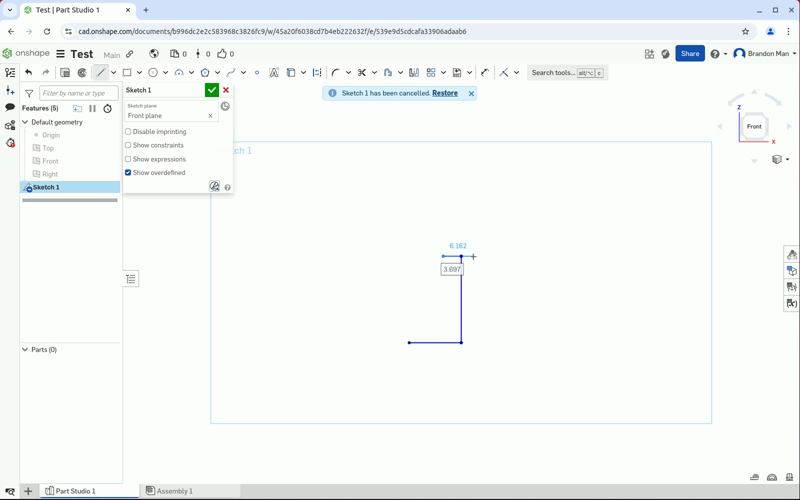
mouse_move(443, 222)
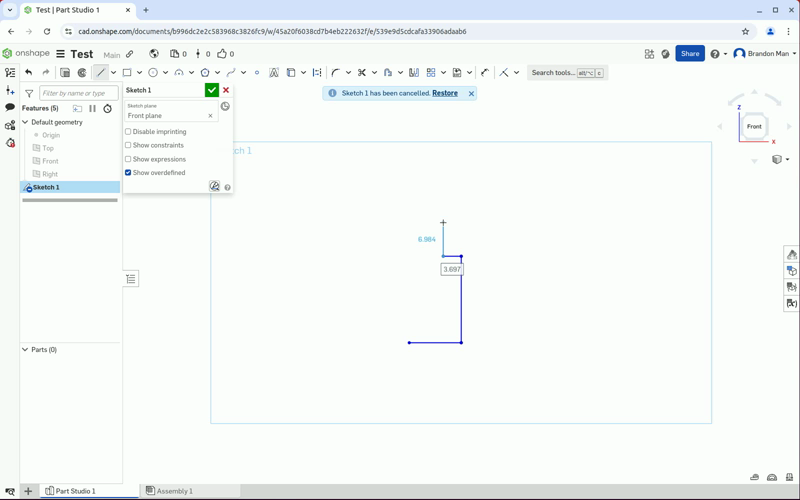
click(443, 222)
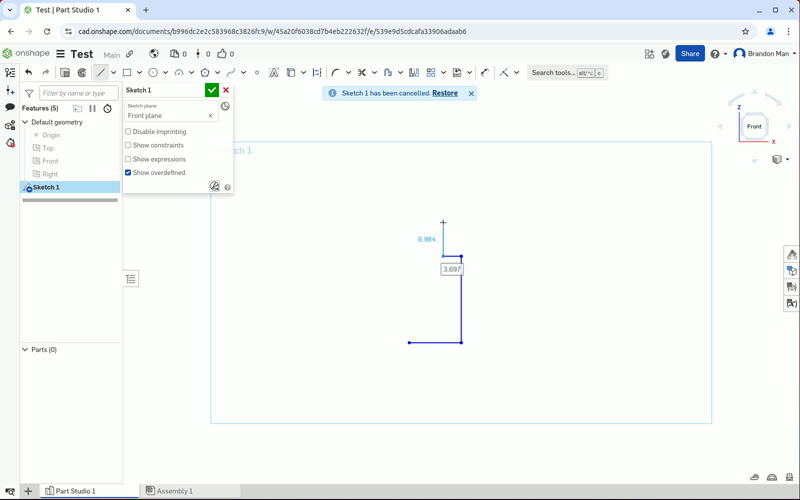
key_up(shift)
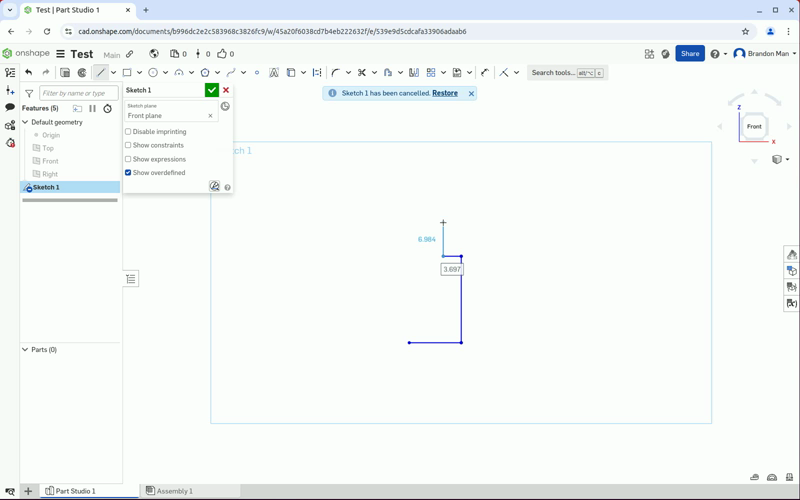
key_down(shift)
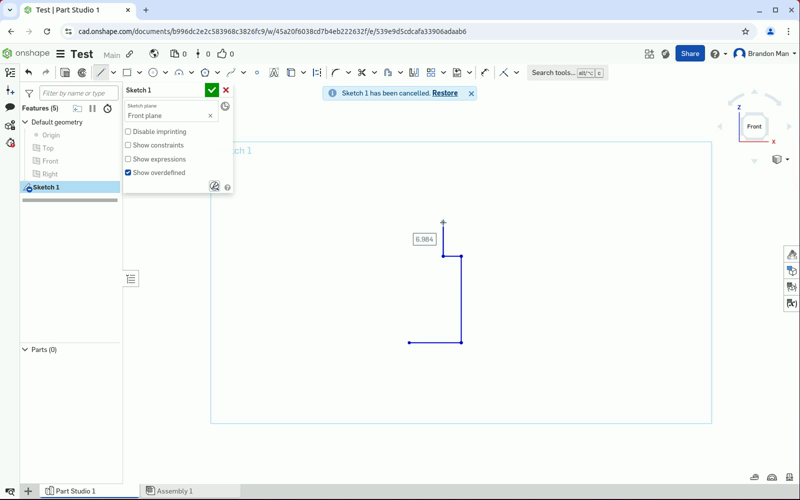
mouse_move(473, 222)
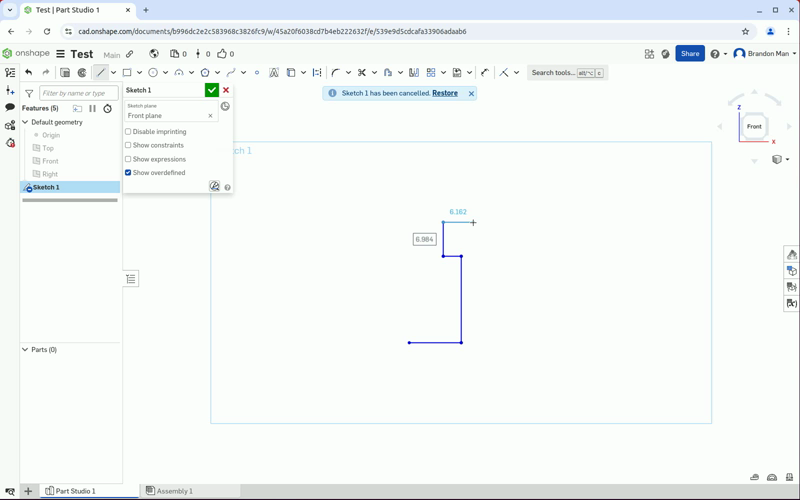
mouse_move(409, 222)
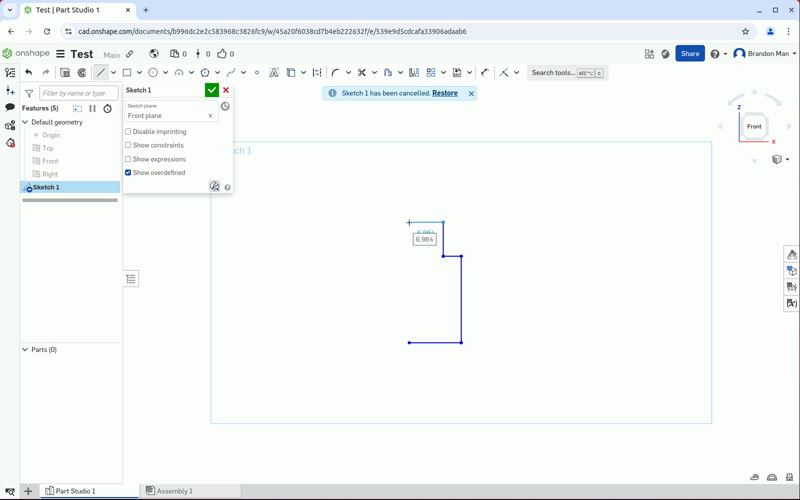
click(409, 222)
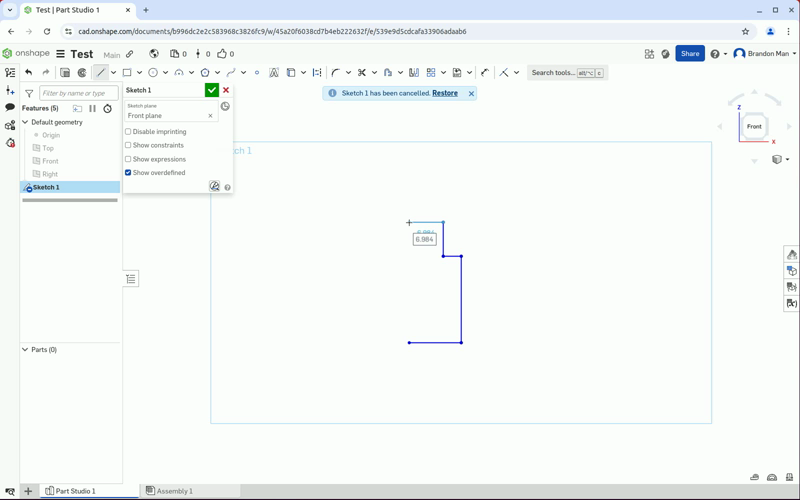
key_up(shift)
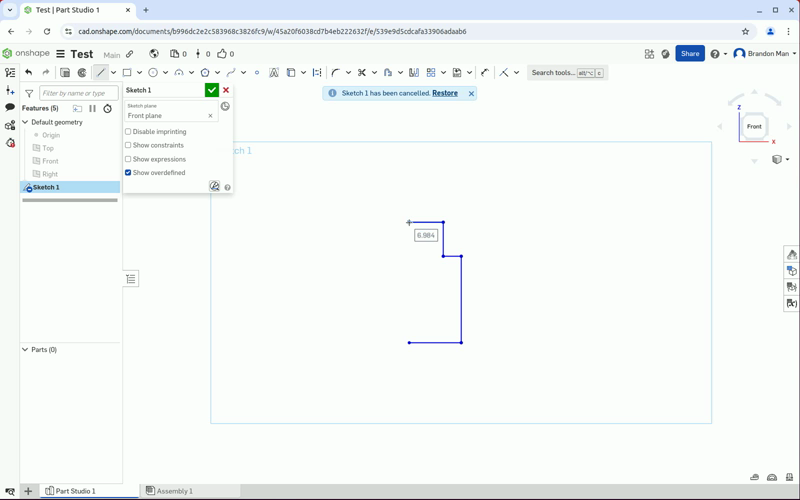
key_down(shift)
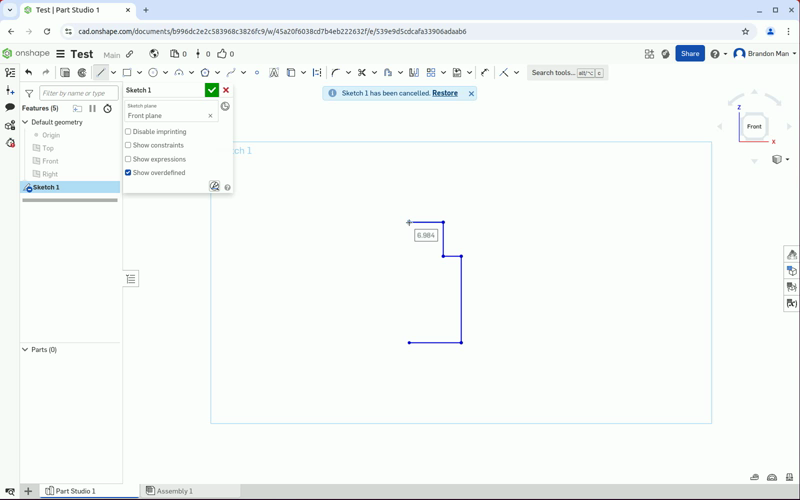
mouse_move(409, 342)
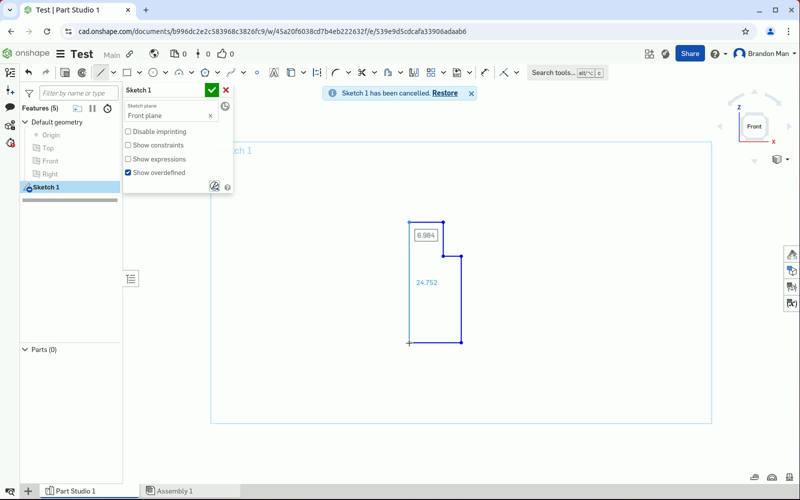
key_up(shift)
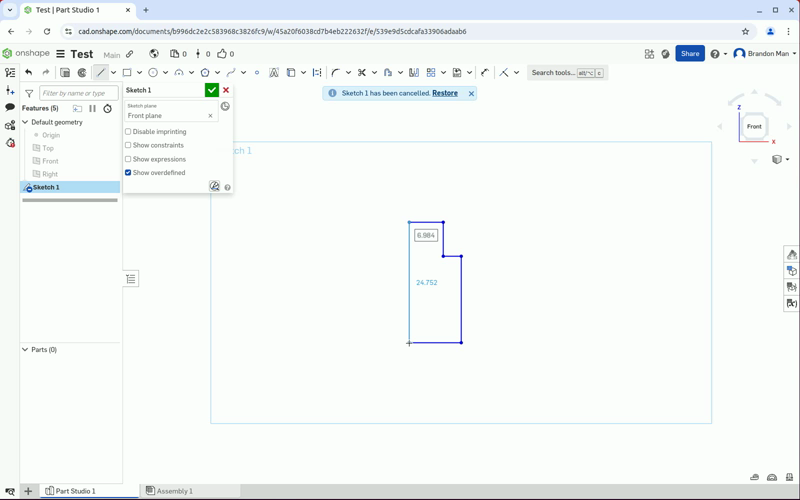
click(409, 342)
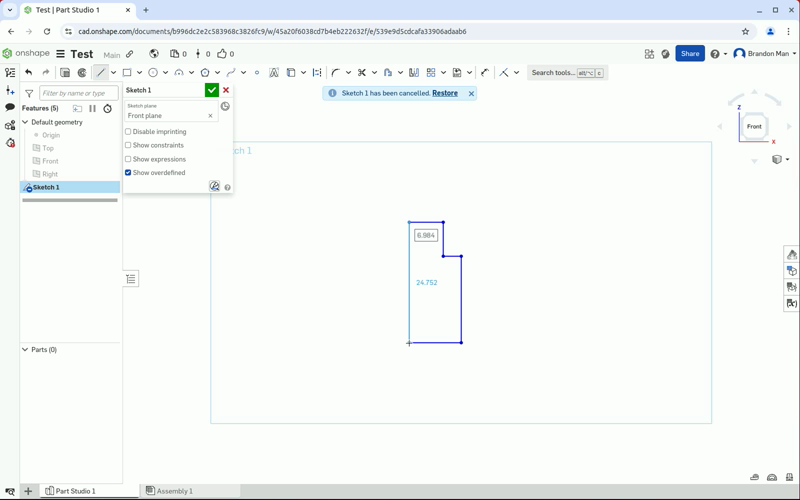
key(esc)
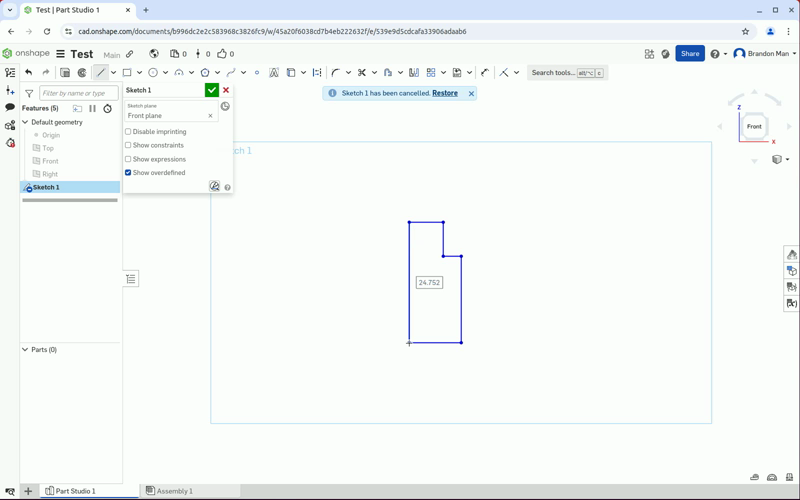
mouse_move(451, 313)
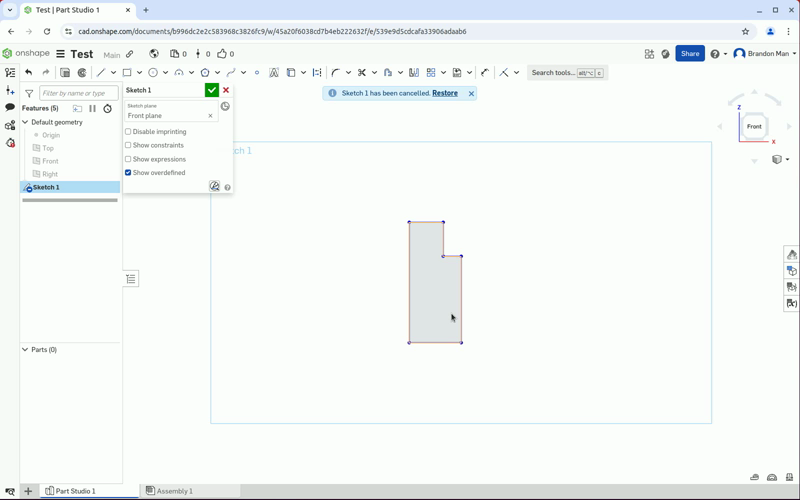
click(451, 313)
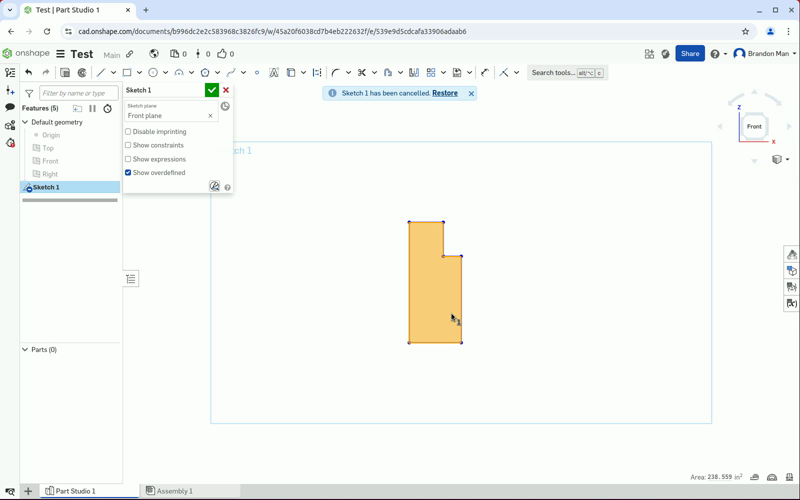
mouse_move(73, 352)
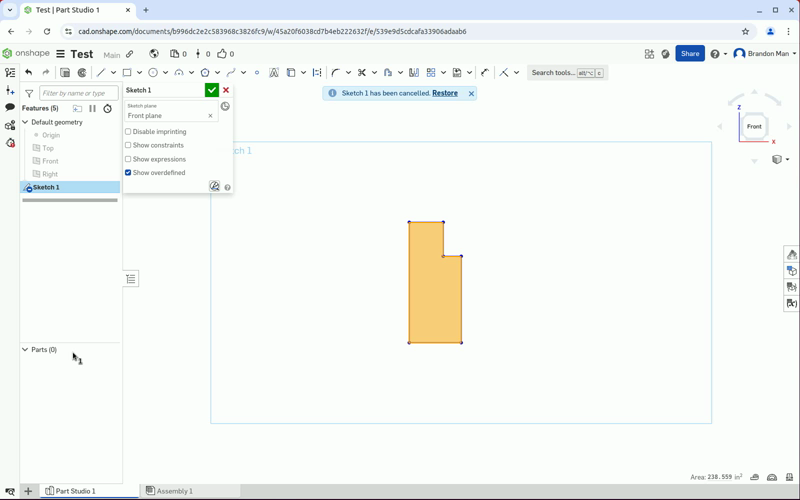
key(shift+y)
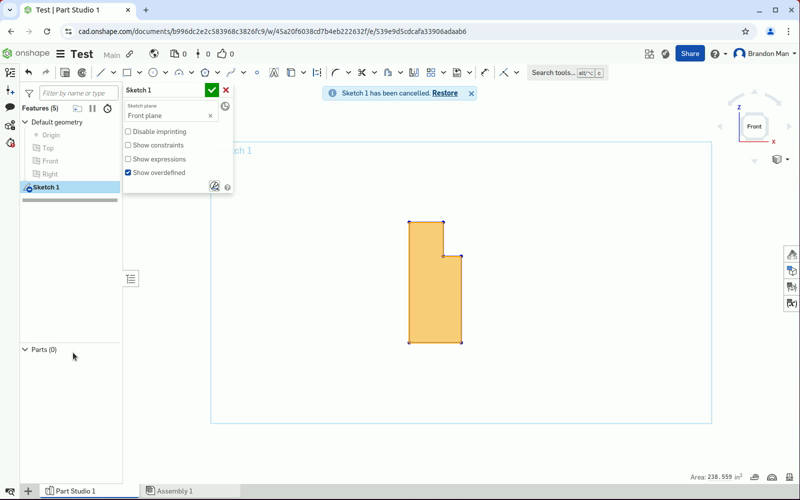
key(shift+e)
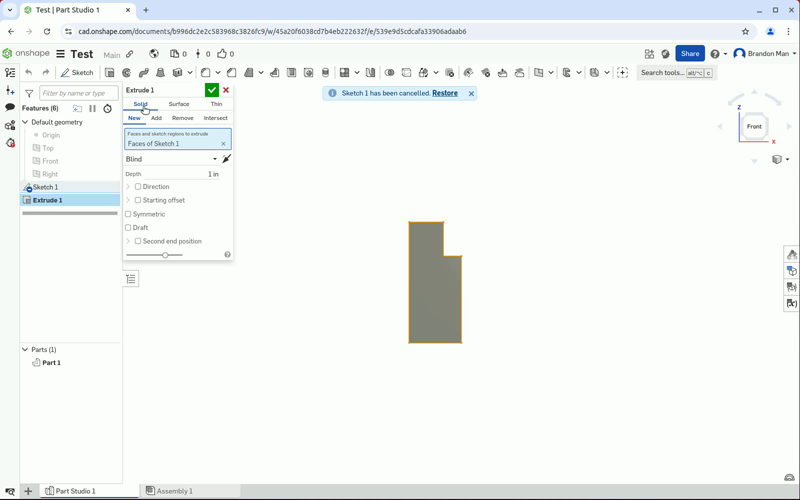
mouse_move(143, 106)
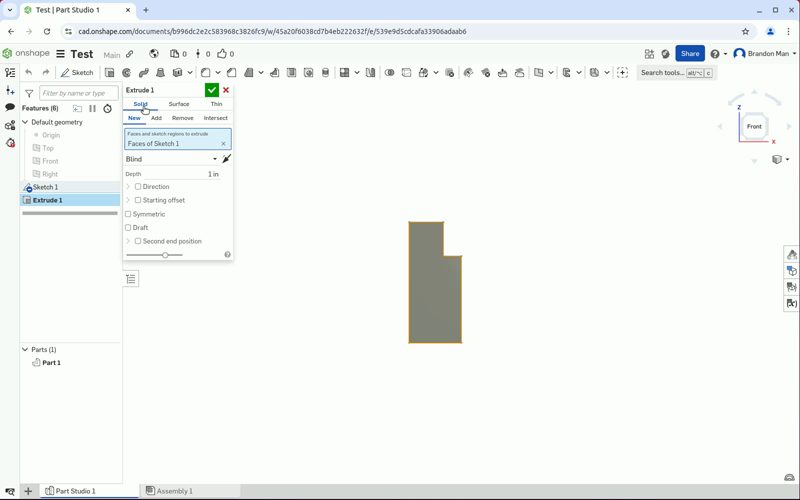
click(143, 106)
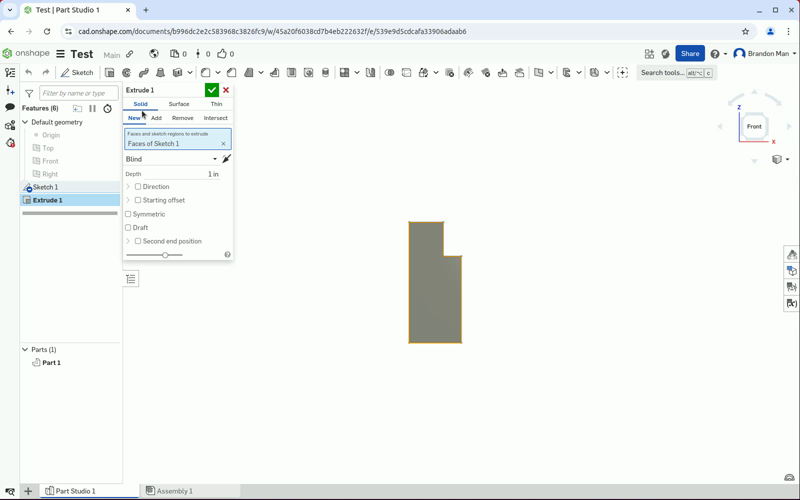
mouse_move(137, 120)
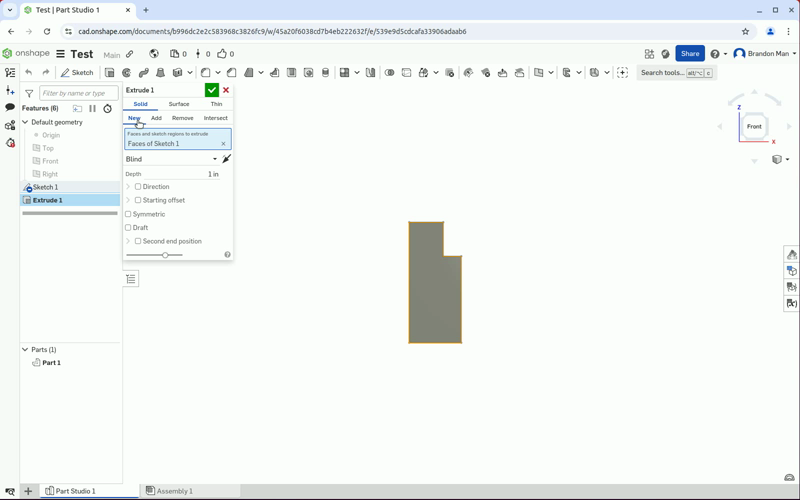
click(137, 120)
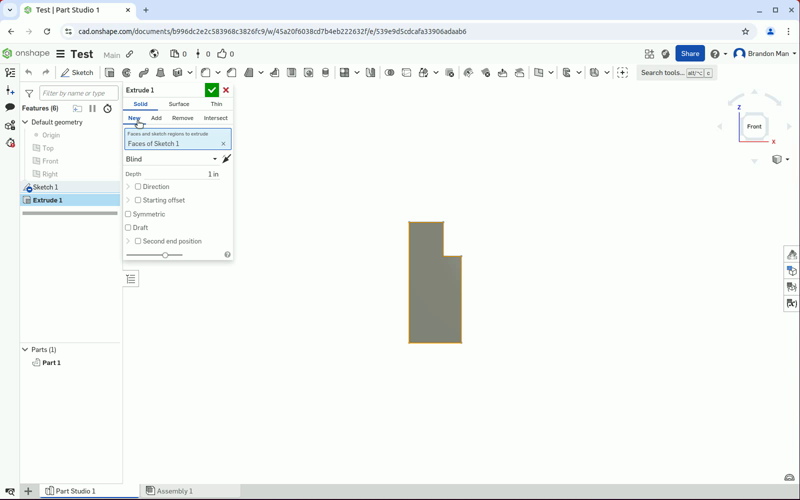
key(tab, 4)
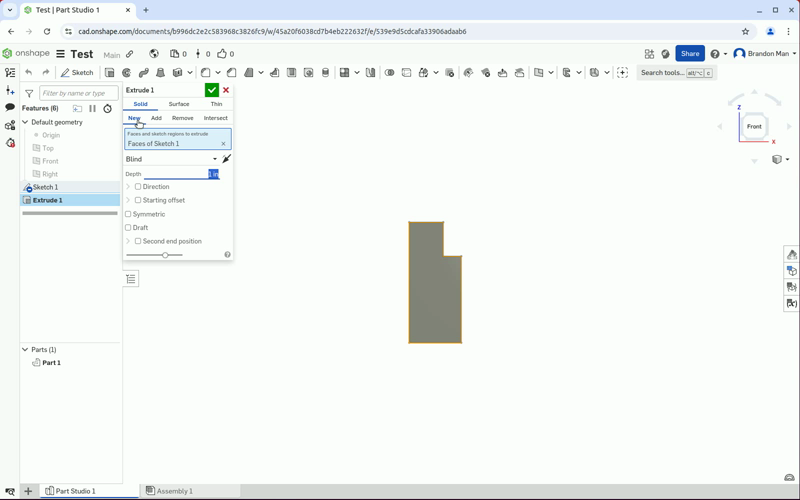
text(46.216)
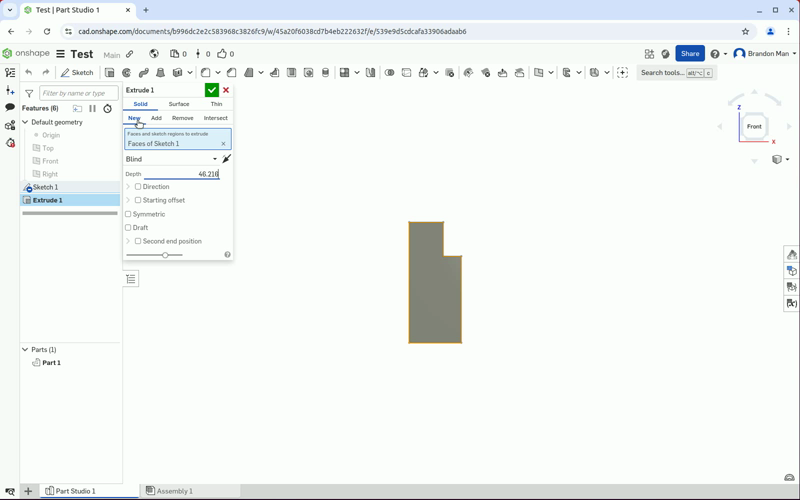
key(tab, 3)
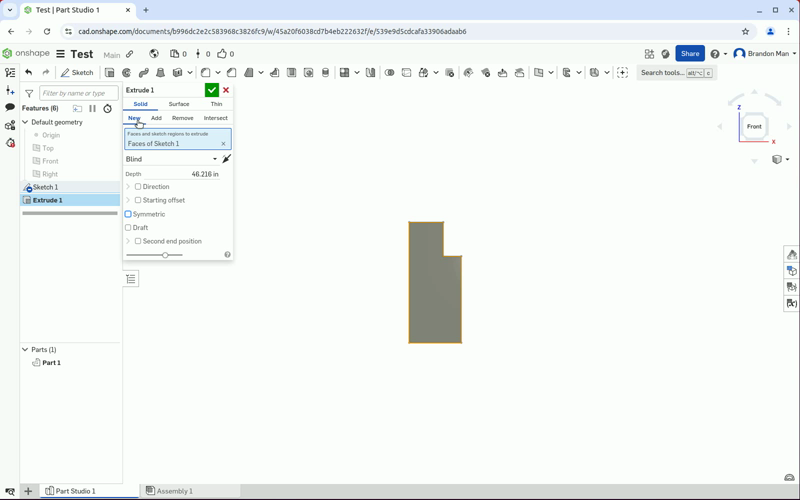
key(space)
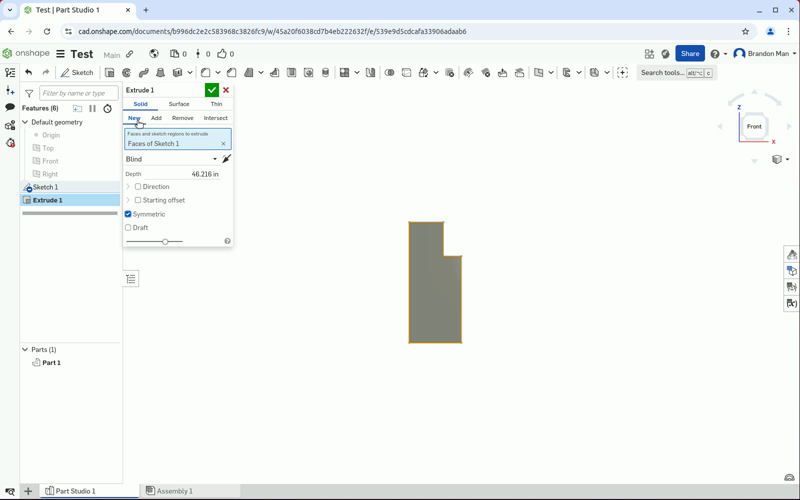
key(enter)
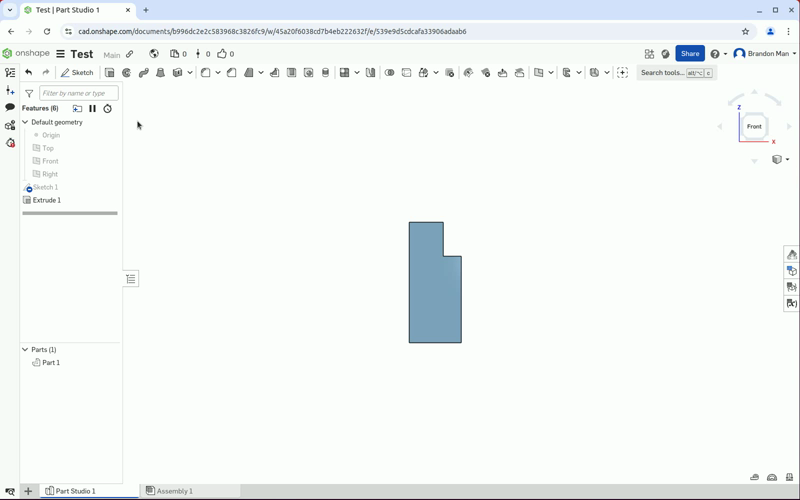
key(shift+h)
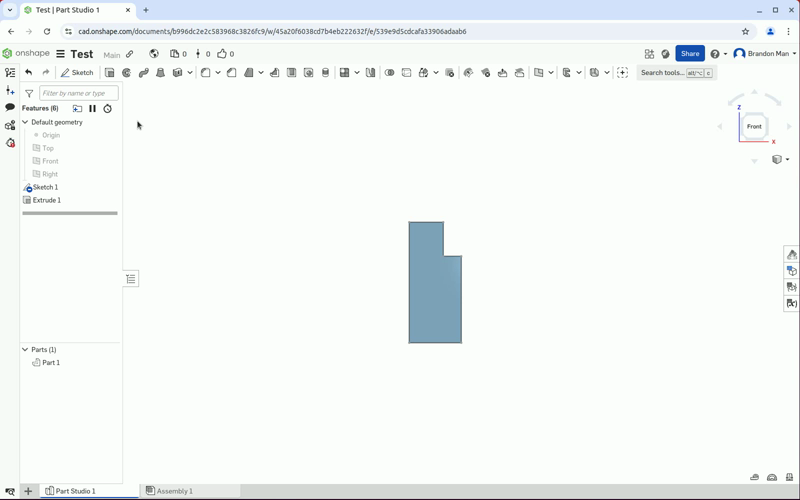
key(shift+h)
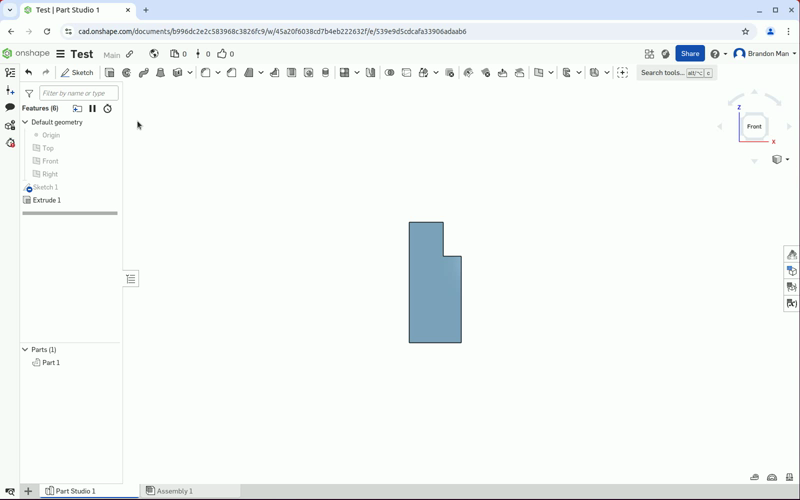
mouse_move(73, 189)
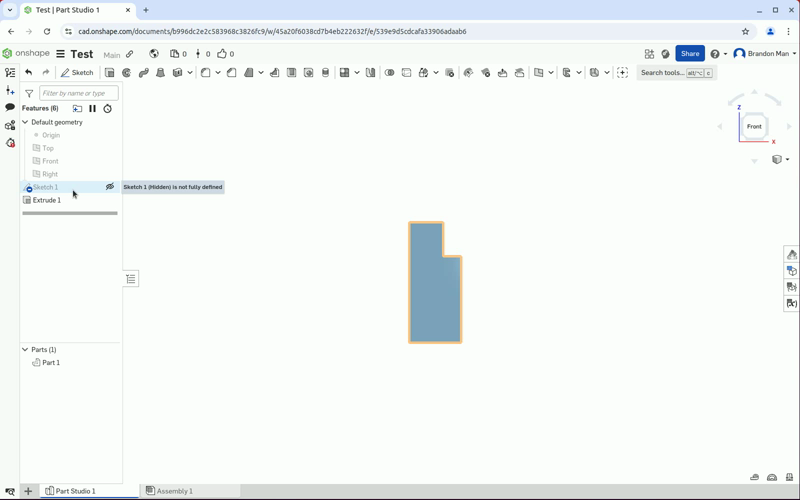
click(73, 189)
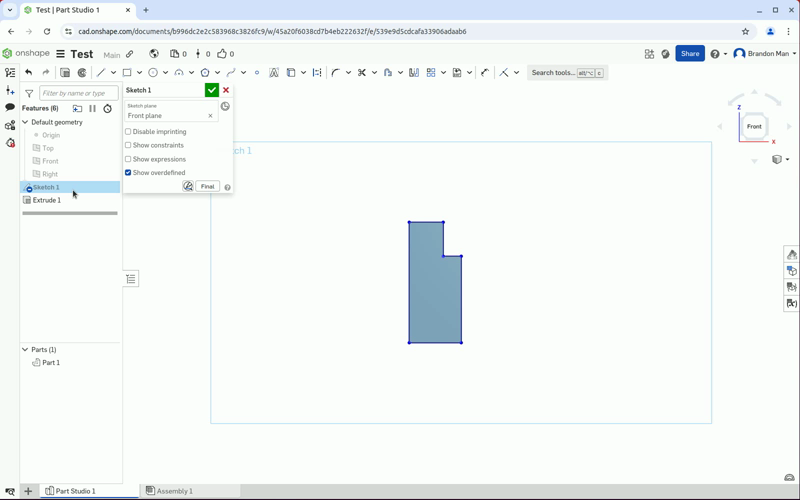
mouse_move(229, 92)
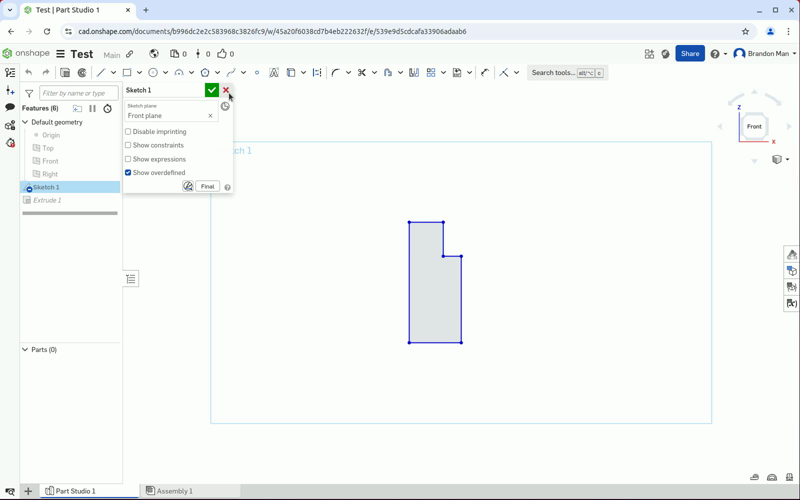
click(229, 92)
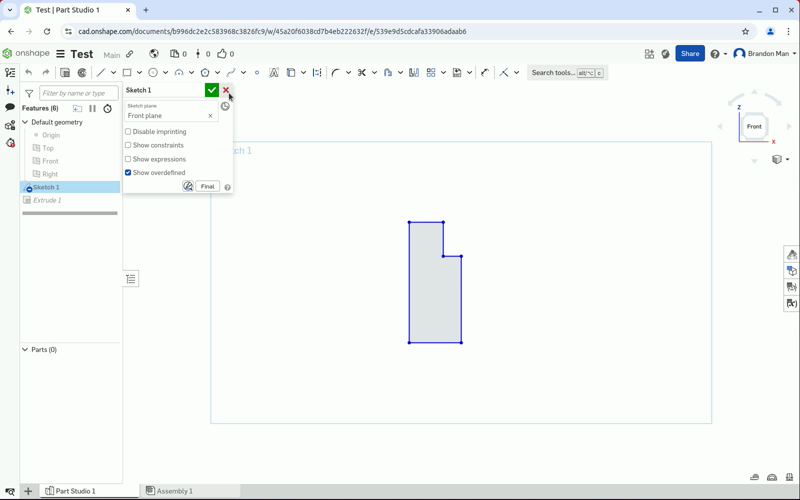
key(shift+s)
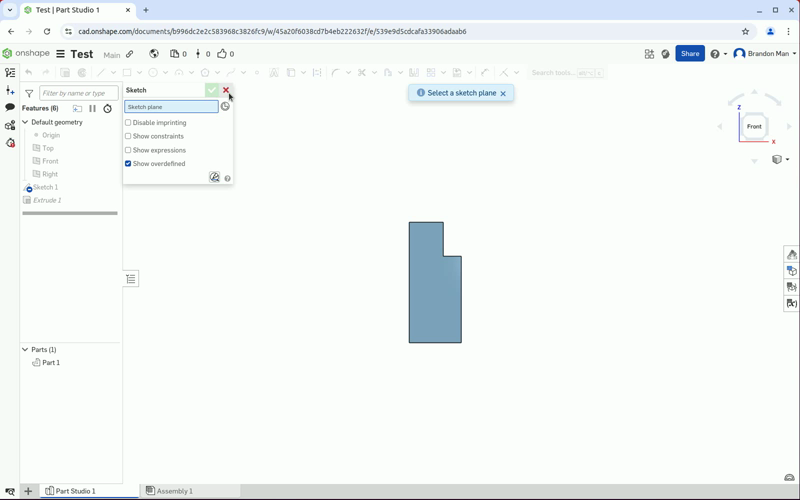
mouse_move(73, 163)
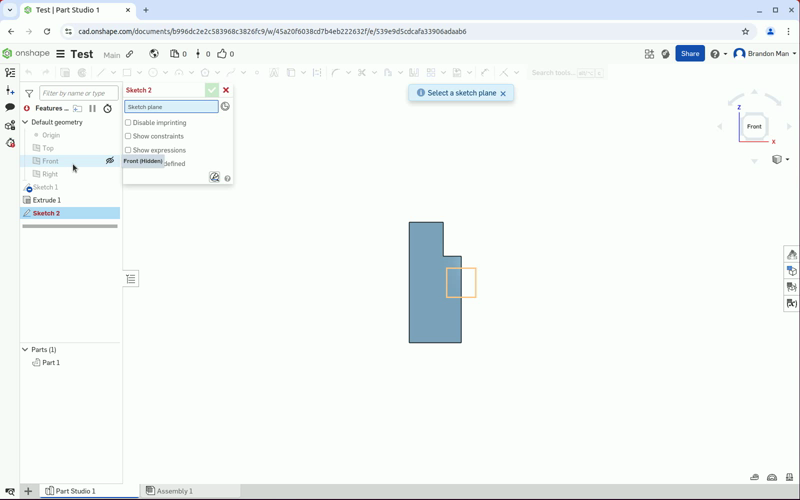
click(73, 163)
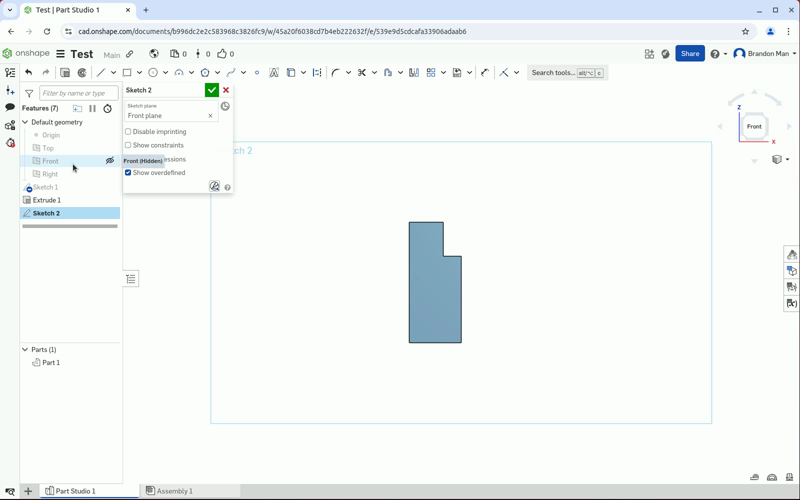
mouse_move(73, 352)
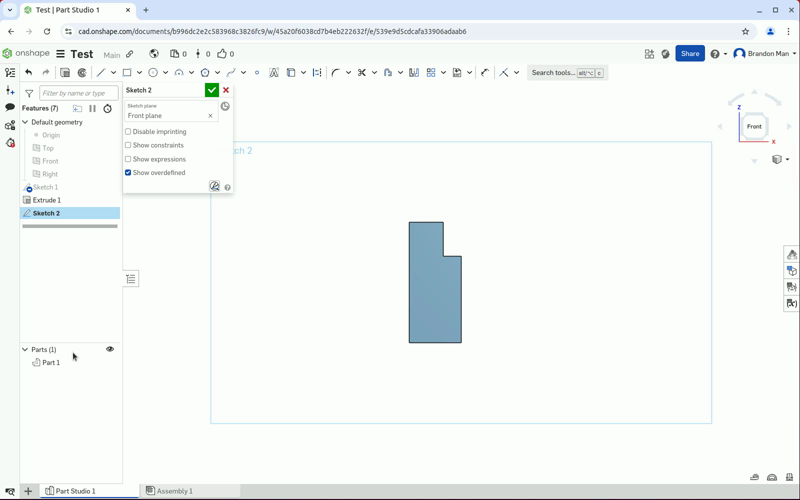
key(y)
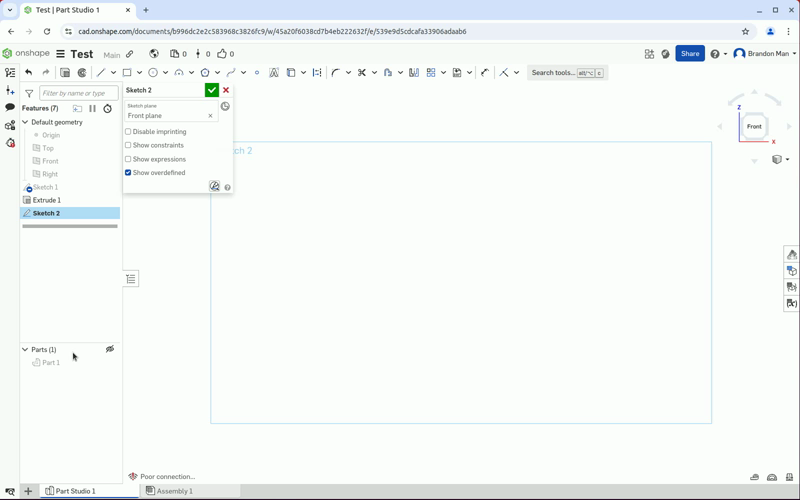
key(l)
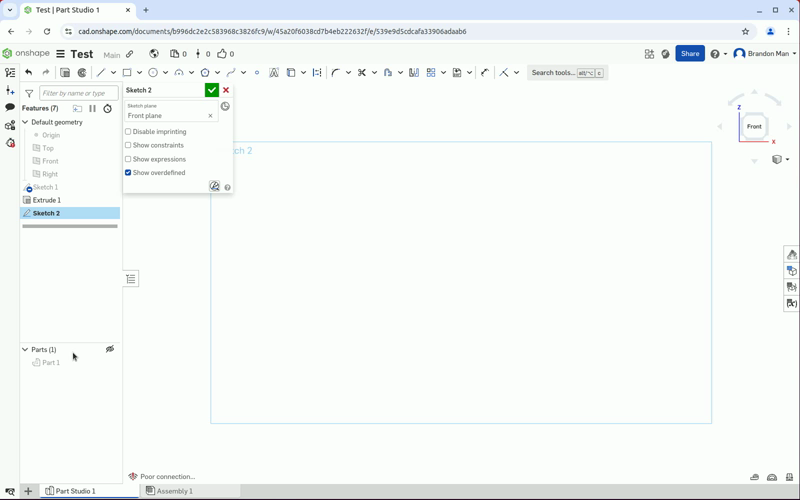
key_down(shift)
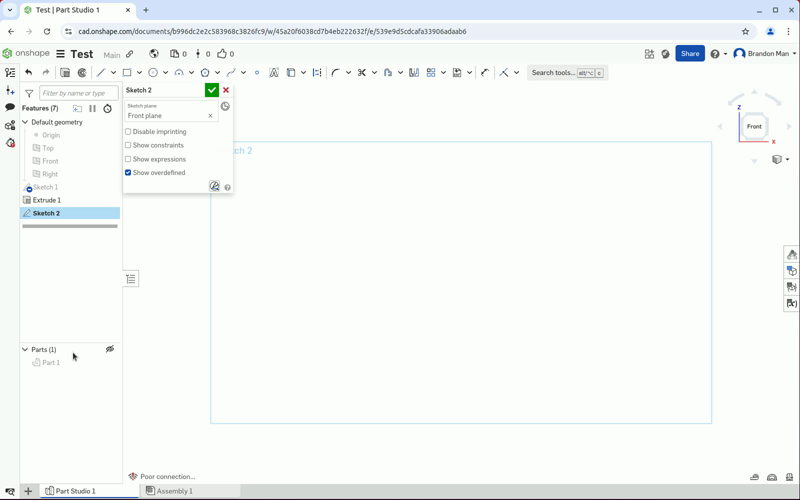
mouse_move(512, 255)
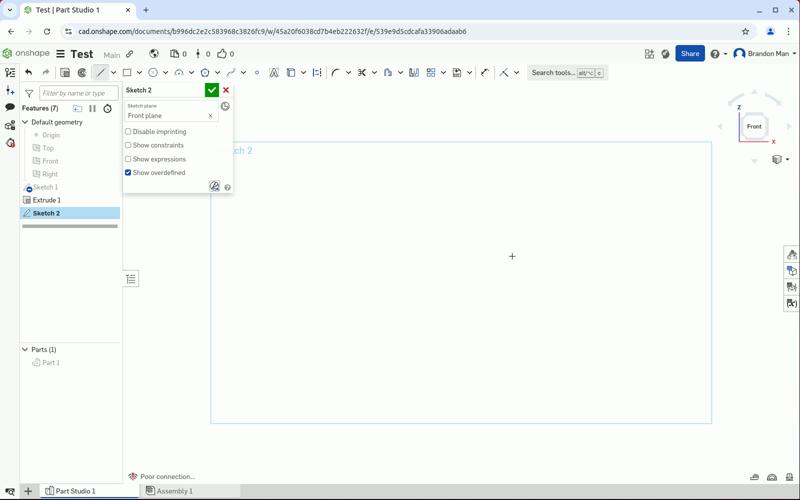
click(512, 255)
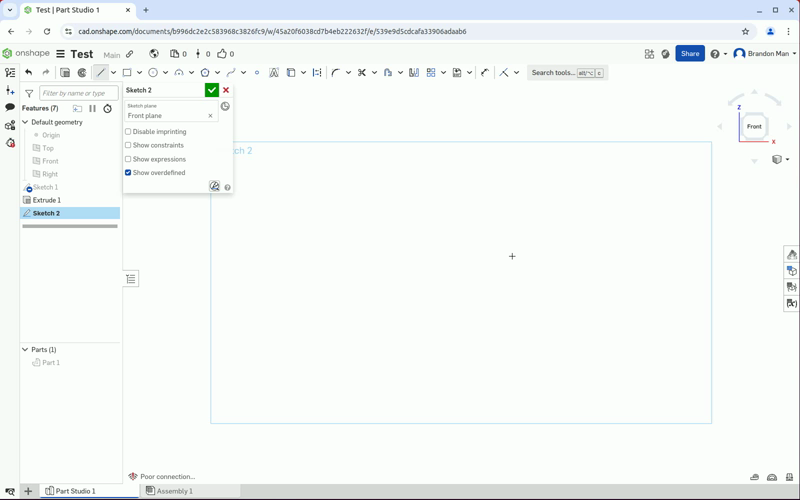
key_up(shift)
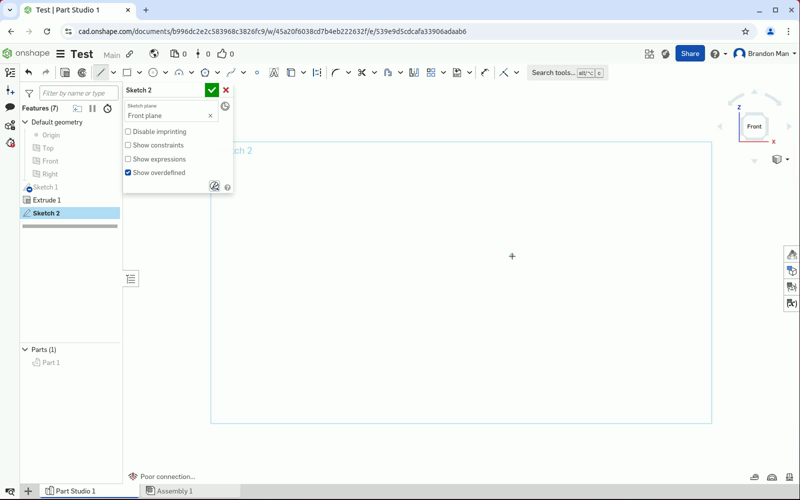
key_down(shift)
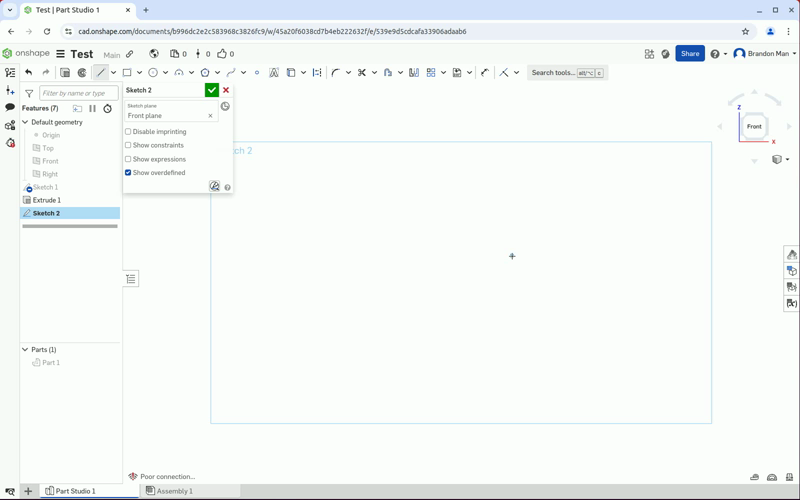
mouse_move(542, 255)
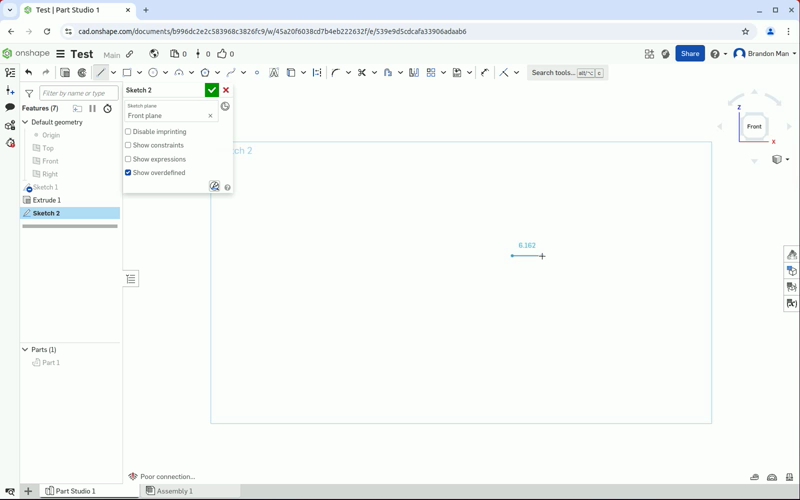
mouse_move(548, 255)
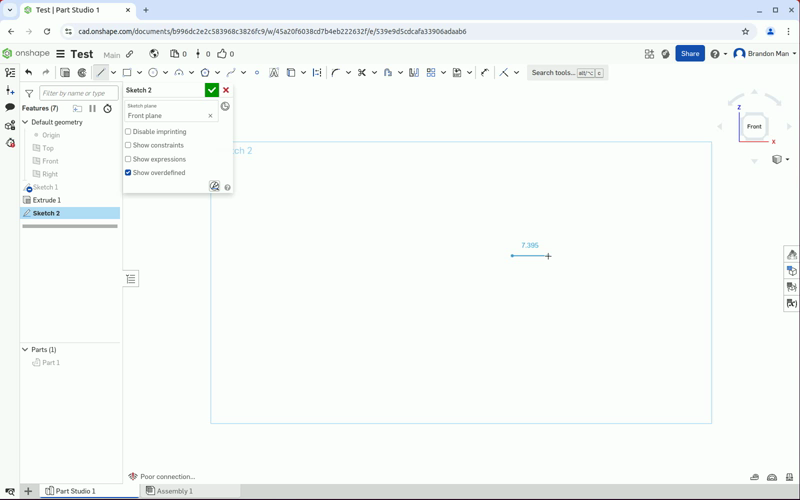
click(548, 255)
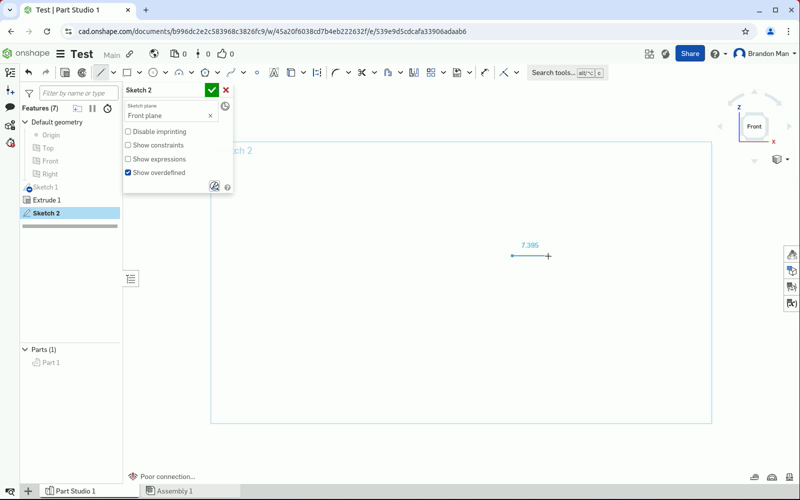
key_up(shift)
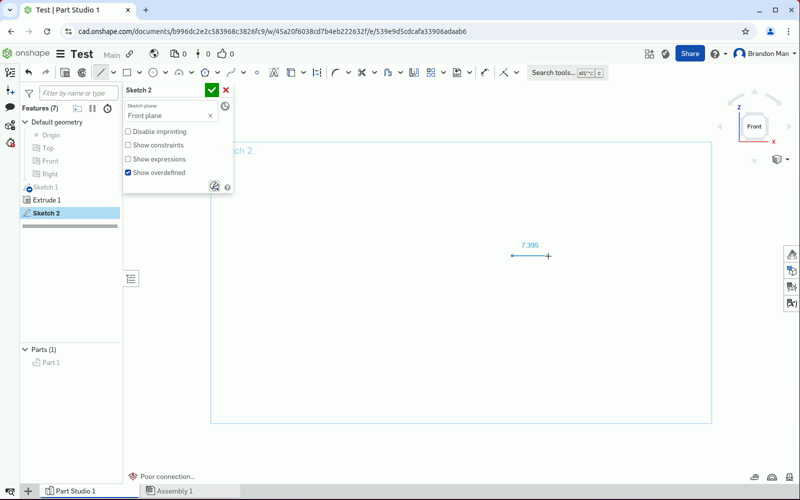
key_down(shift)
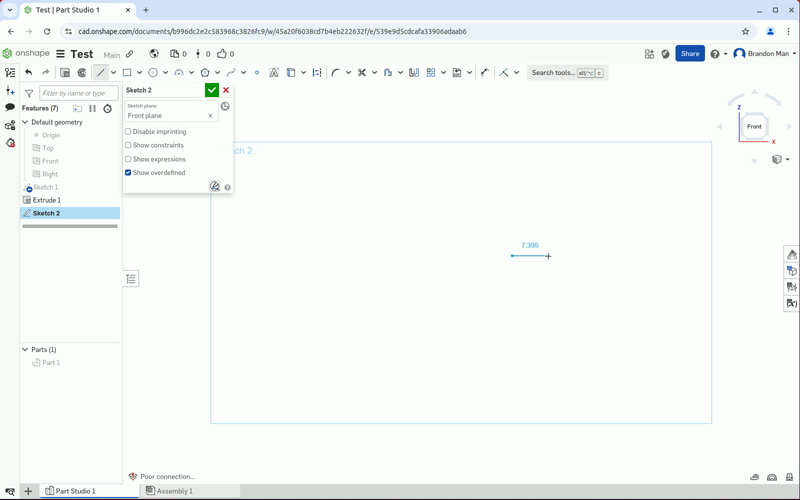
mouse_move(578, 255)
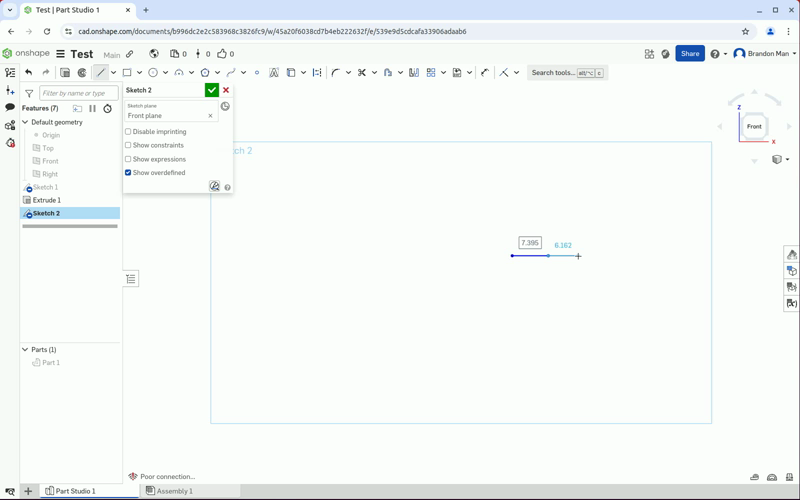
mouse_move(548, 219)
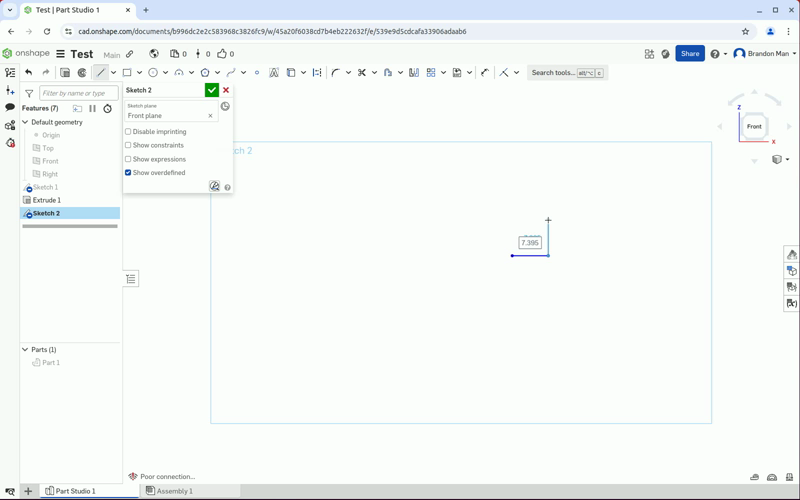
click(548, 219)
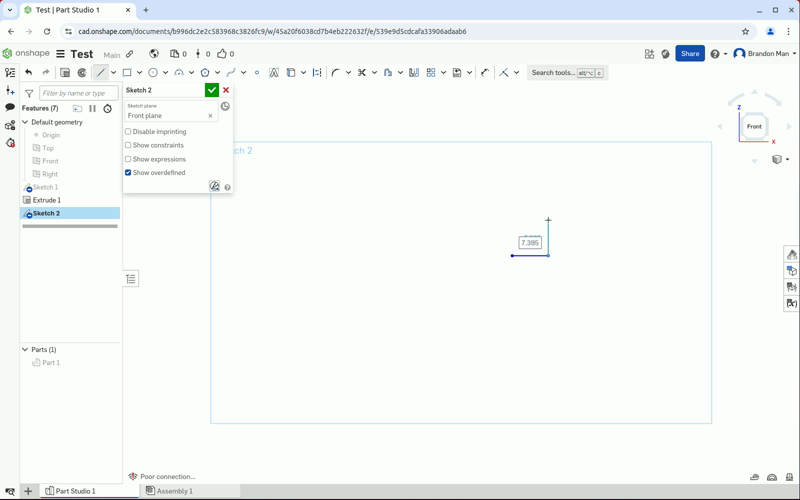
key_up(shift)
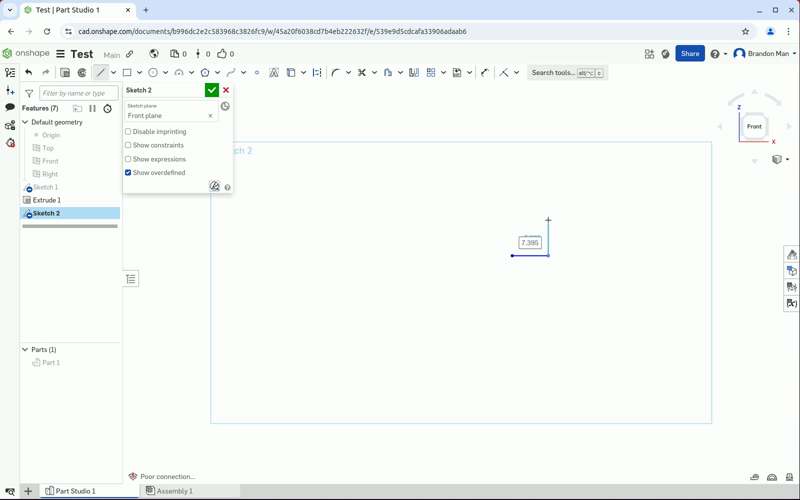
key_down(shift)
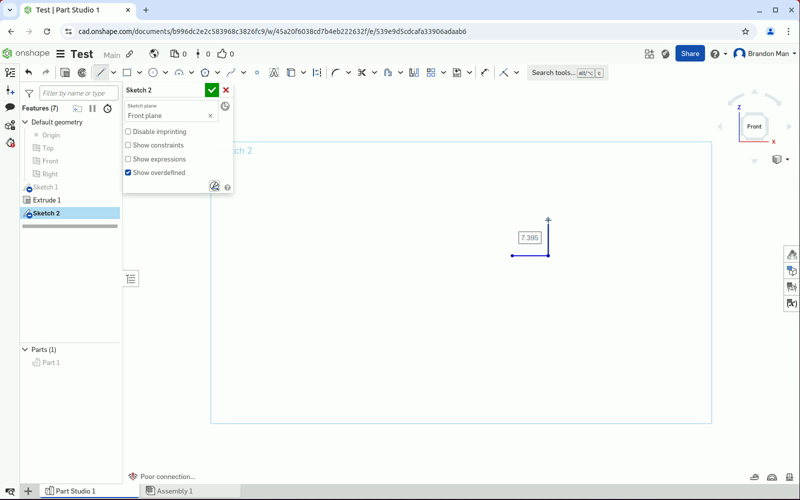
mouse_move(578, 219)
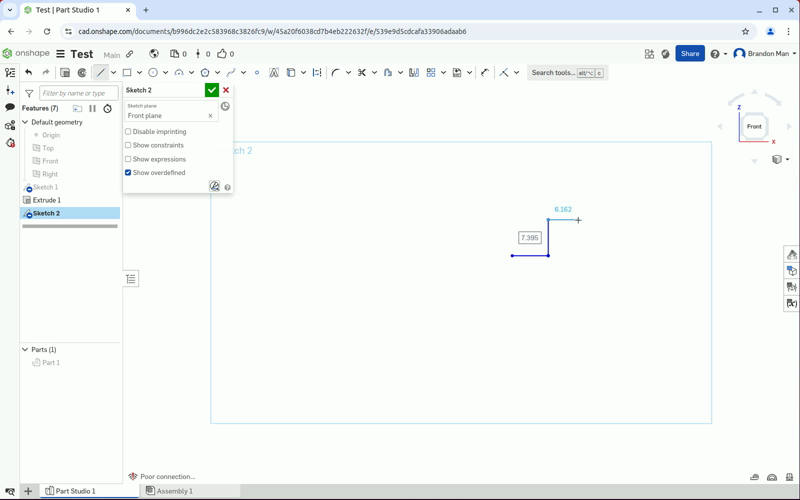
mouse_move(512, 219)
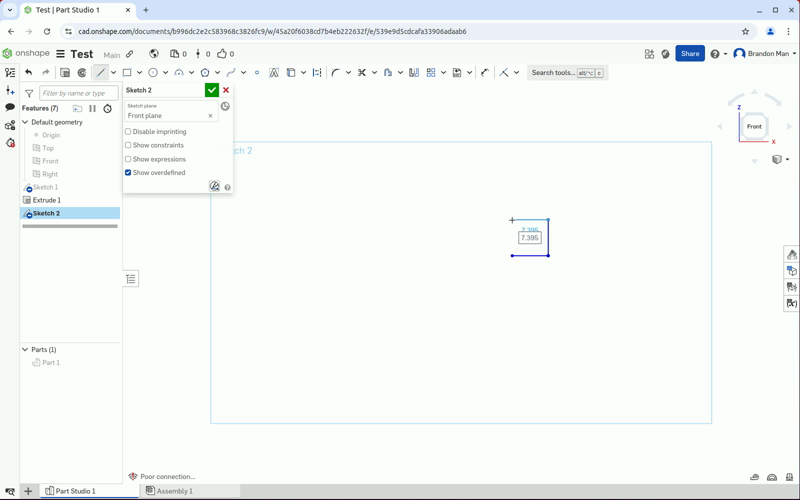
click(512, 219)
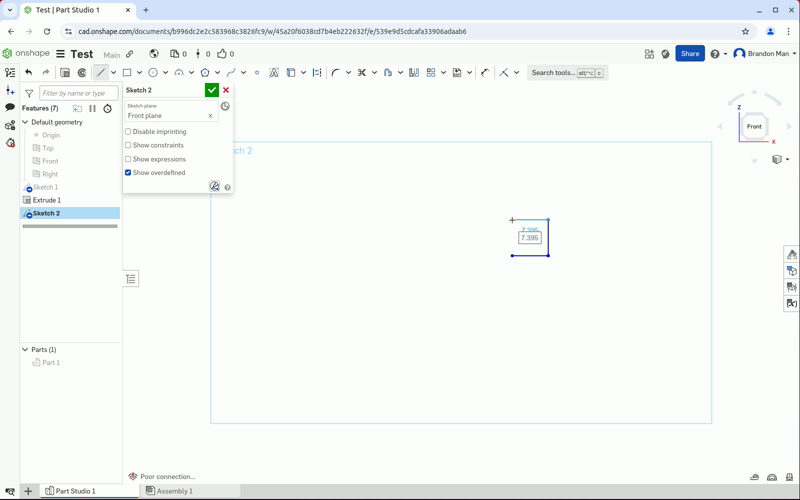
key_up(shift)
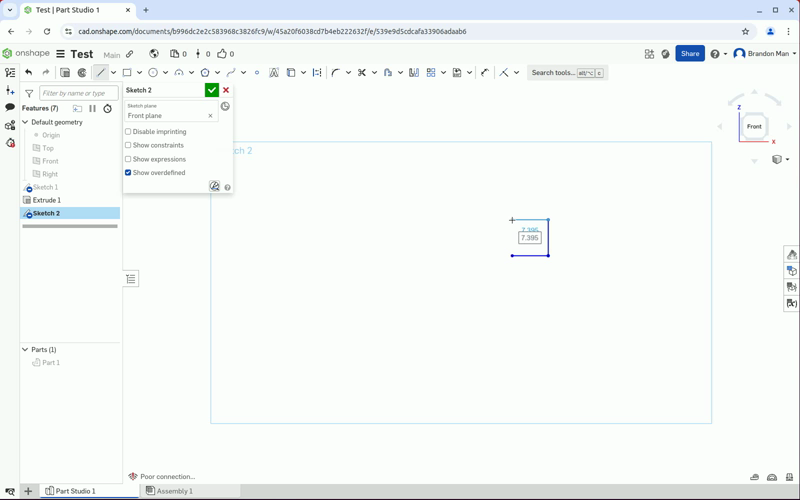
mouse_move(542, 219)
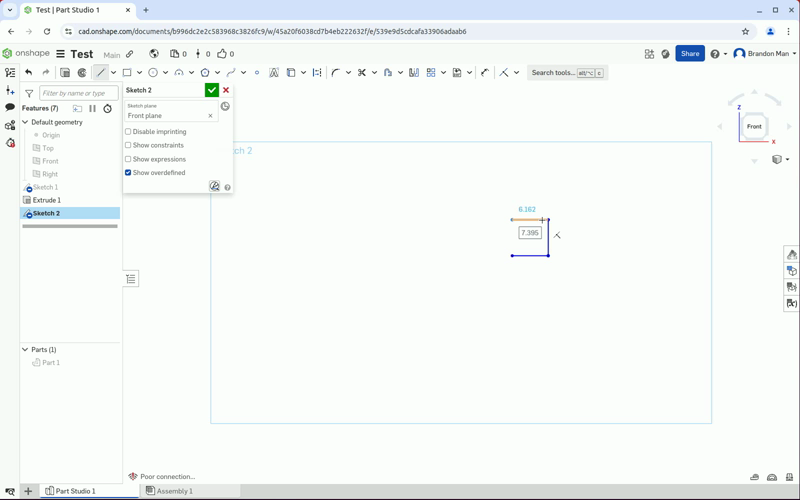
key_down(shift)
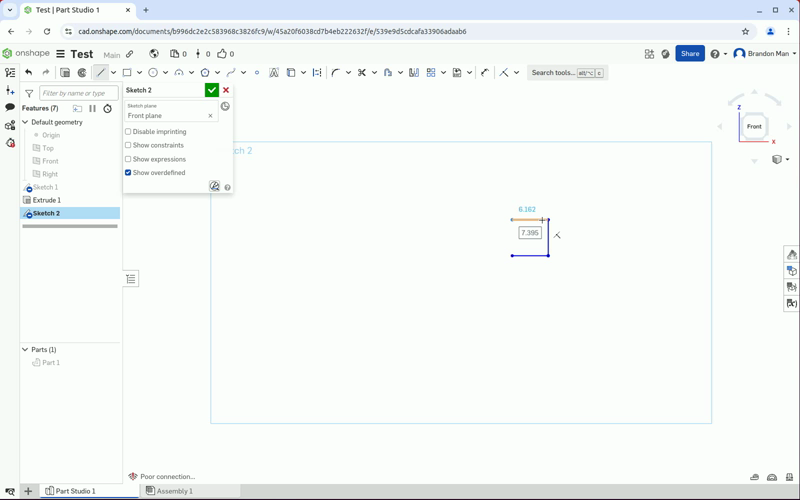
mouse_move(512, 255)
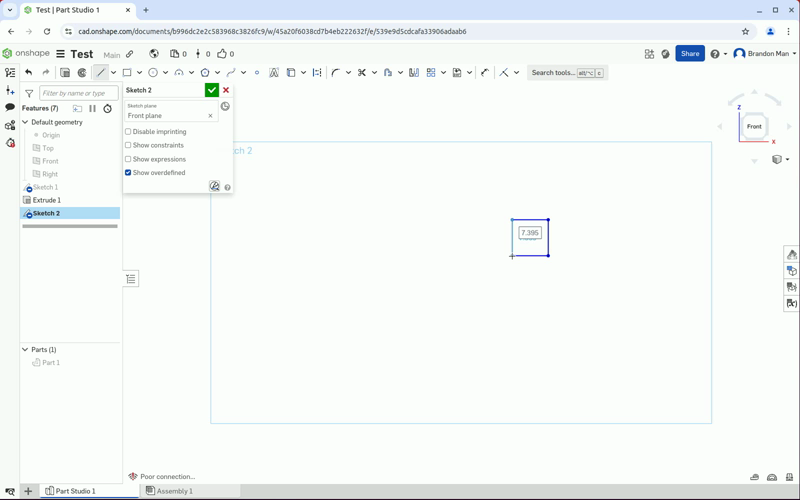
key_up(shift)
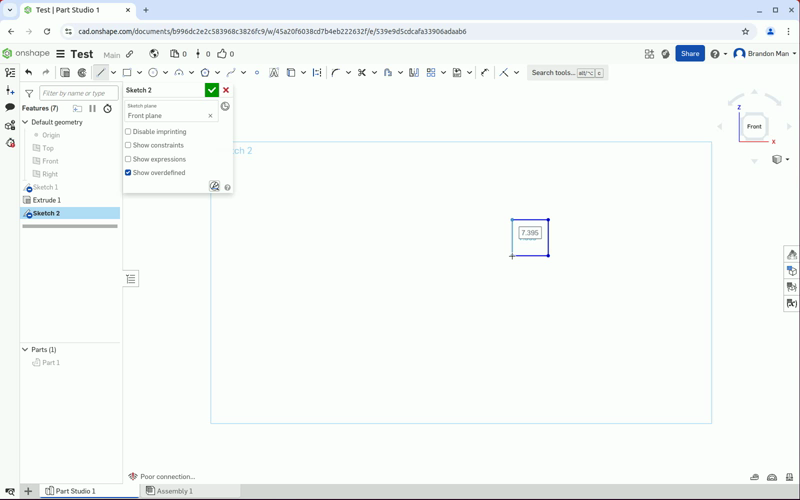
click(512, 255)
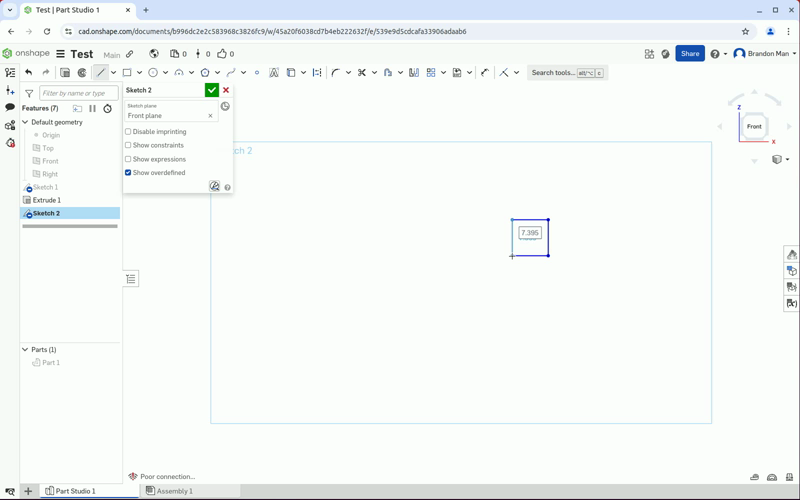
key(esc)
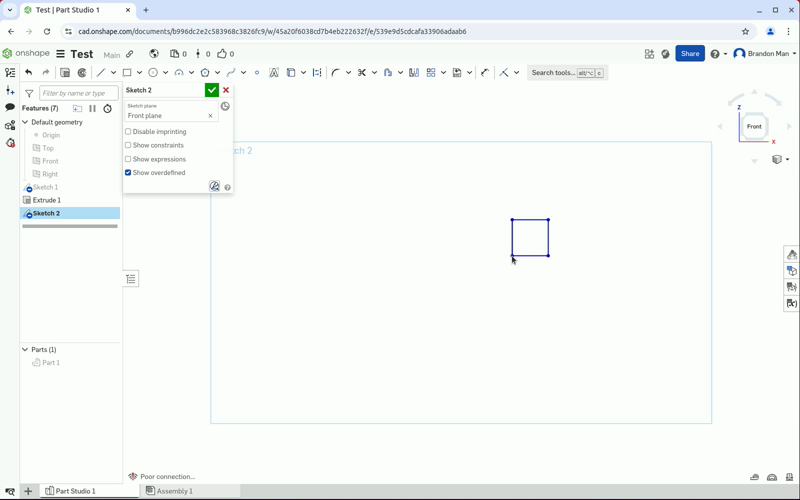
mouse_move(513, 225)
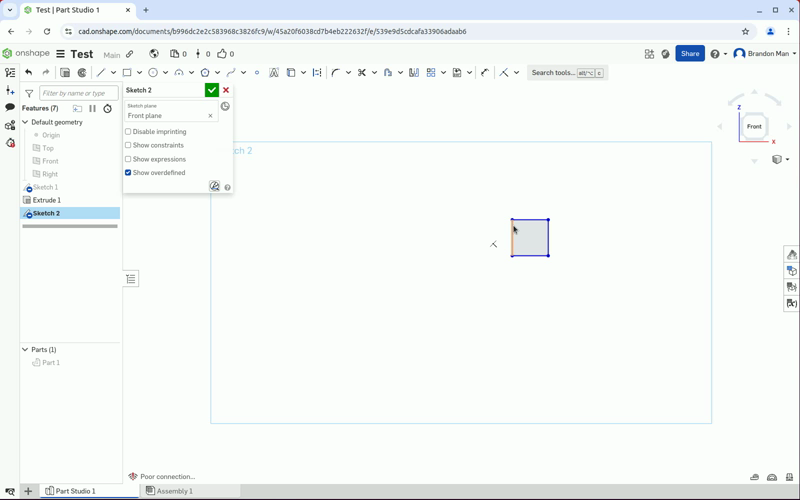
scroll(6)
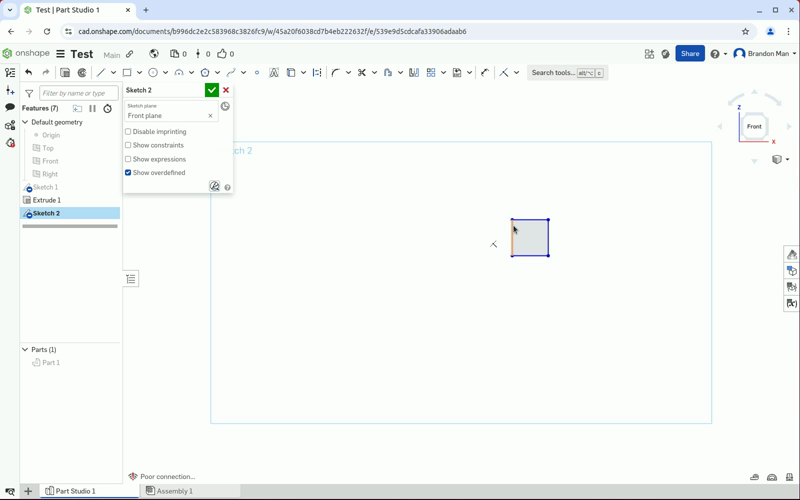
scroll(6)
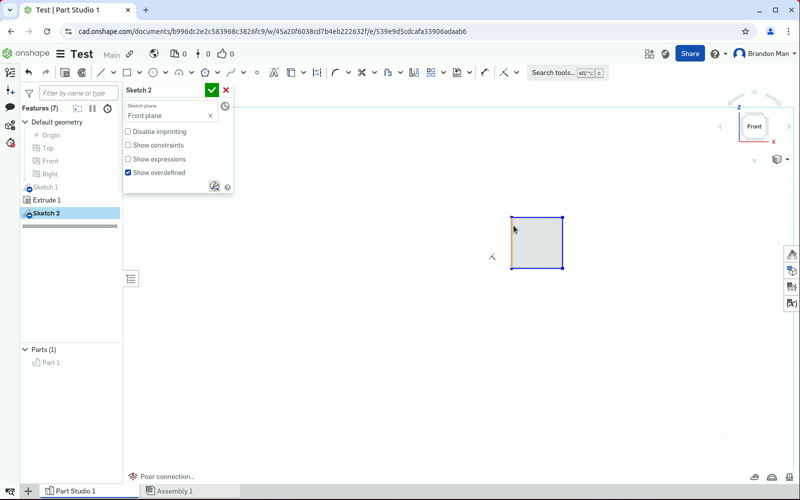
scroll(6)
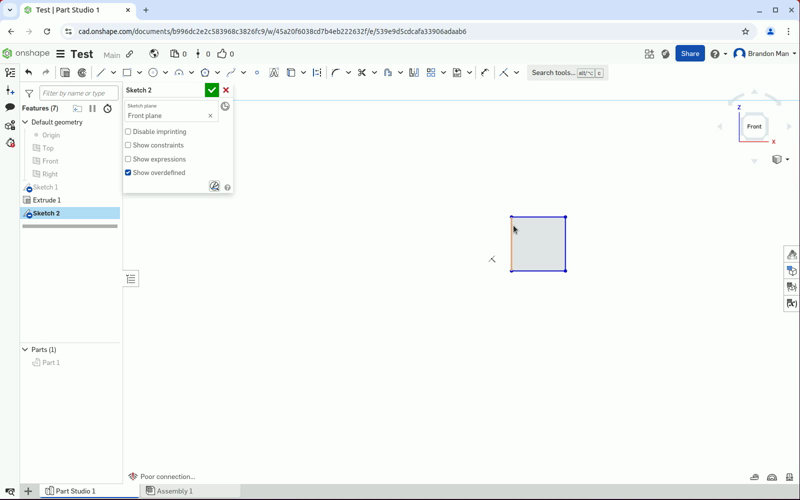
scroll(6)
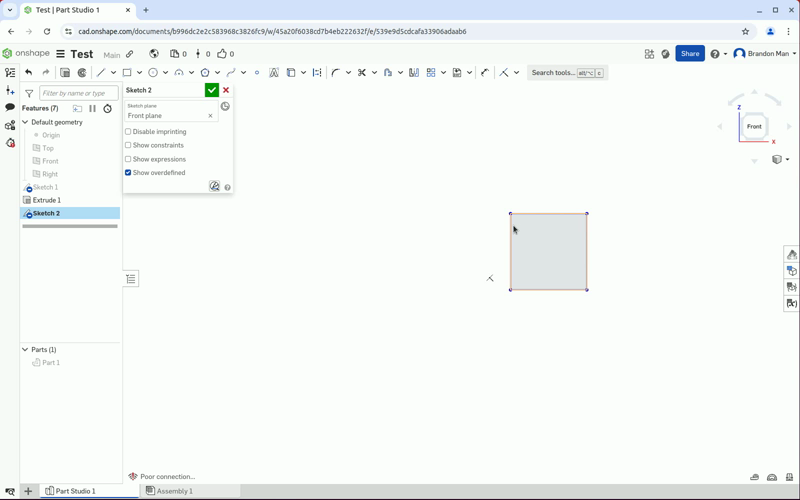
scroll(6)
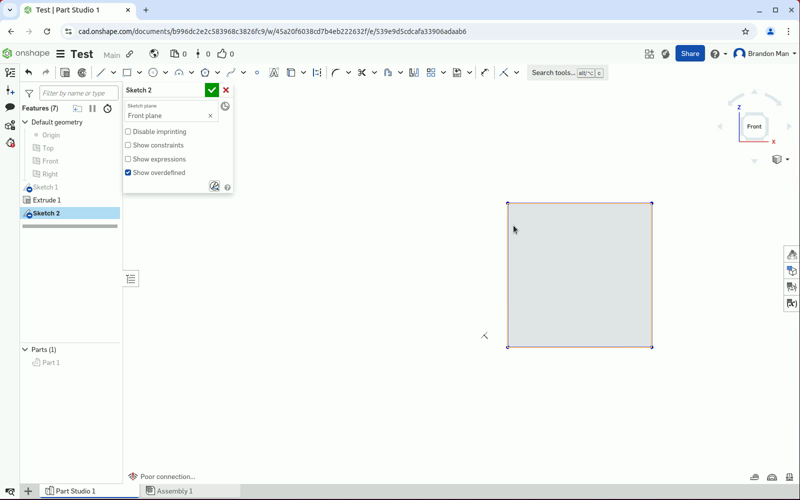
scroll(6)
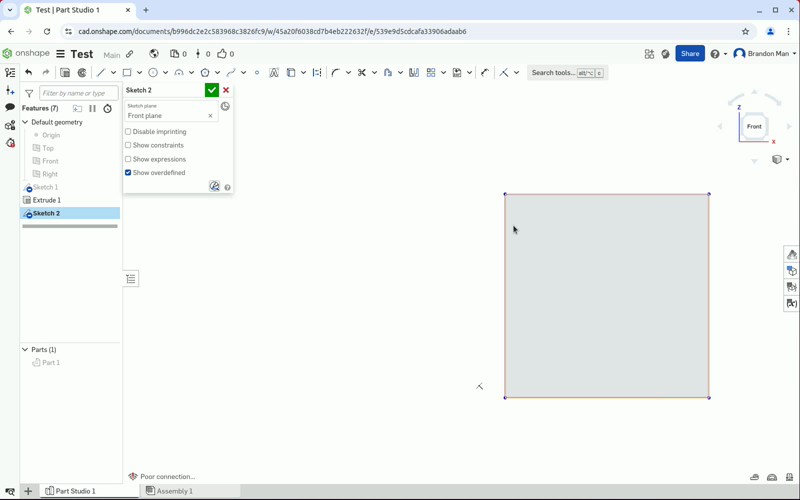
scroll(6)
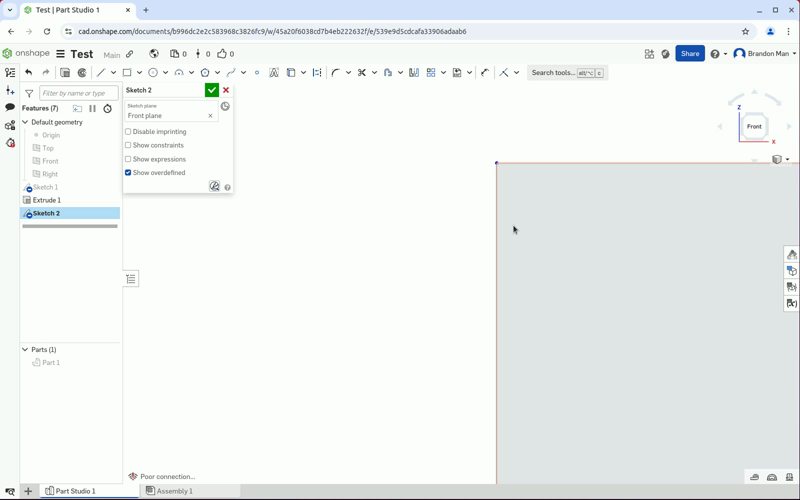
click(513, 225)
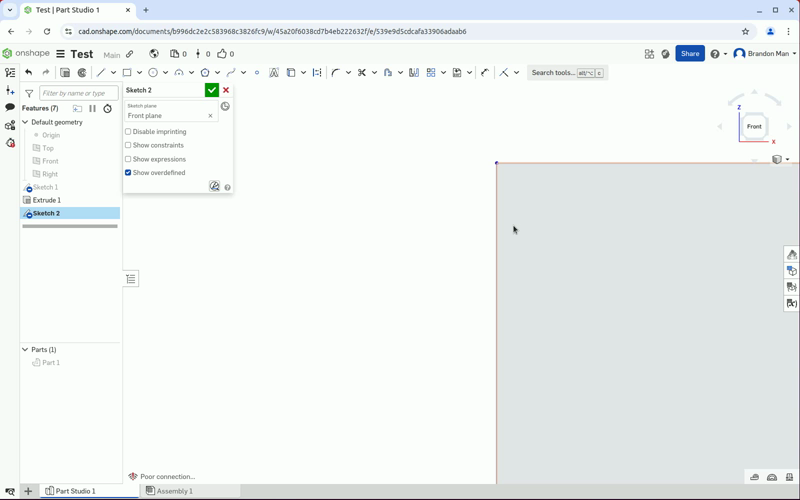
scroll(-6)
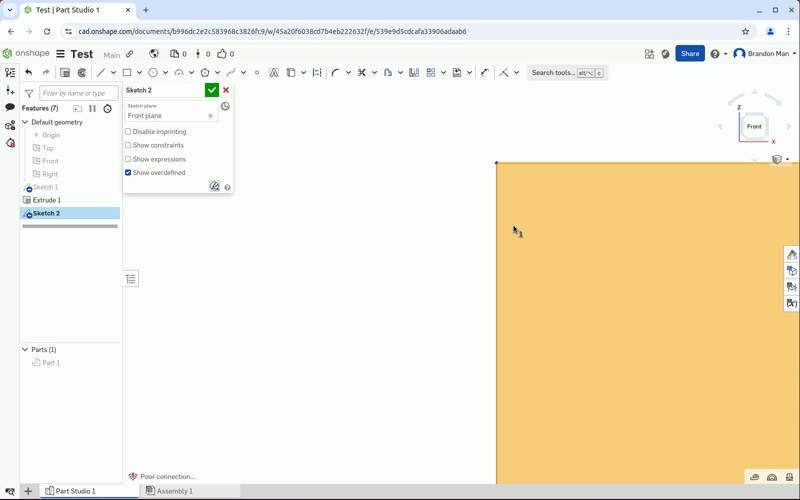
scroll(-6)
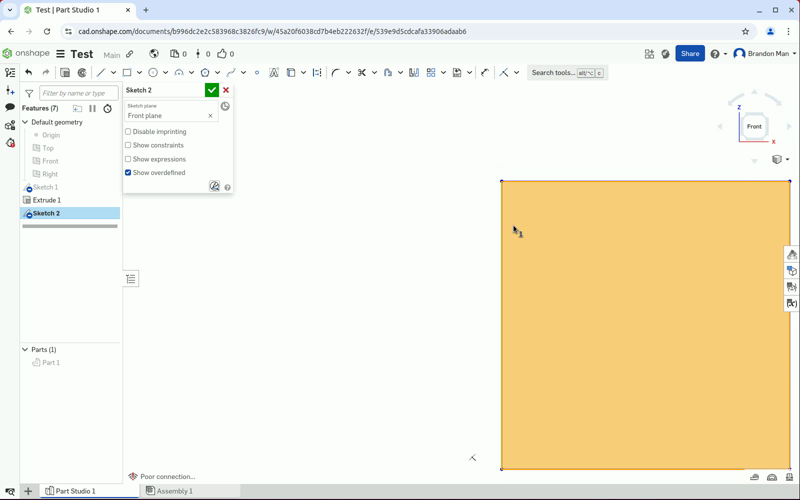
scroll(-6)
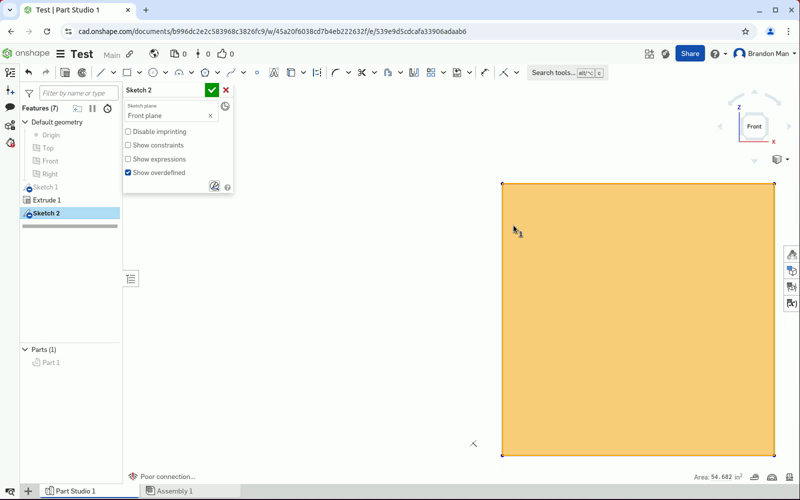
scroll(-6)
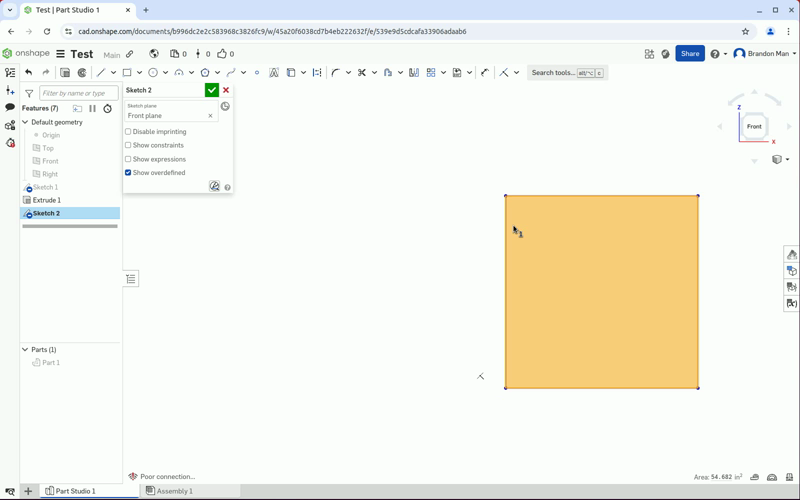
scroll(-6)
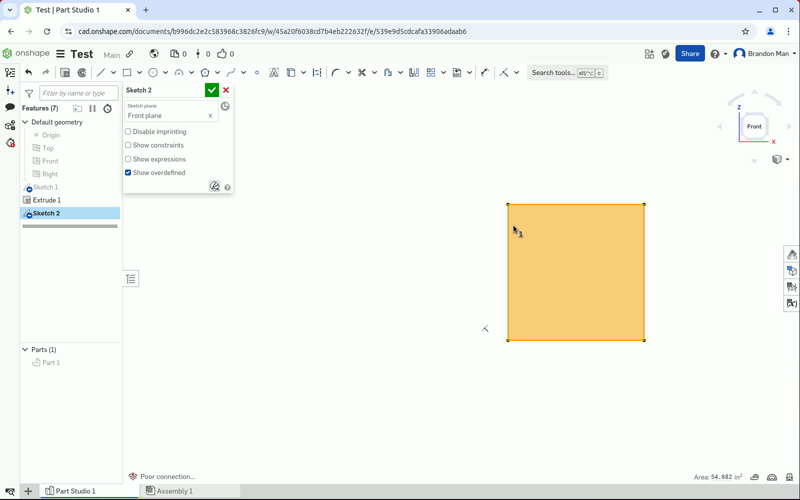
scroll(-6)
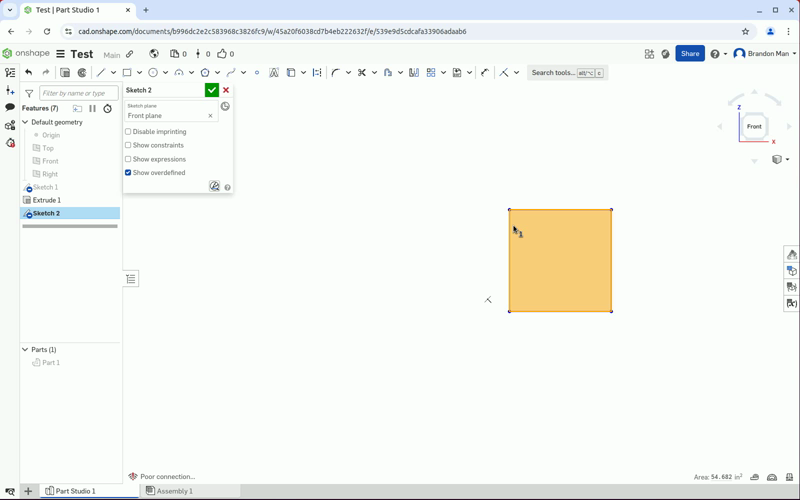
scroll(-6)
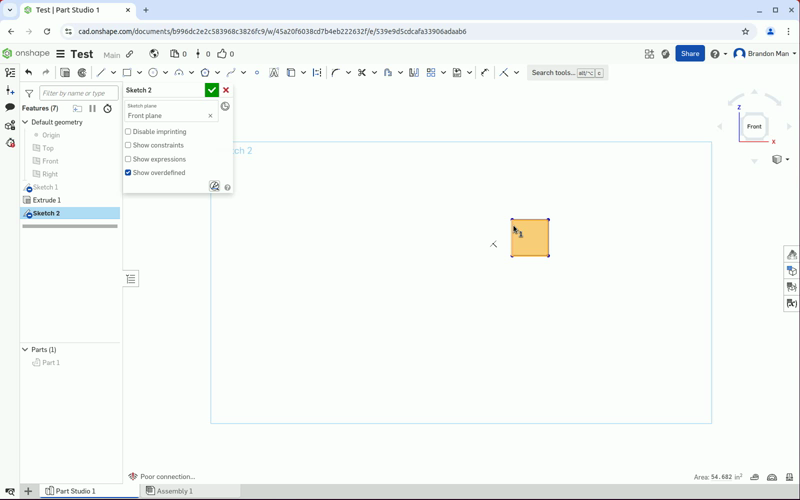
mouse_move(73, 352)
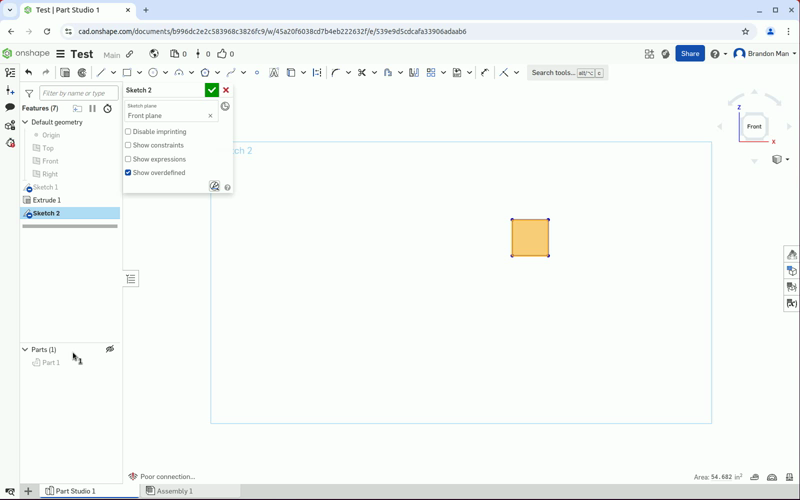
key(shift+y)
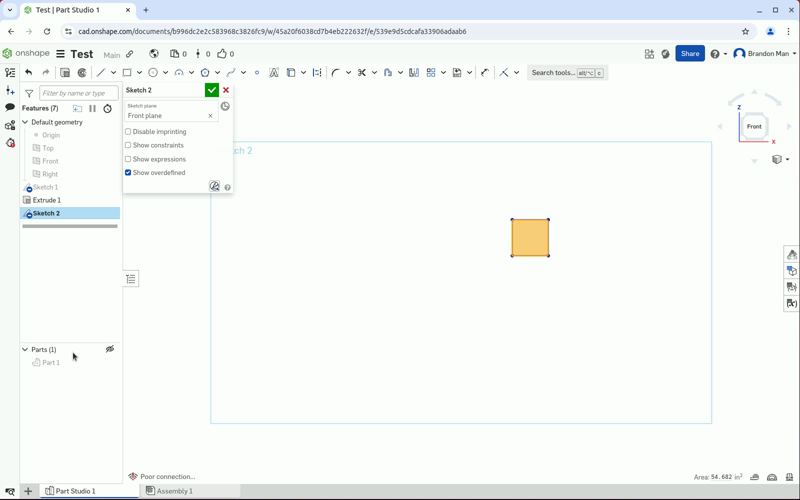
key(shift+e)
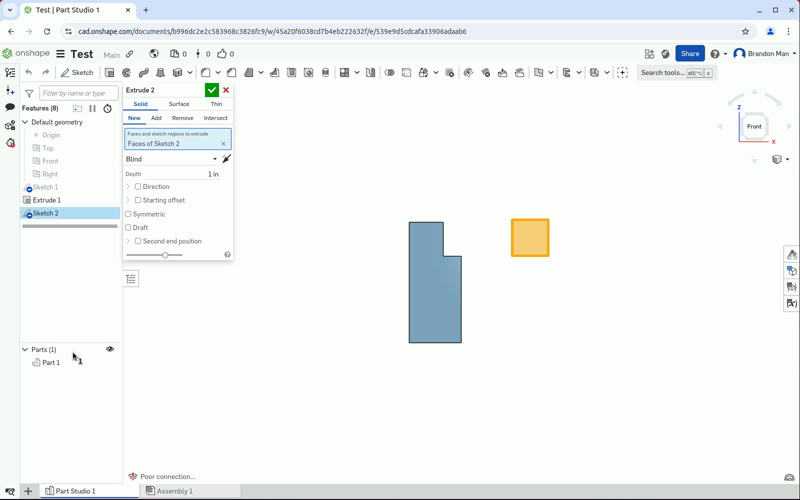
mouse_move(143, 106)
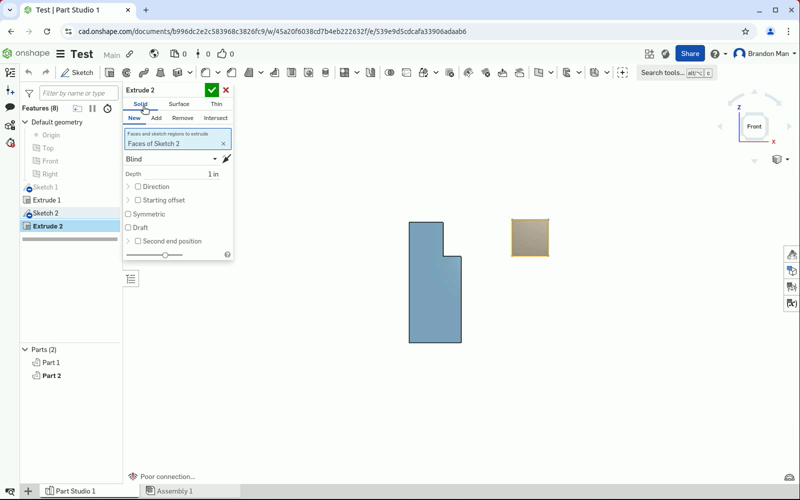
click(143, 106)
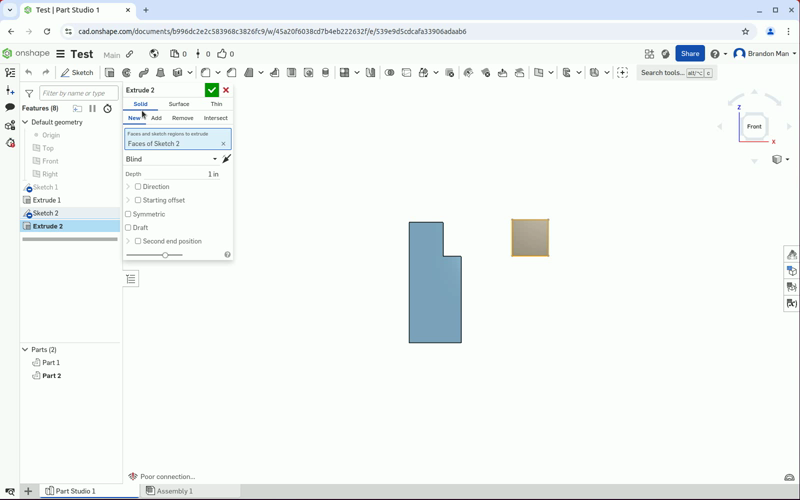
mouse_move(137, 120)
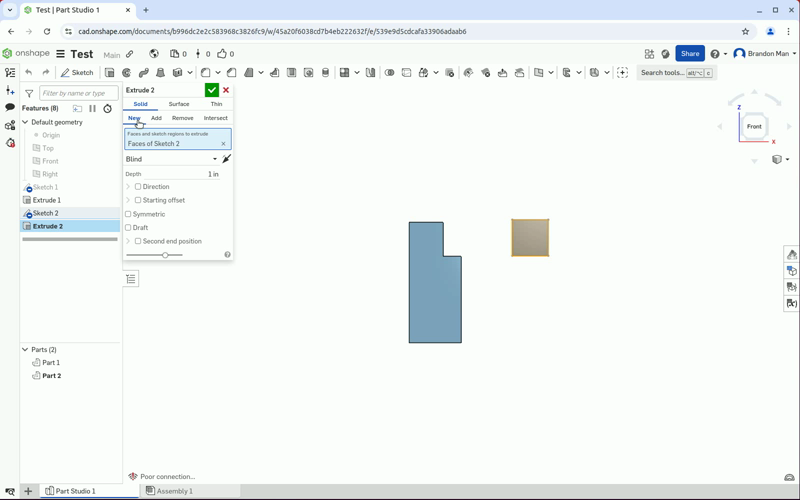
click(137, 120)
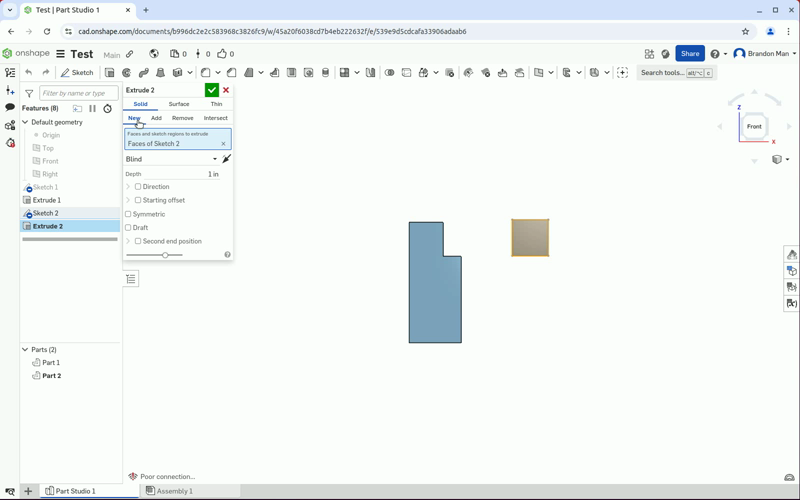
key(tab, 4)
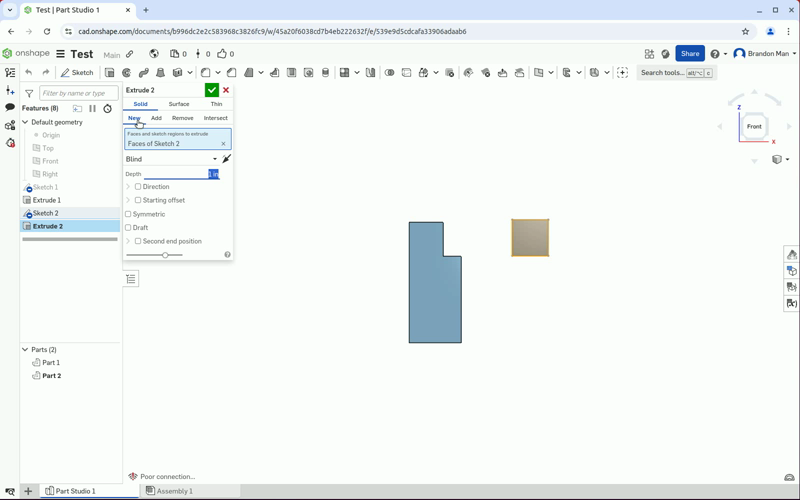
text(46.216)
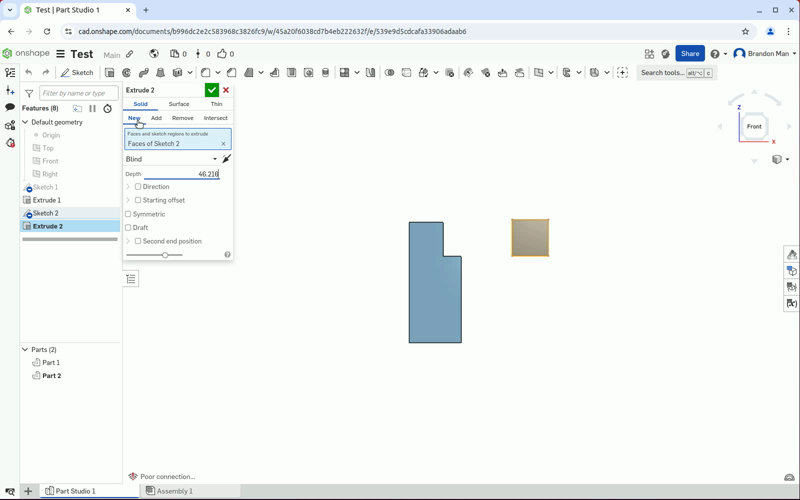
key(tab, 3)
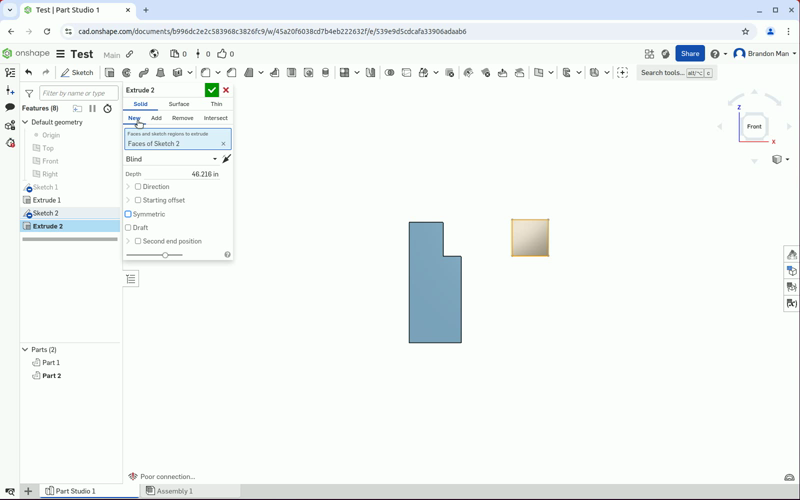
key(space)
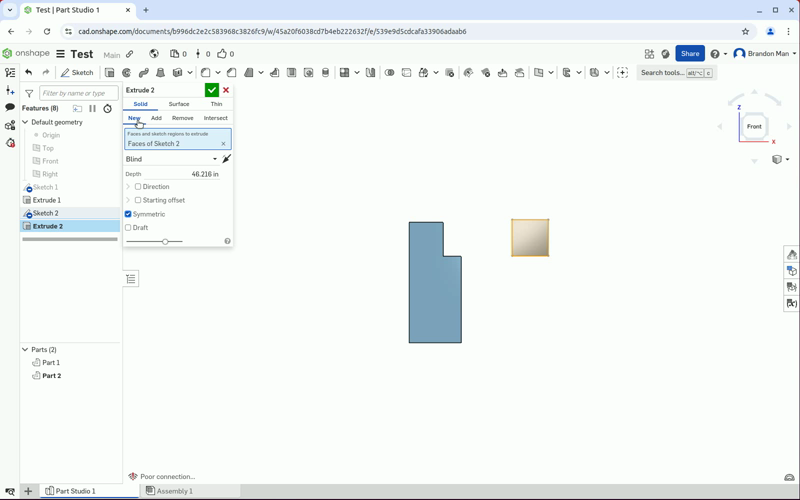
key(enter)
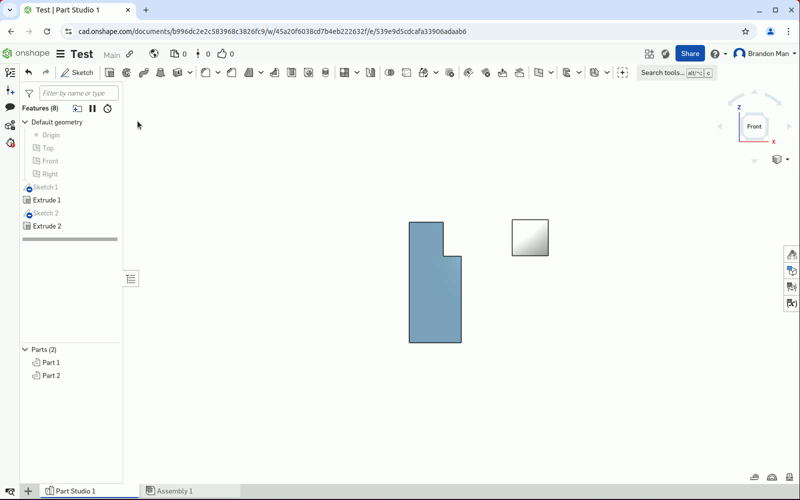
key(shift+h)
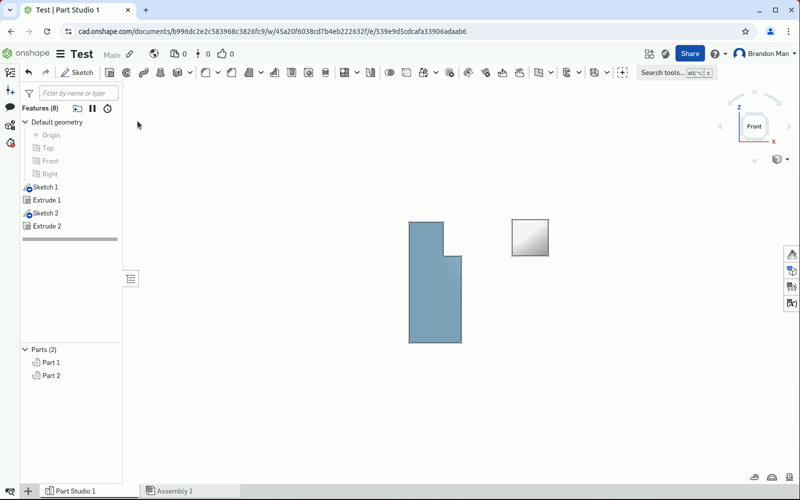
key(shift+h)
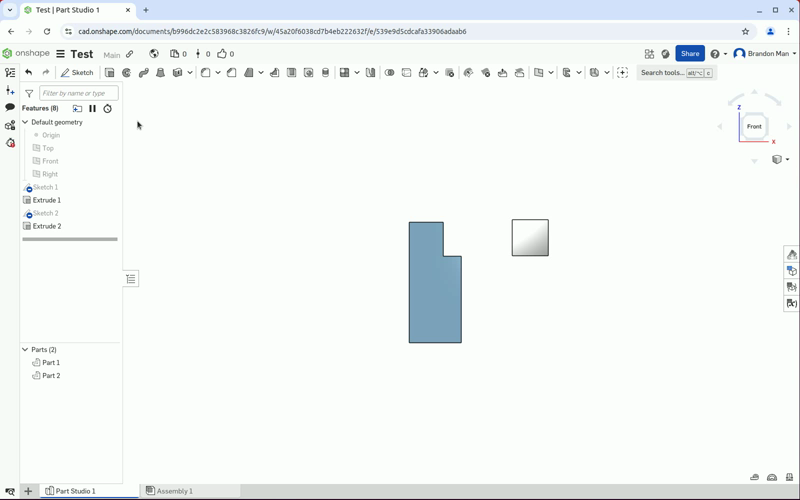
mouse_move(73, 189)
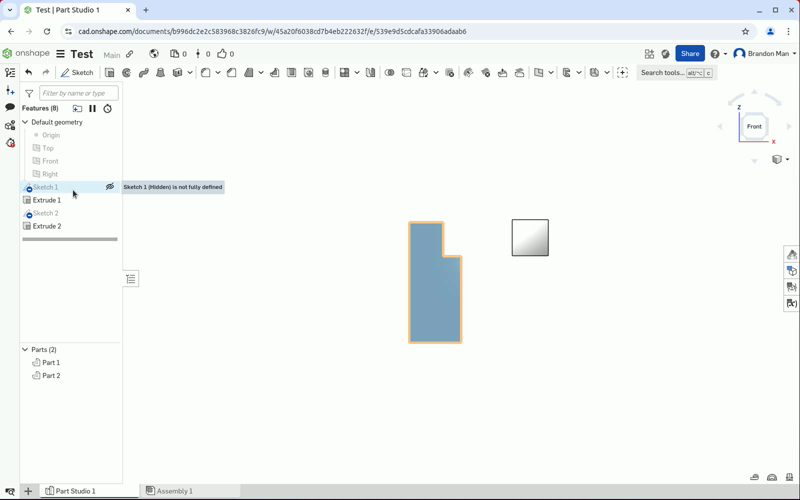
click(73, 189)
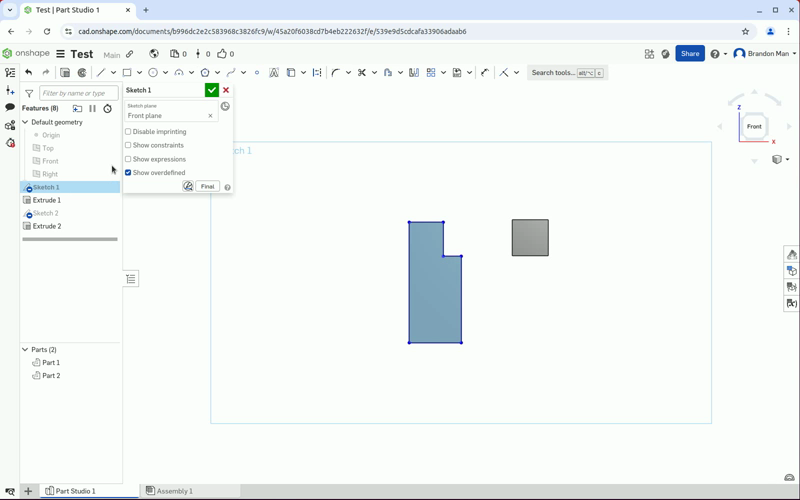
mouse_move(229, 92)
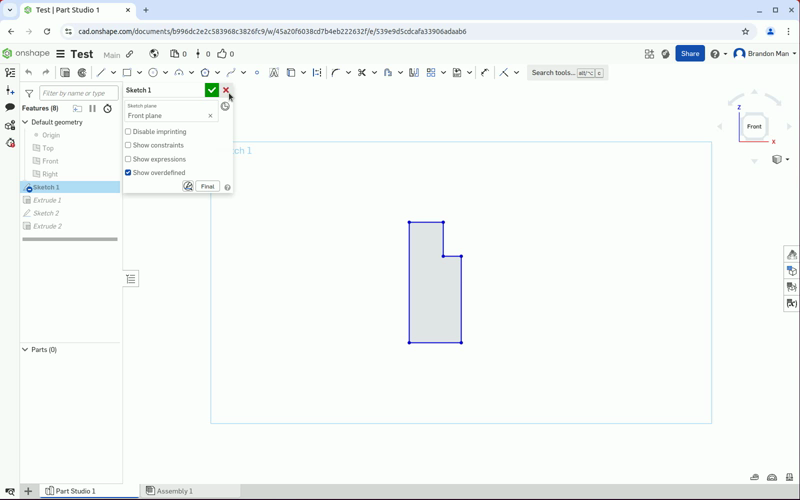
click(229, 92)
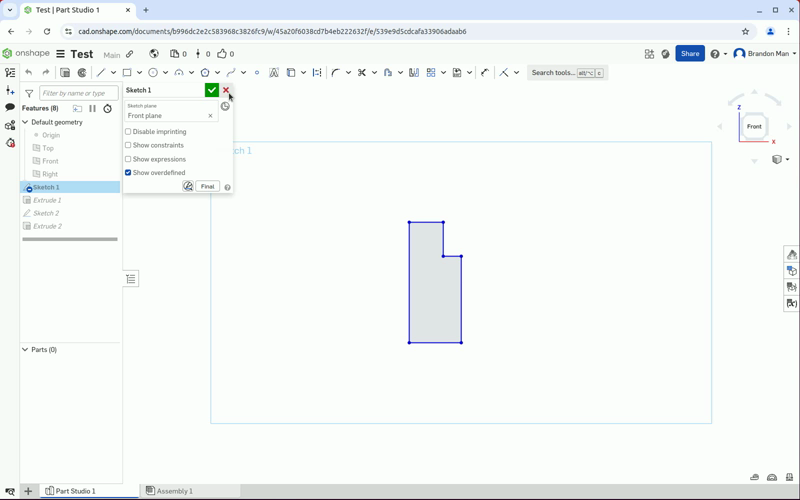
key(shift+s)
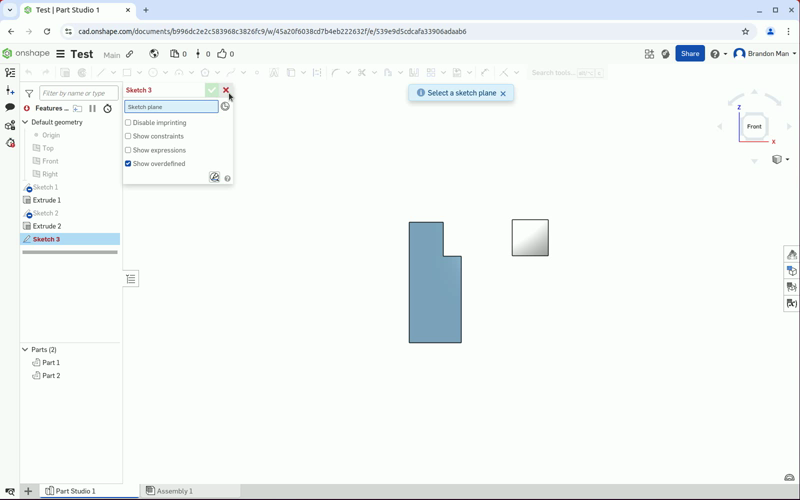
mouse_move(73, 163)
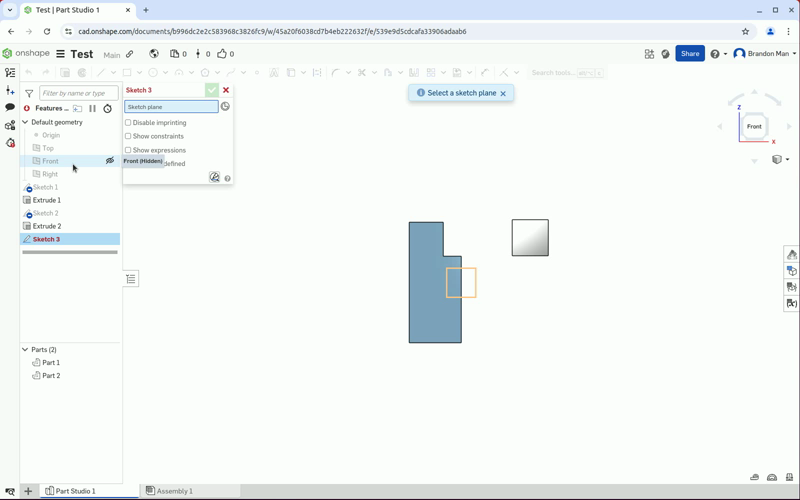
click(73, 163)
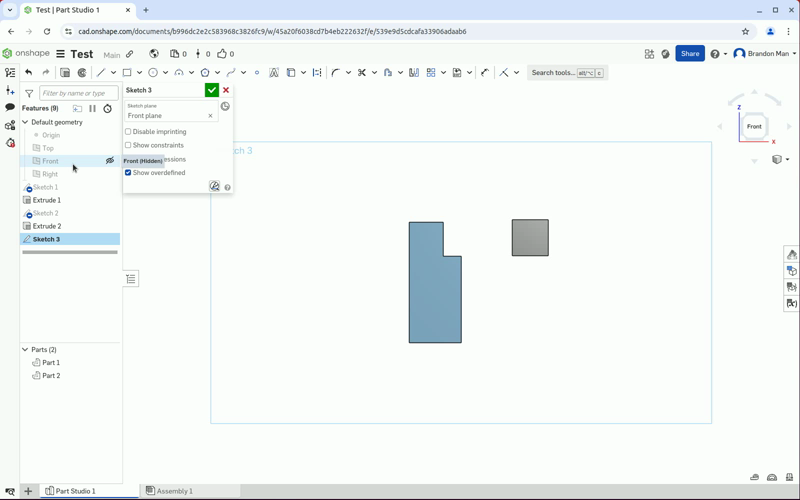
mouse_move(73, 352)
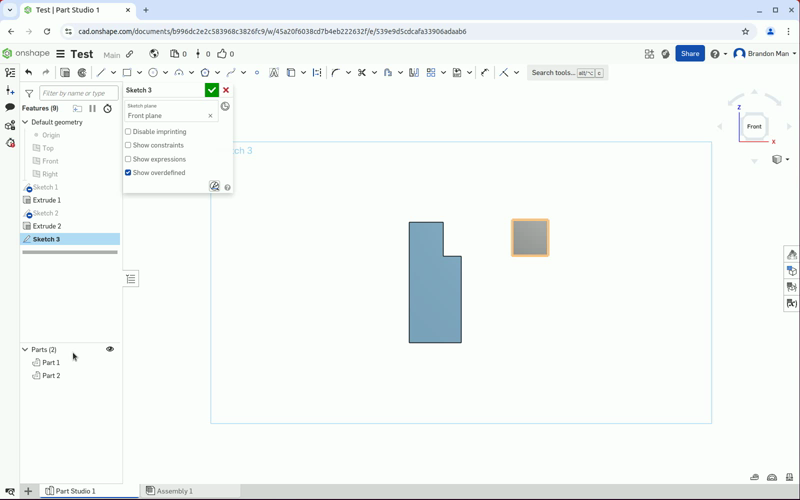
key(y)
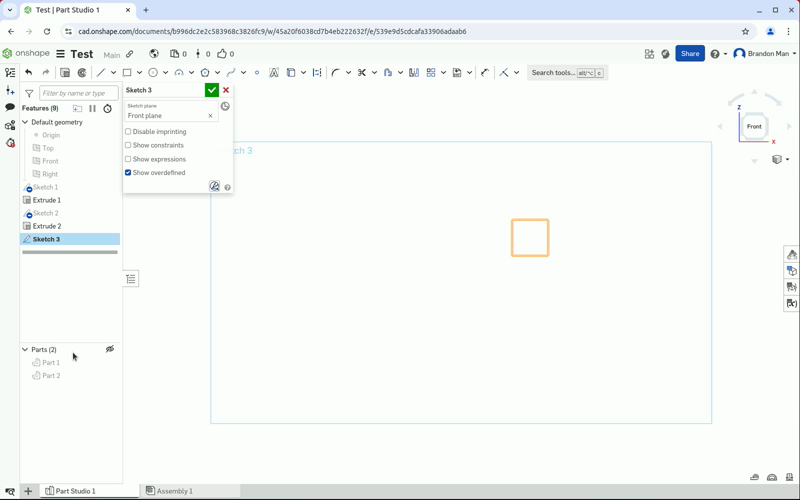
key(l)
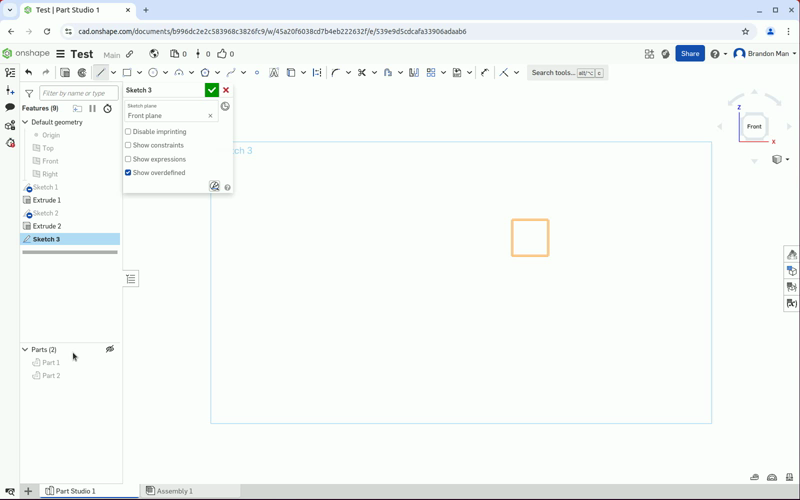
key_down(shift)
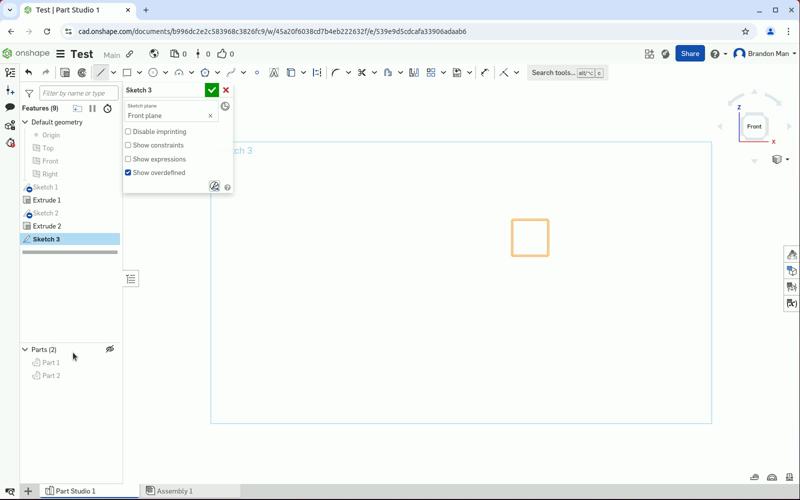
mouse_move(460, 342)
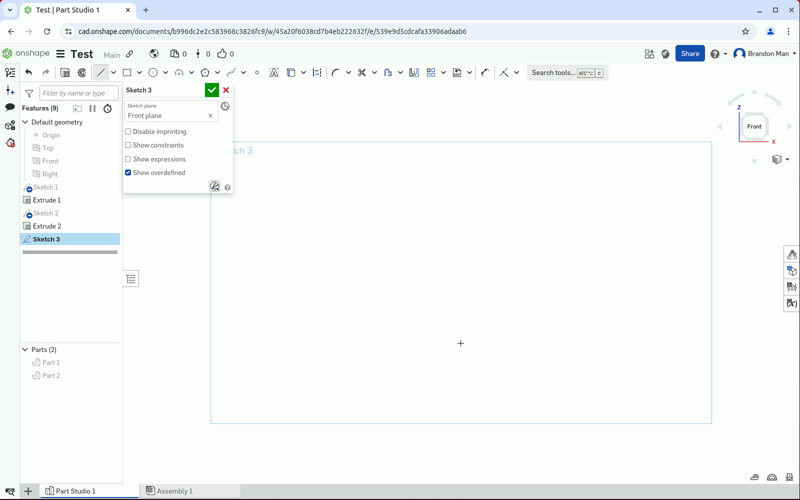
click(460, 342)
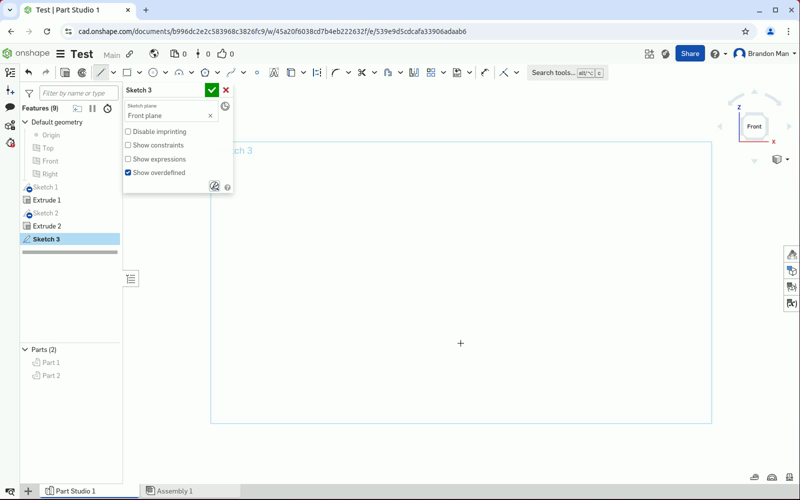
key_up(shift)
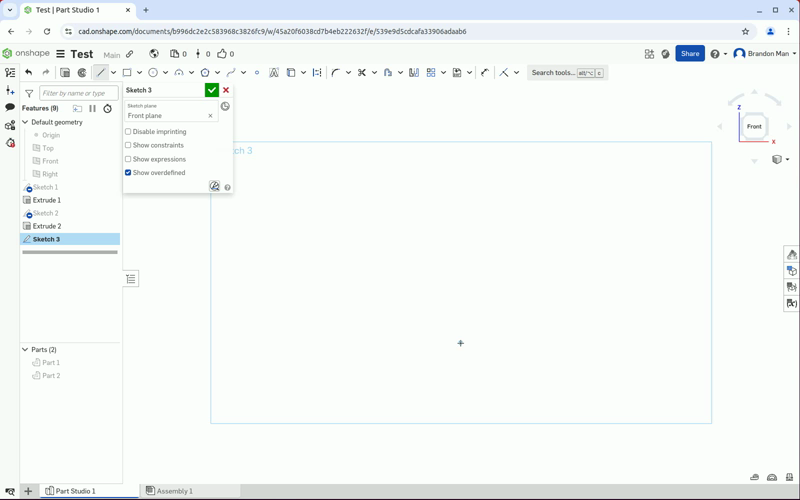
key_down(shift)
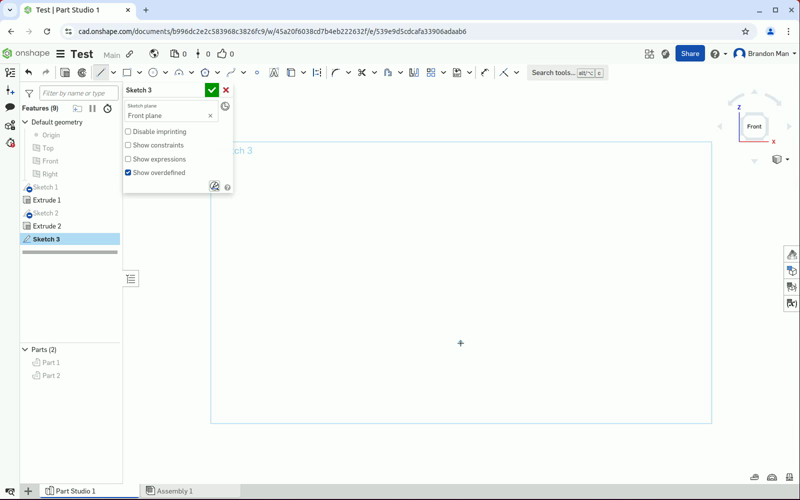
mouse_move(547, 342)
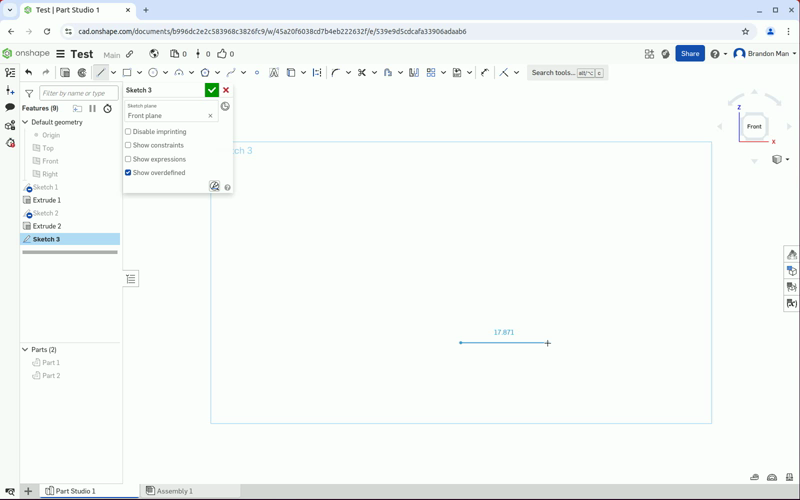
click(547, 342)
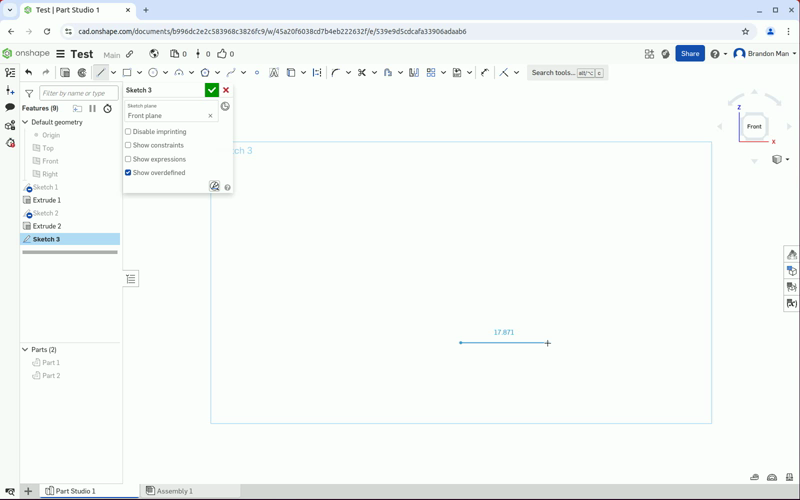
key_up(shift)
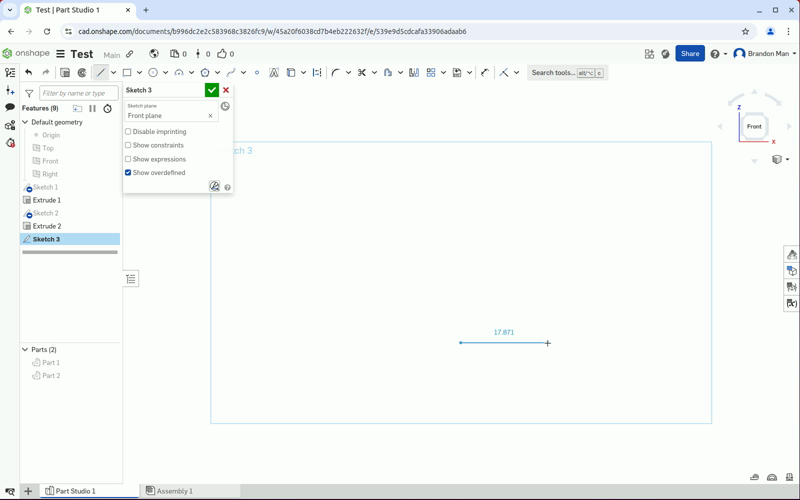
key_down(shift)
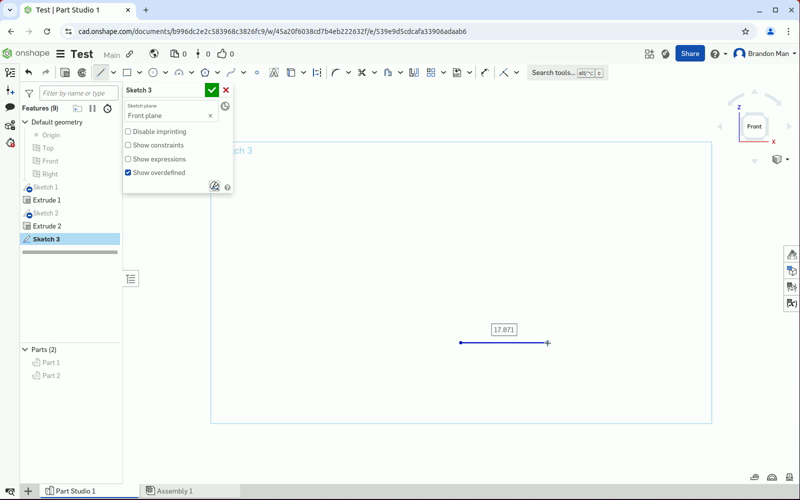
mouse_move(547, 255)
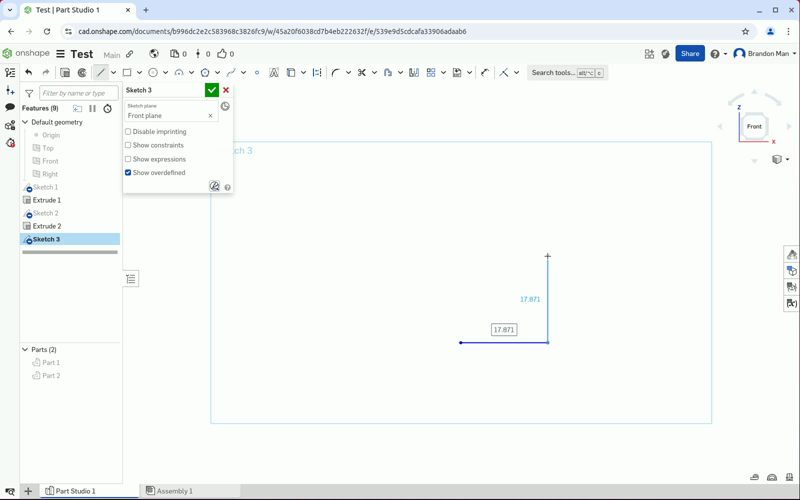
click(547, 255)
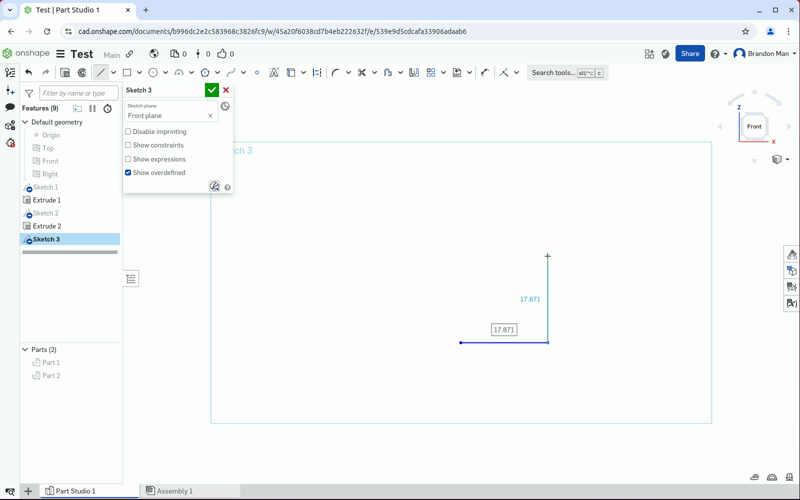
key_up(shift)
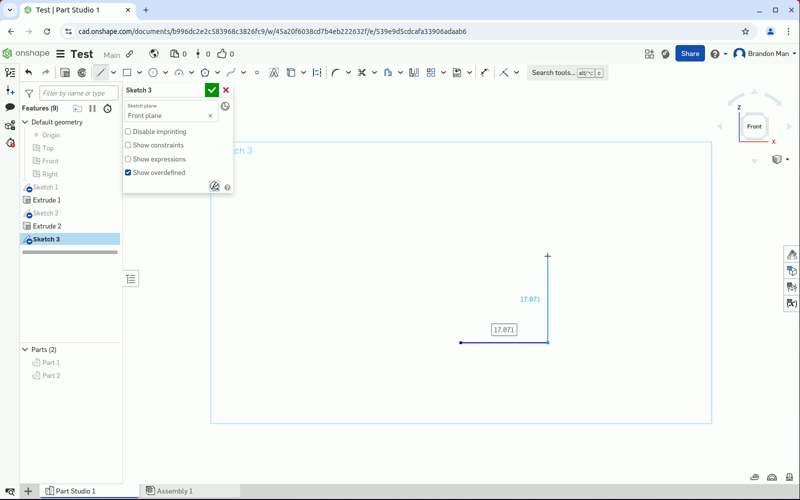
key_down(shift)
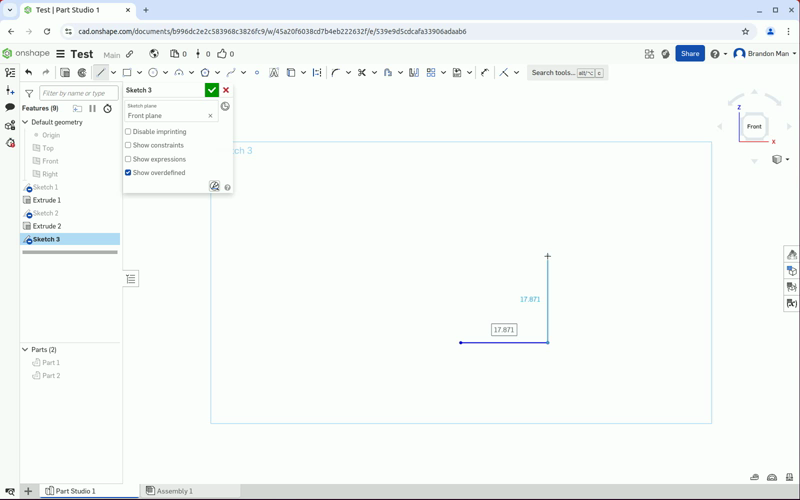
mouse_move(577, 255)
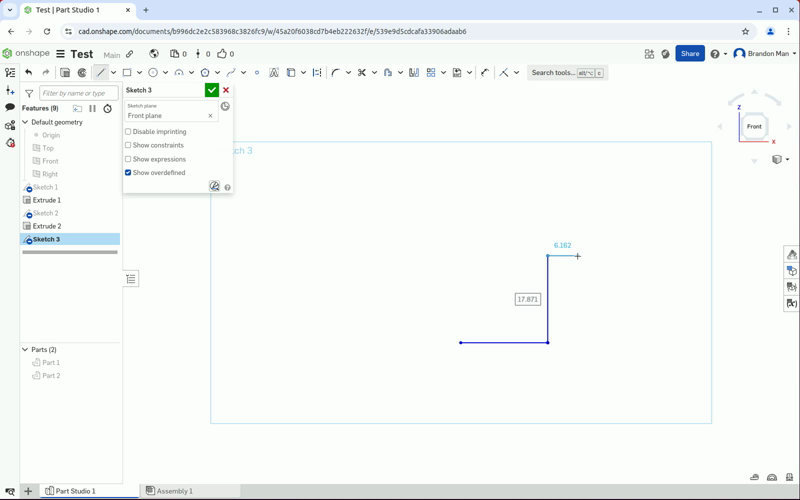
mouse_move(513, 255)
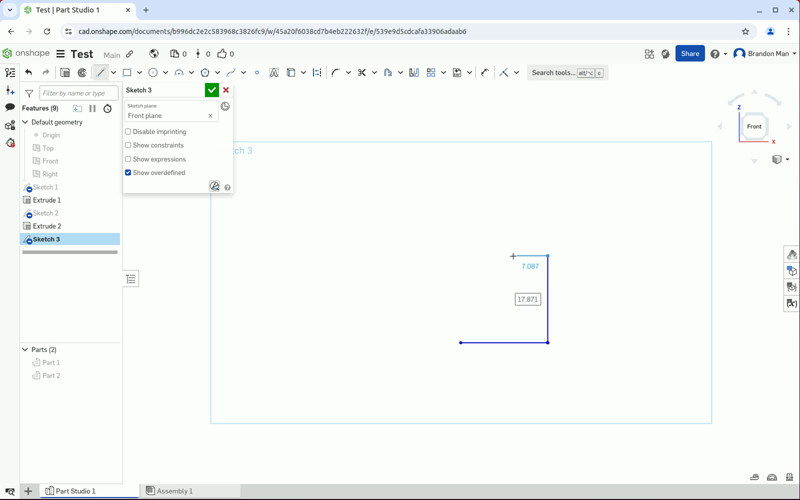
click(513, 255)
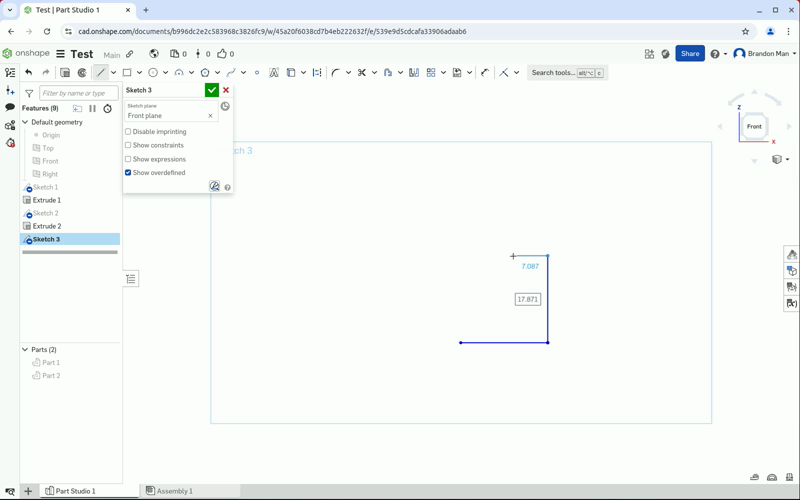
key_up(shift)
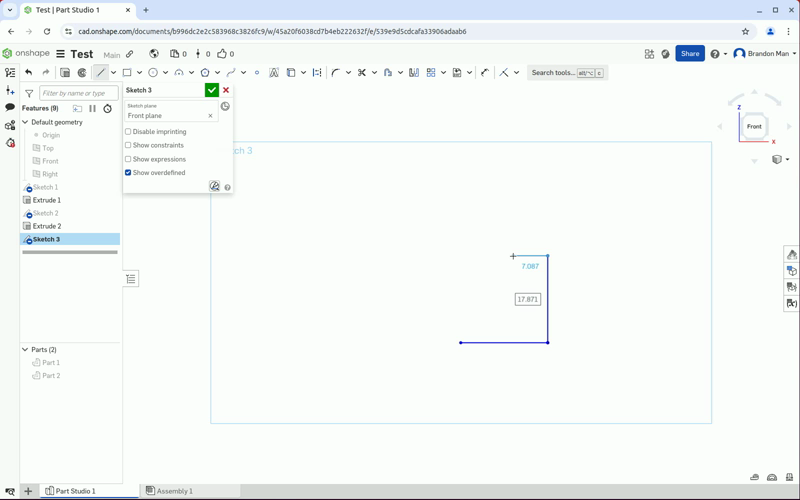
key_down(shift)
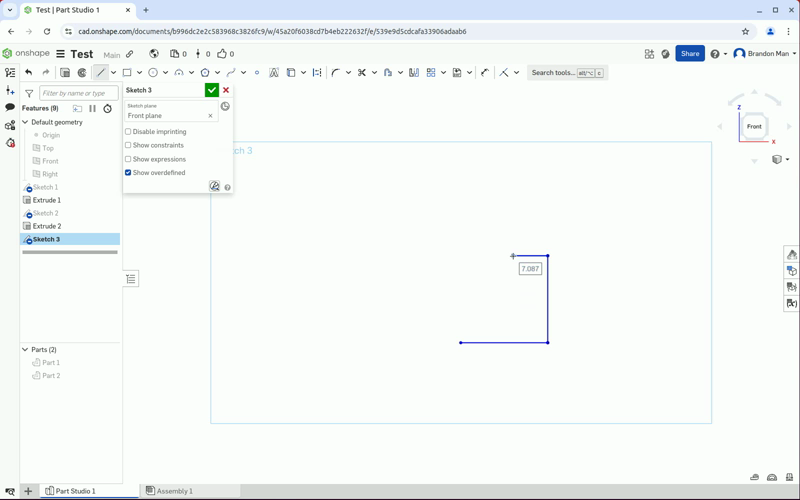
mouse_move(543, 255)
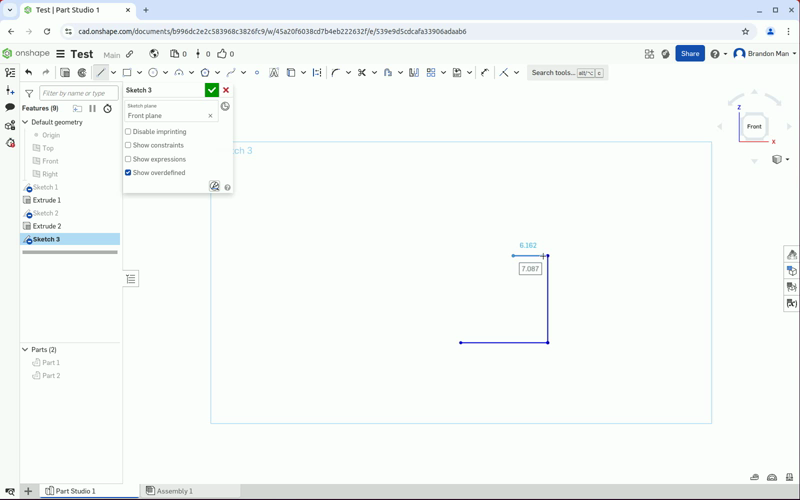
mouse_move(460, 255)
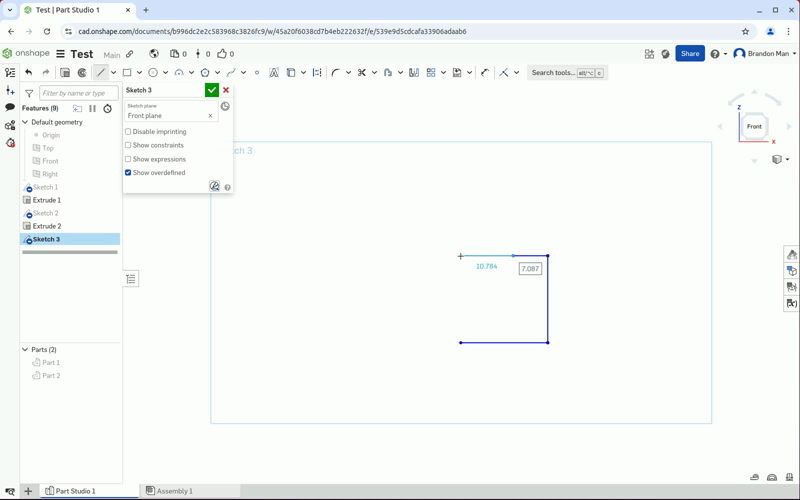
click(460, 255)
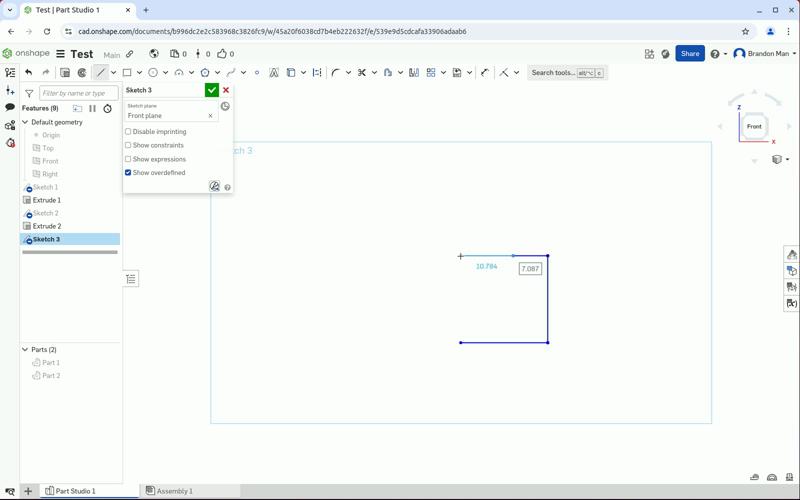
key_up(shift)
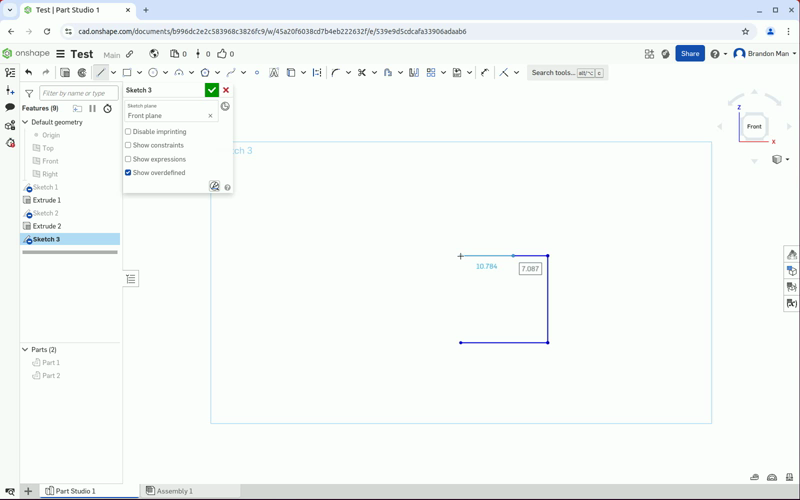
key_down(shift)
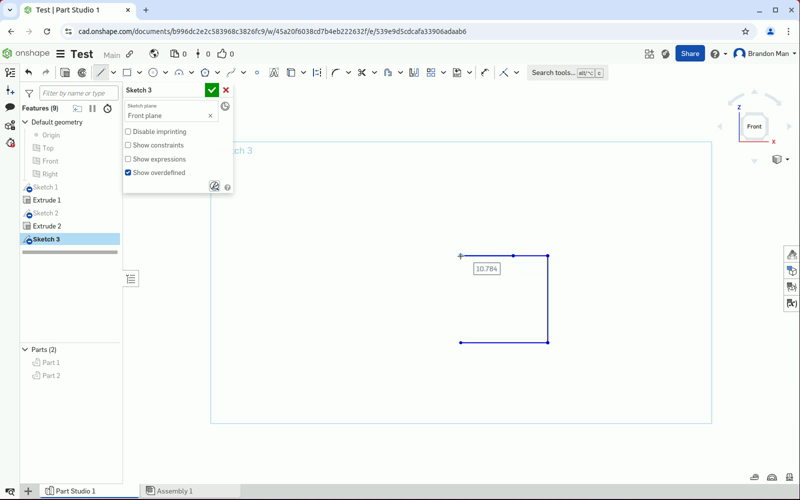
mouse_move(460, 342)
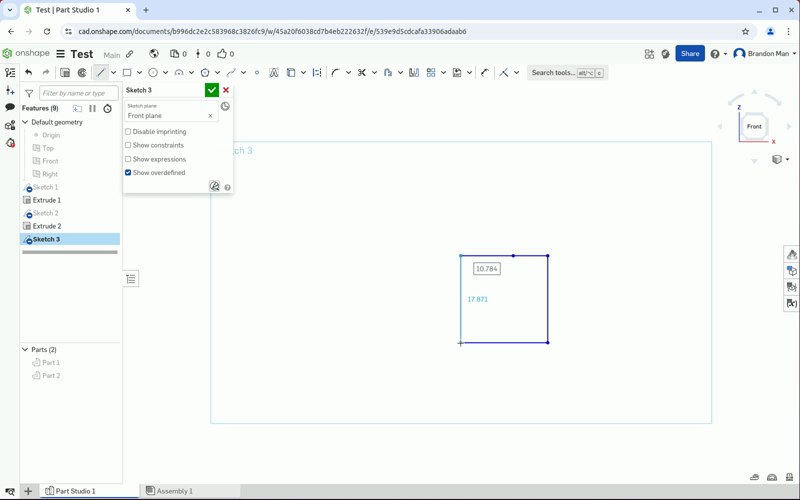
key_up(shift)
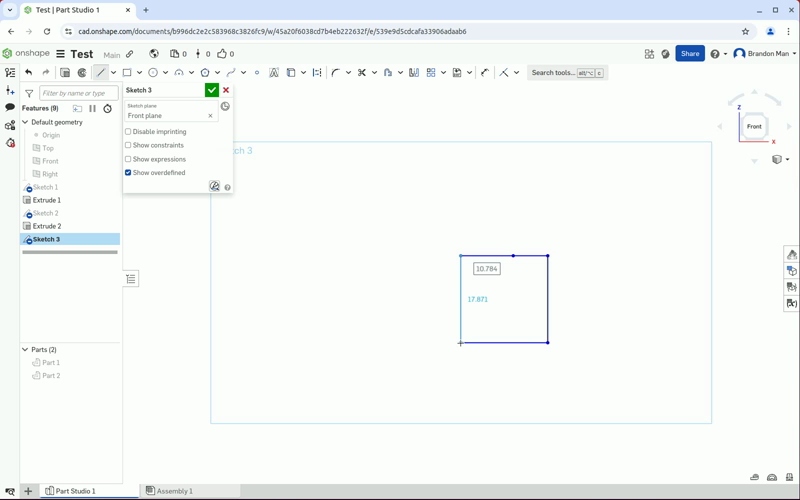
click(460, 342)
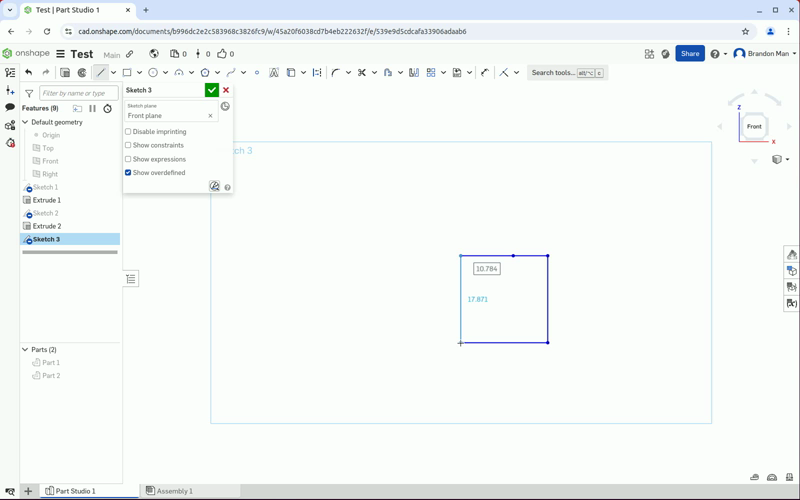
key(esc)
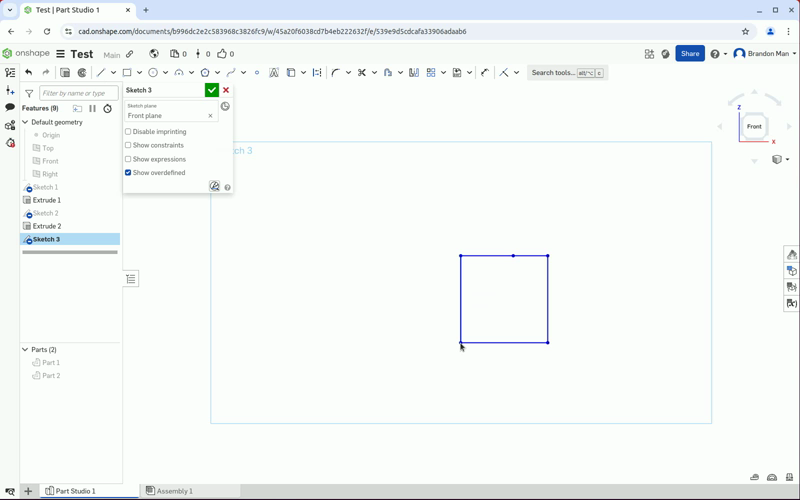
mouse_move(485, 271)
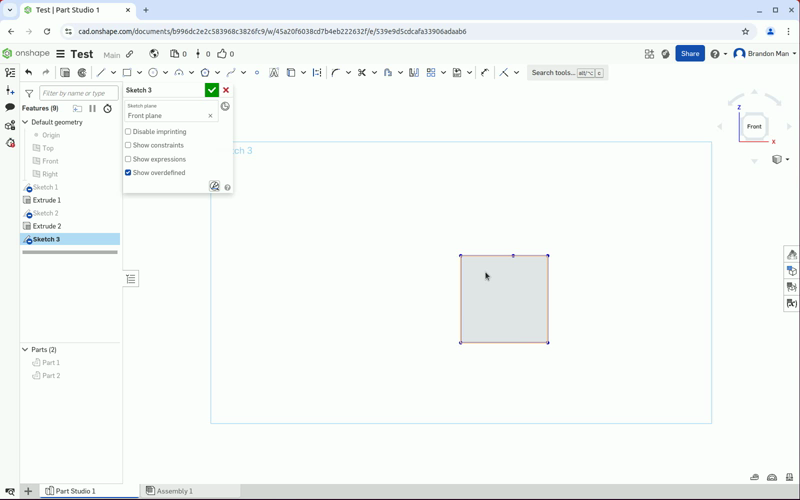
click(485, 271)
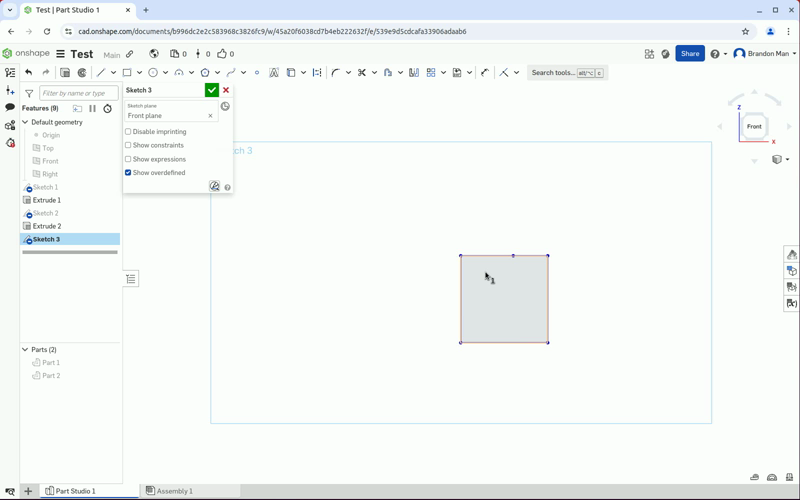
mouse_move(73, 352)
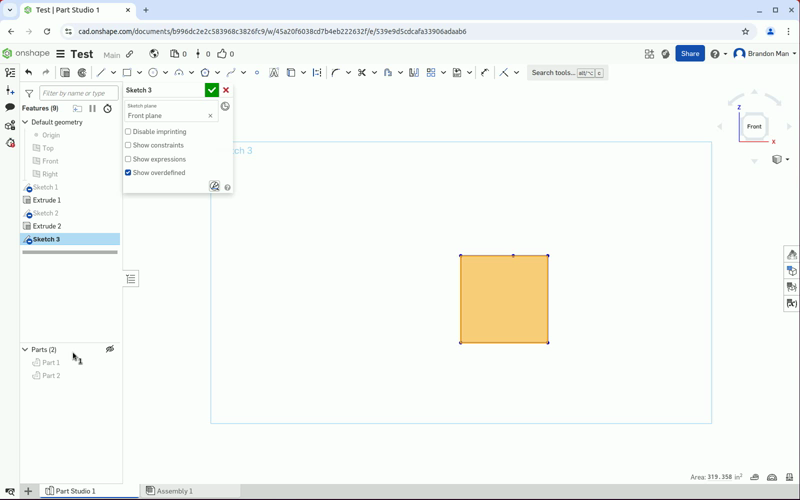
key(shift+y)
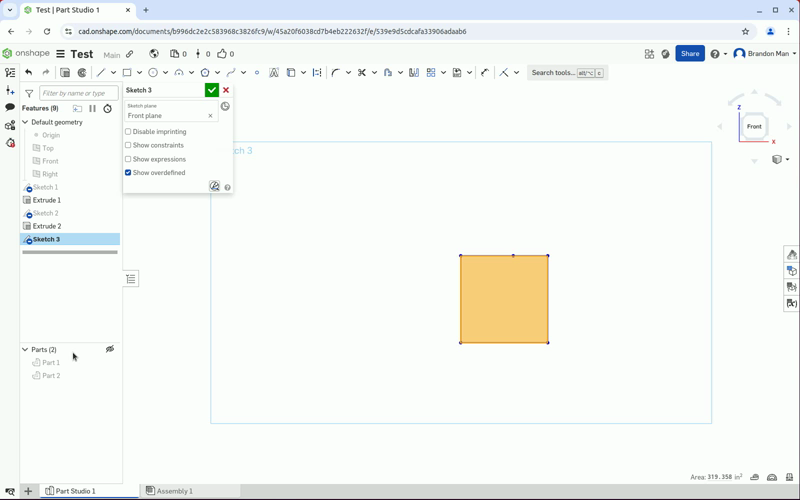
key(shift+e)
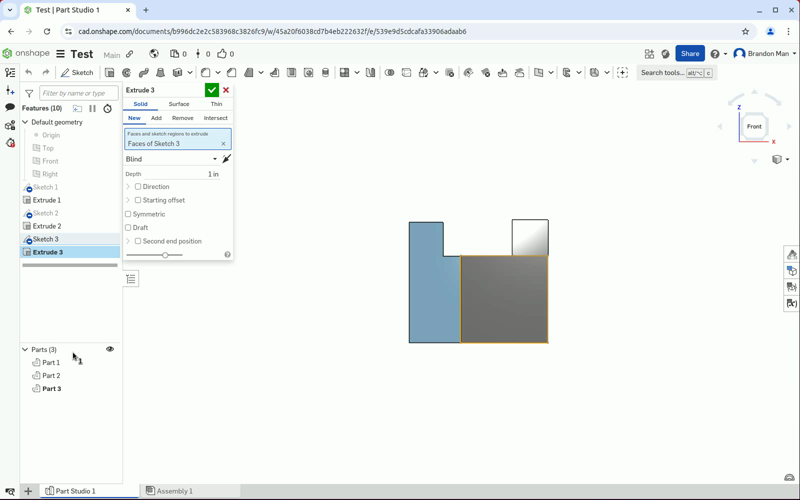
mouse_move(143, 106)
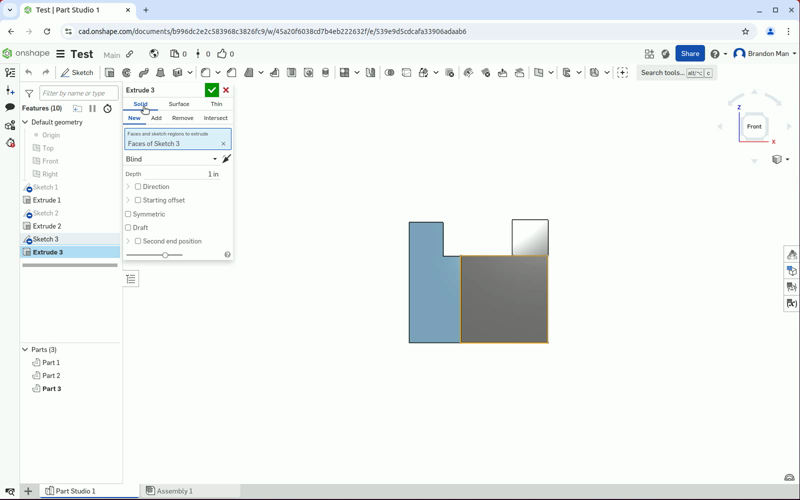
click(143, 106)
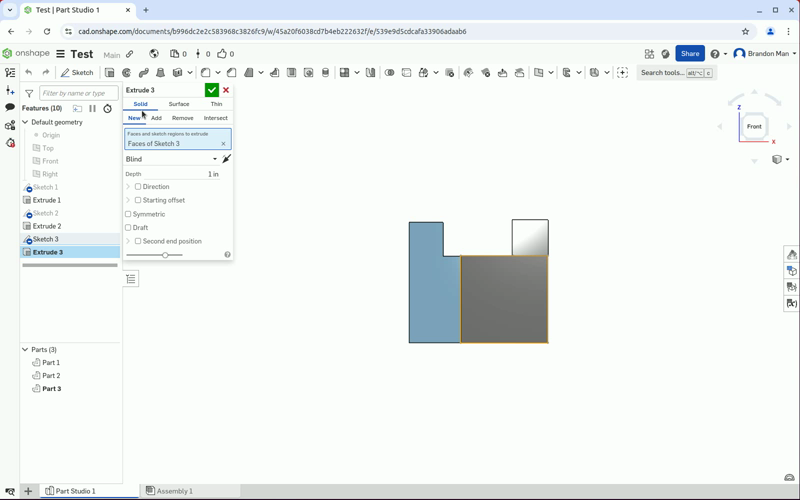
mouse_move(137, 120)
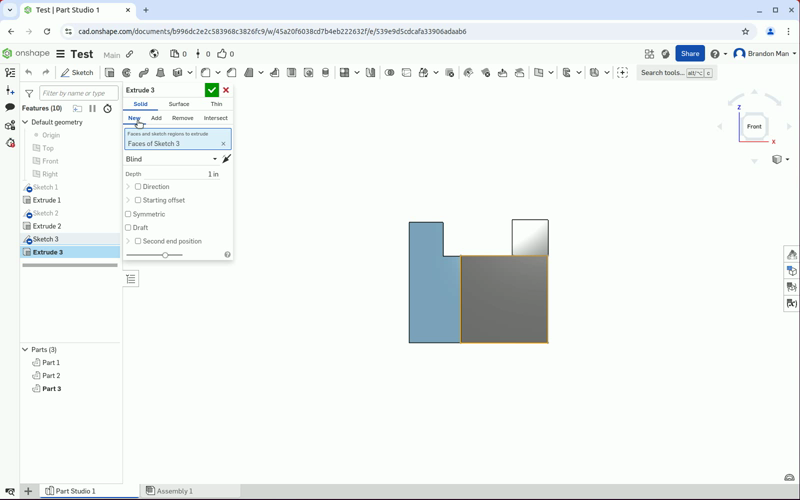
click(137, 120)
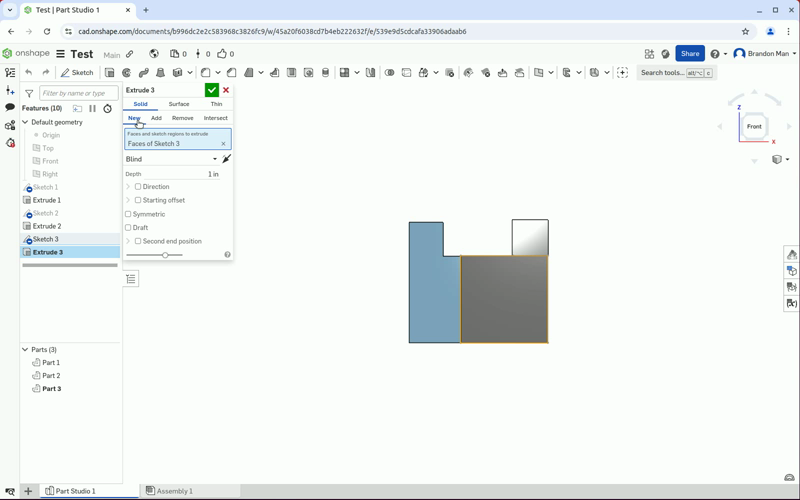
key(tab, 4)
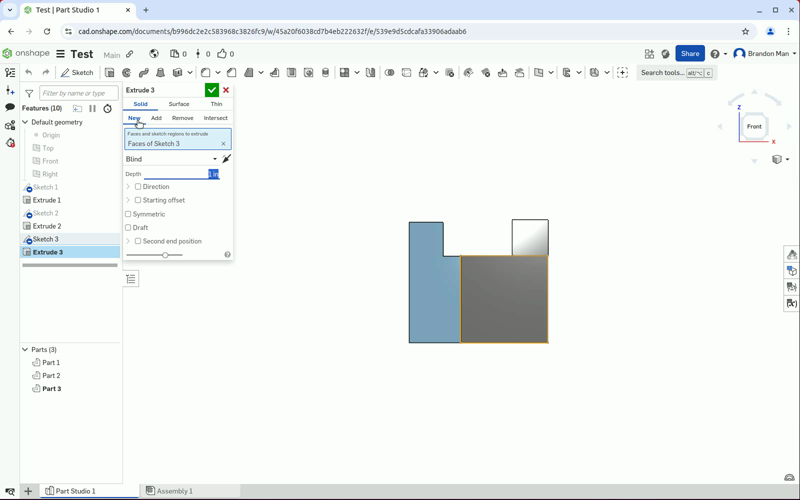
text(46.216)
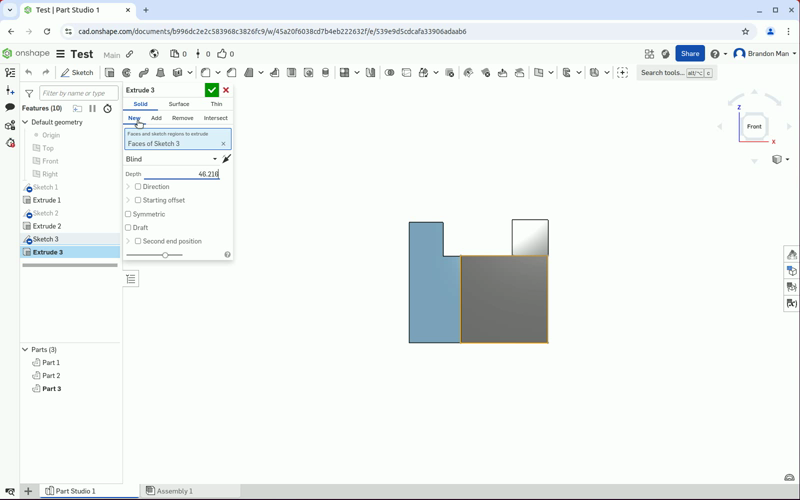
key(tab, 3)
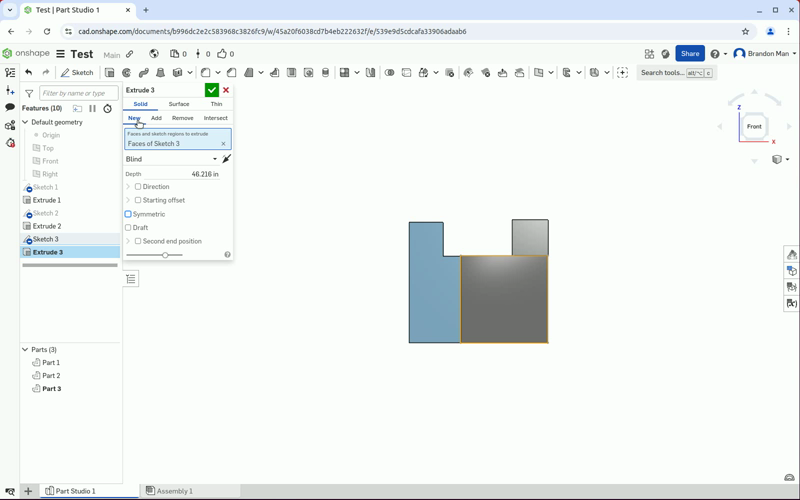
key(space)
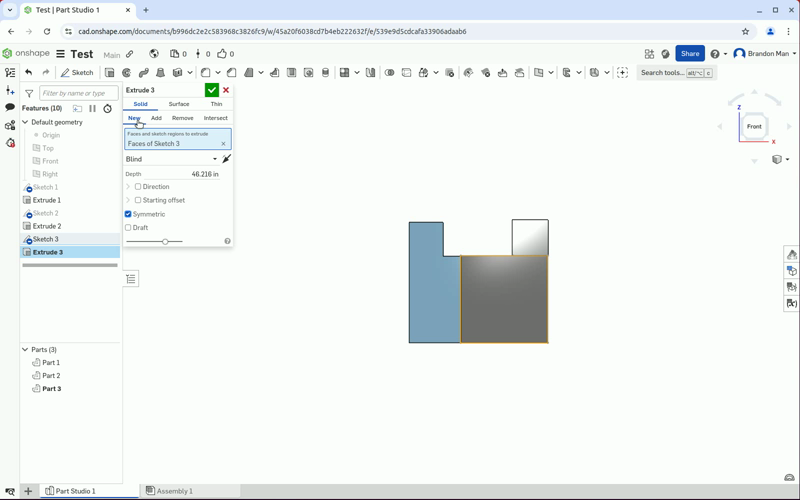
key(enter)
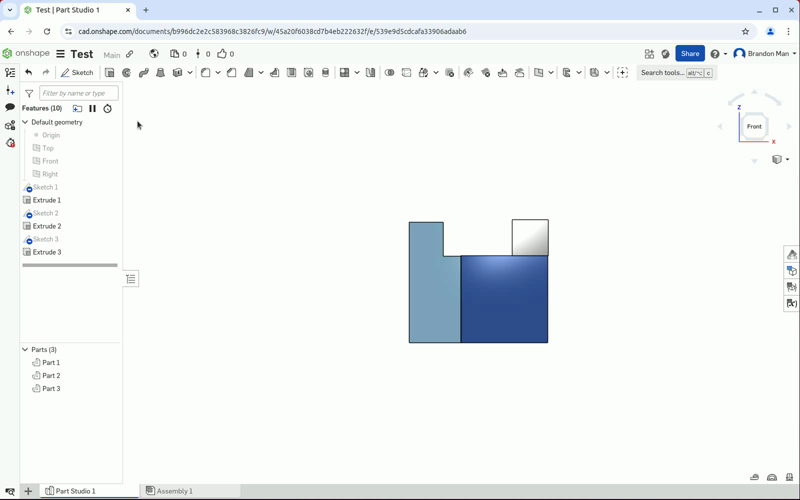
key(shift+h)
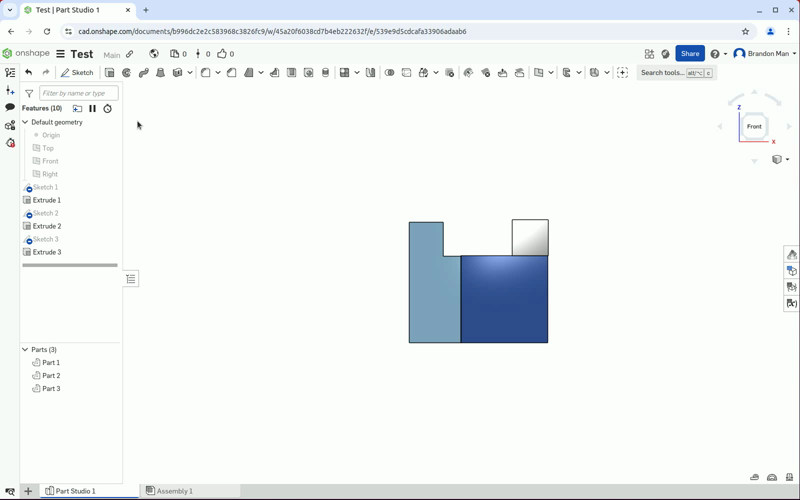
key(shift+h)
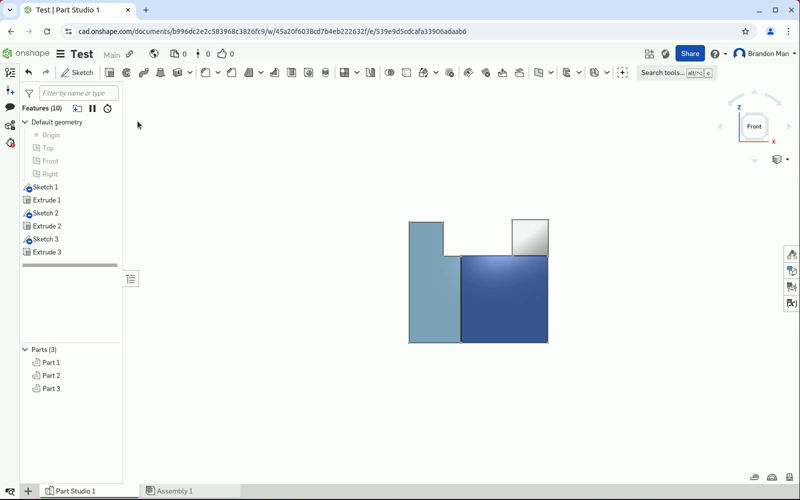
key(shift+7)
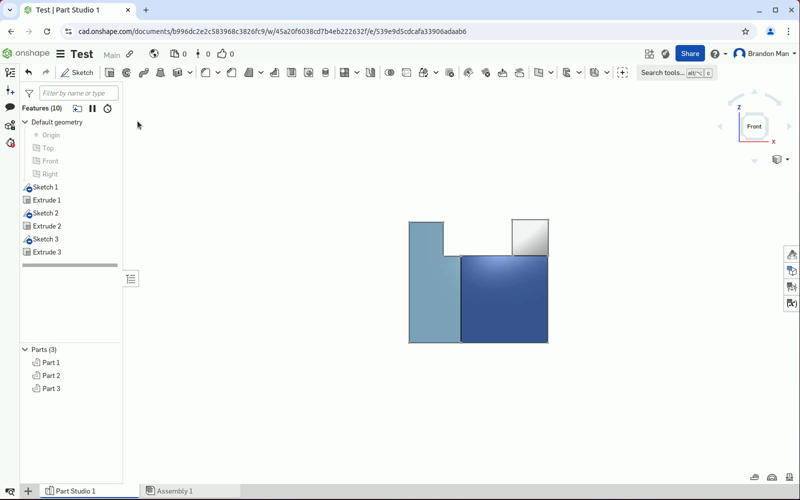
key(left, 2)
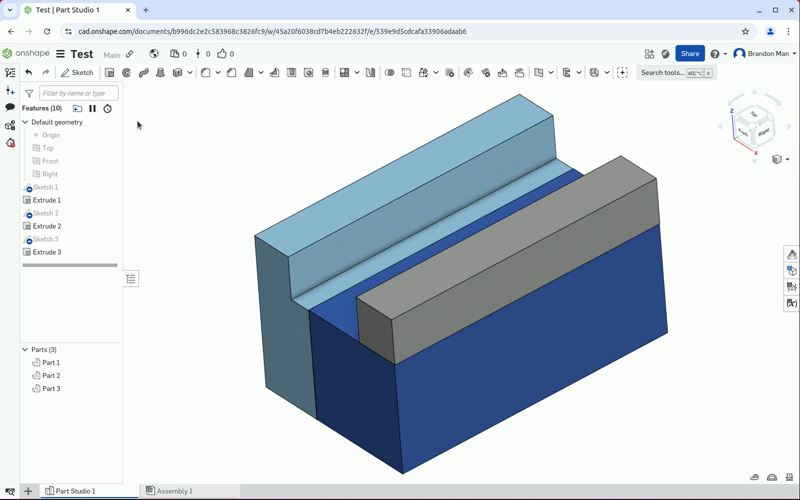
key(down, 2)
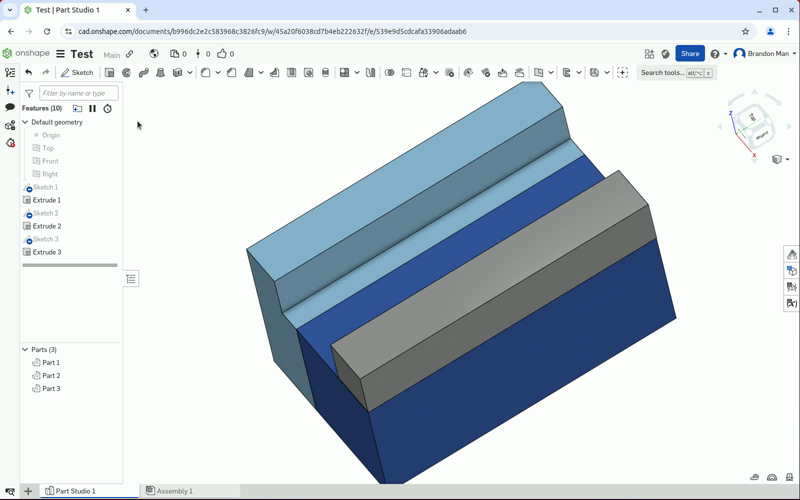
key(up, 2)
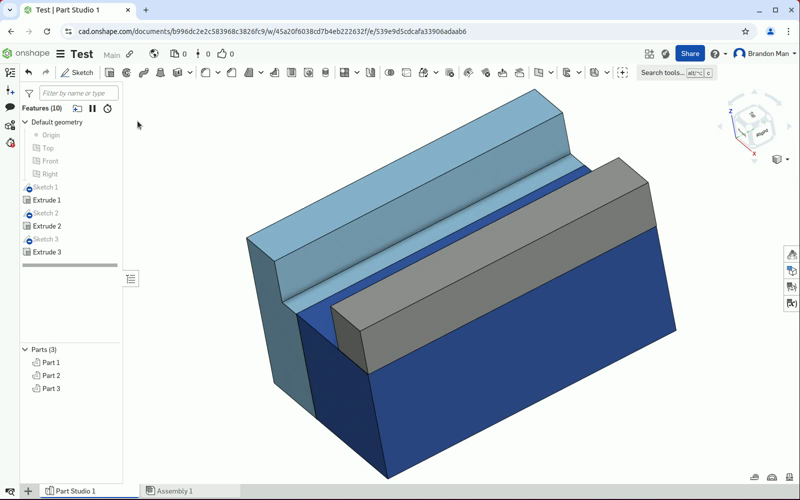
key(right, 2)
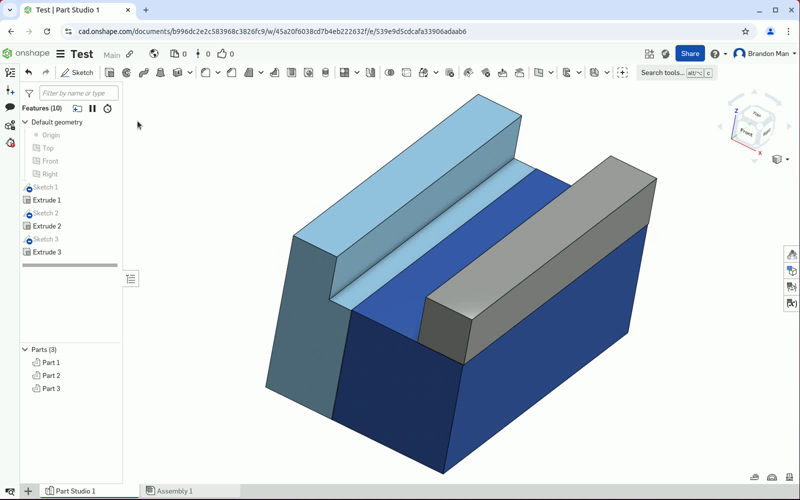
mouse_move(73, 189)
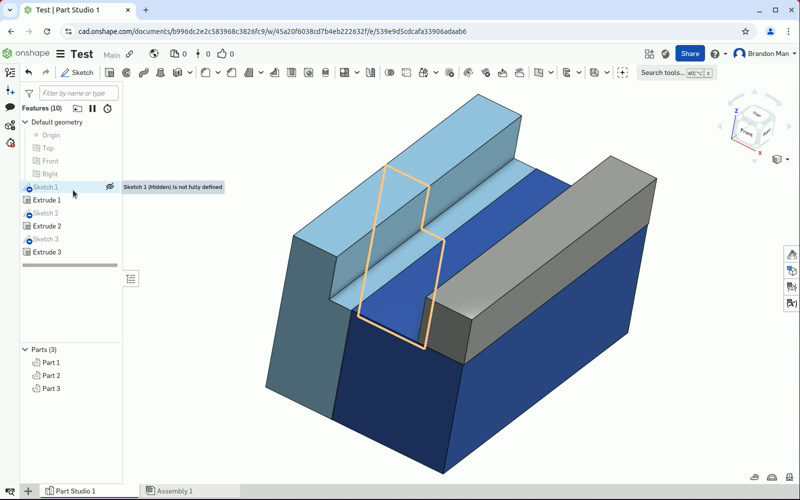
click(73, 189)